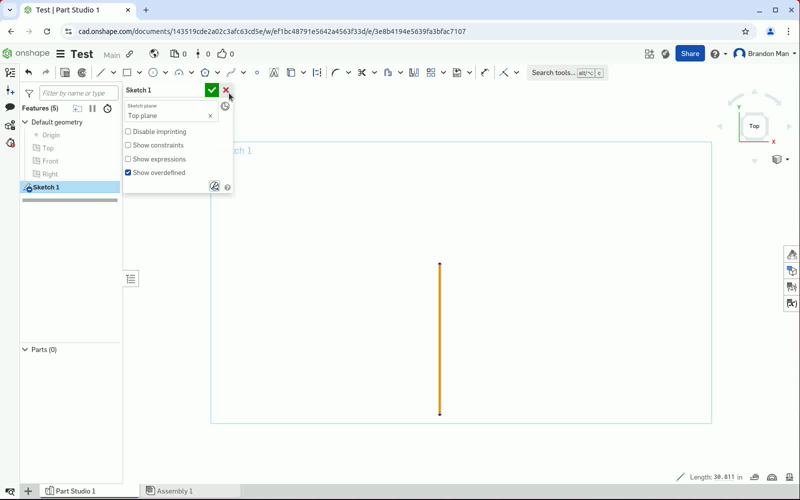
key(shift+h)
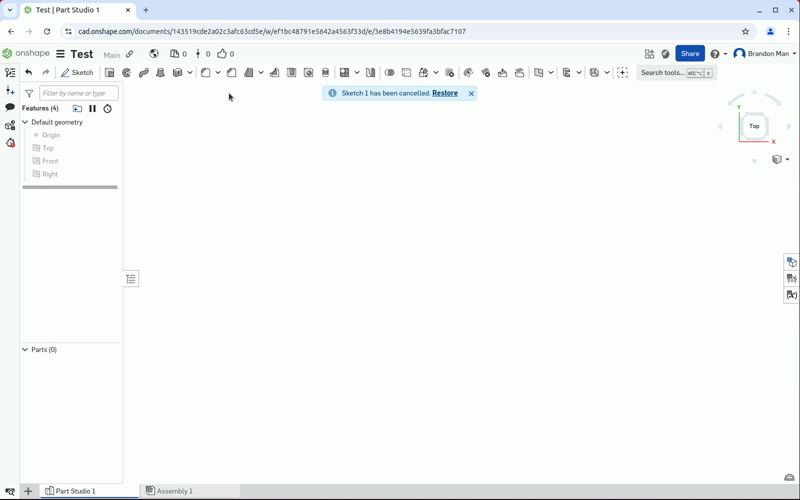
mouse_move(73, 352)
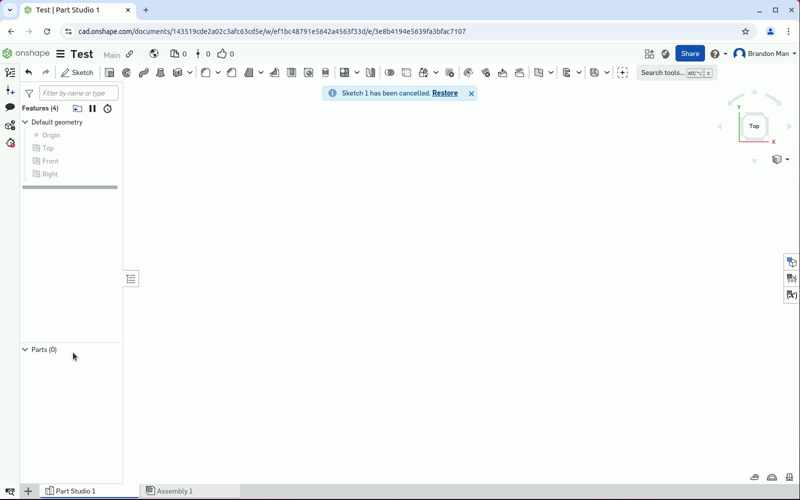
key(y)
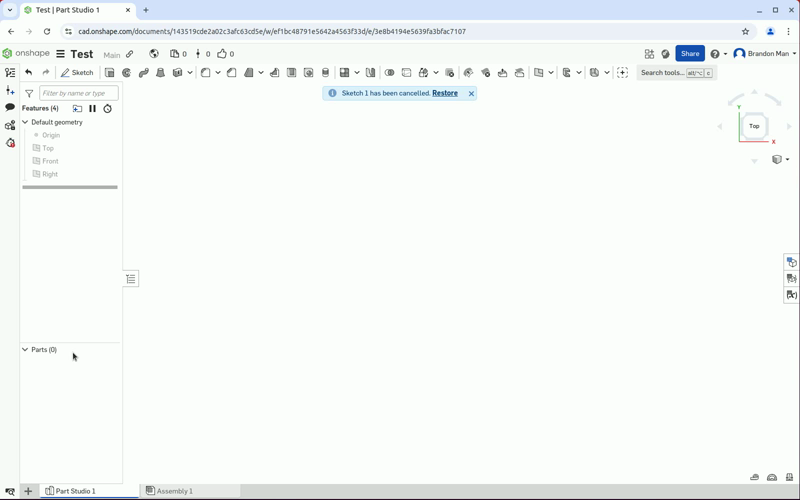
key(shift+p)
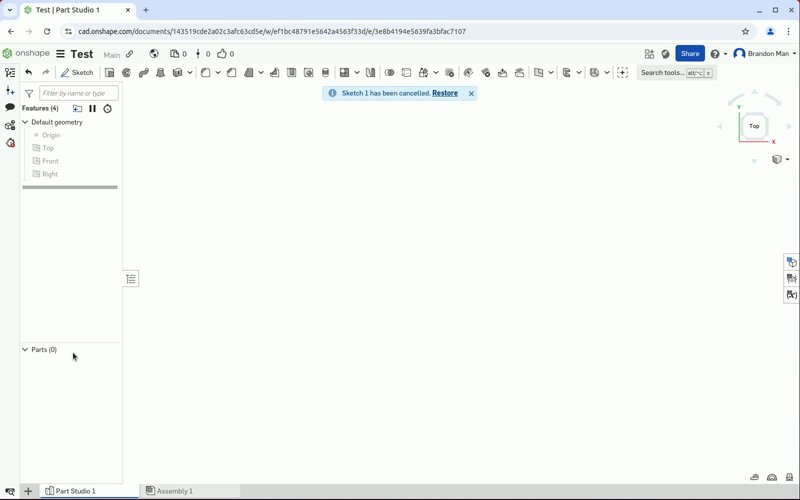
key(space)
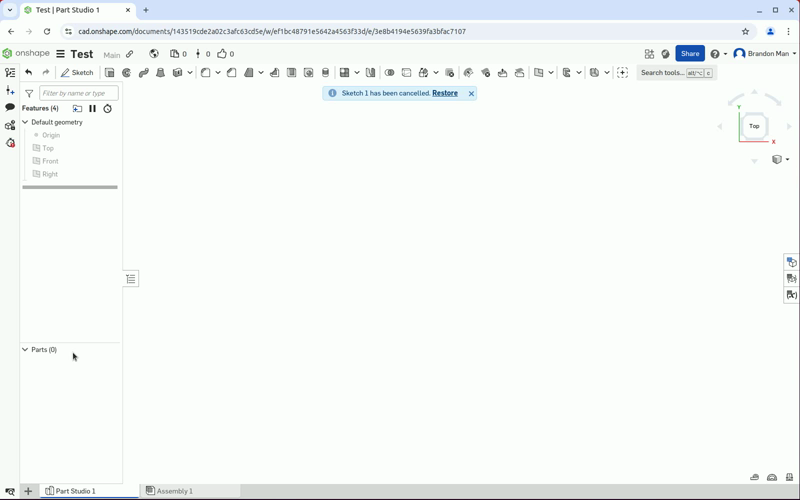
key_down(shift)
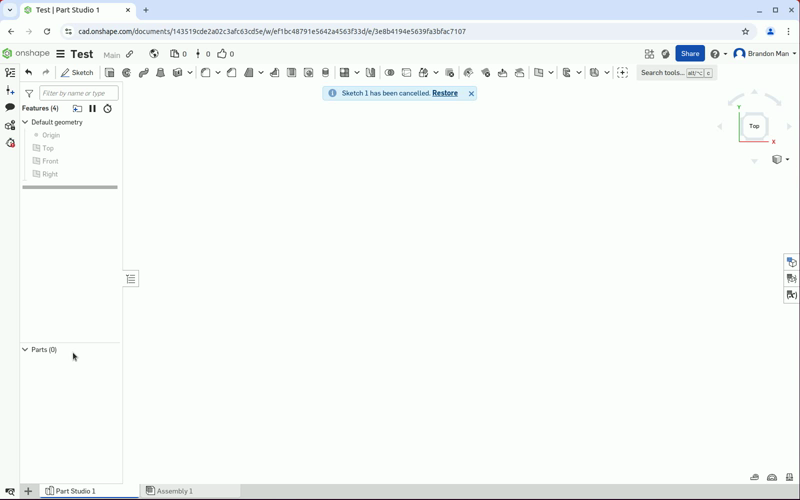
key(up)
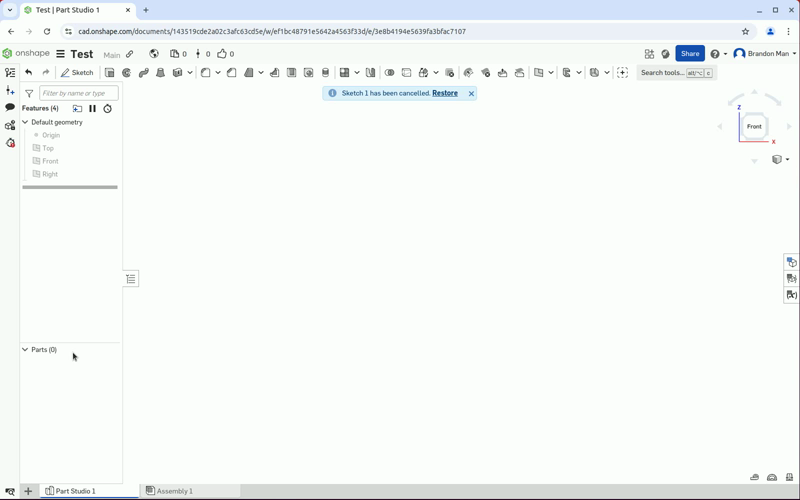
key_up(shift)
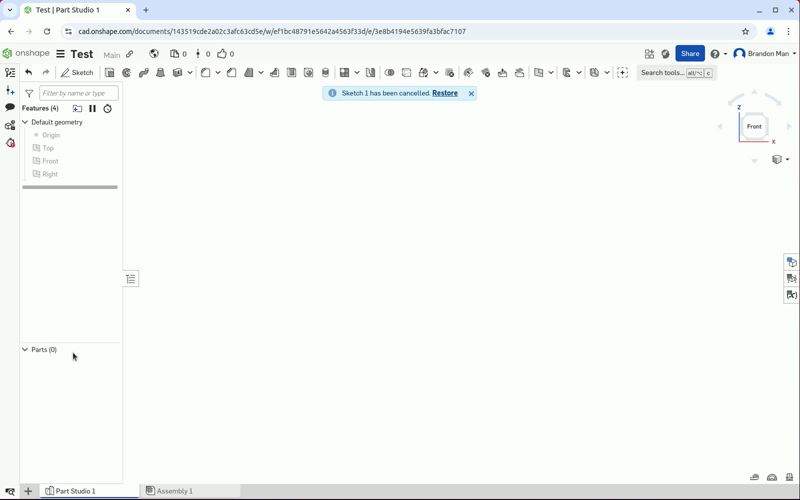
mouse_move(73, 352)
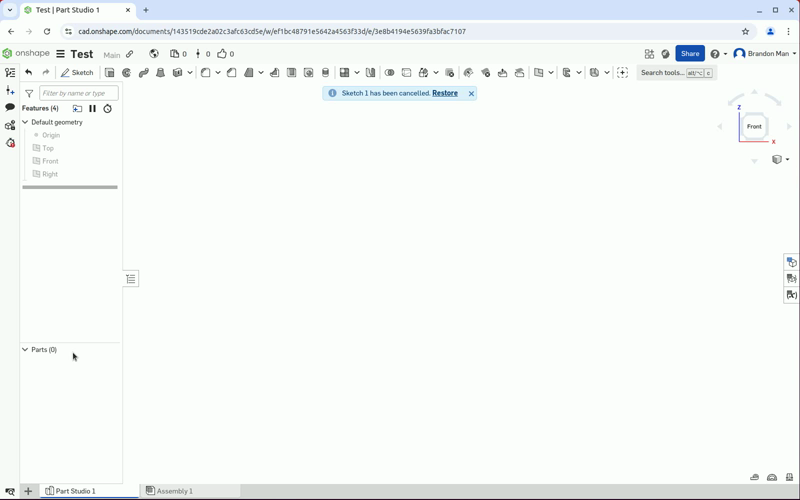
key(shift+y)
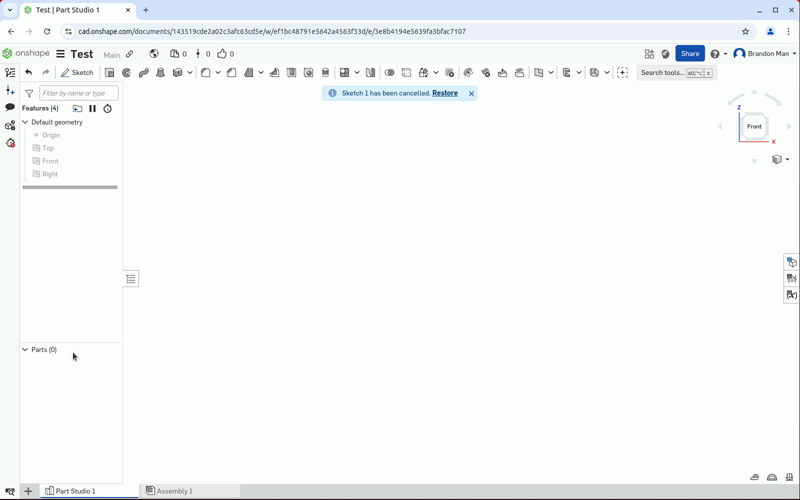
key(shift+s)
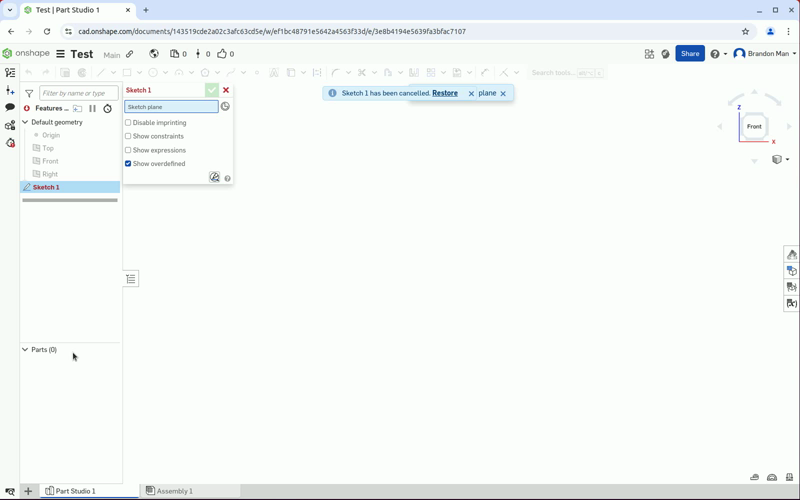
mouse_move(73, 163)
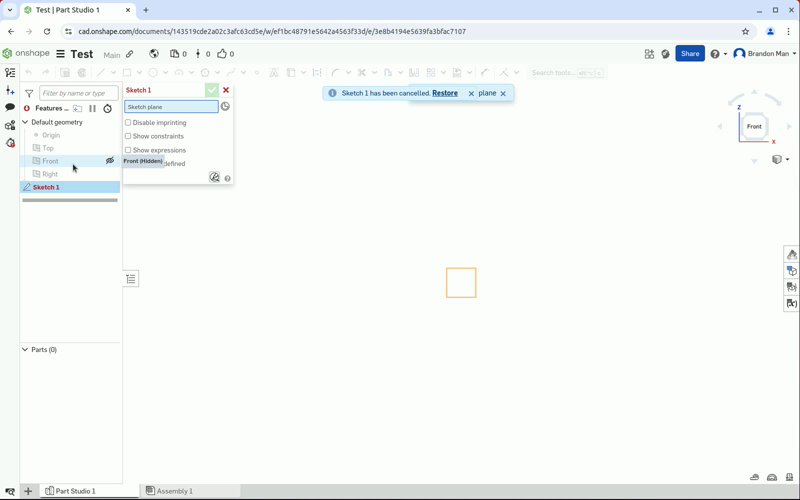
click(73, 163)
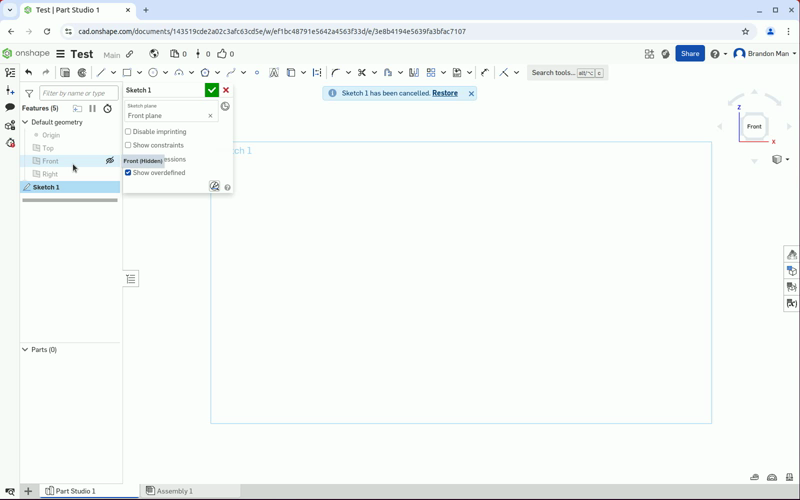
mouse_move(73, 352)
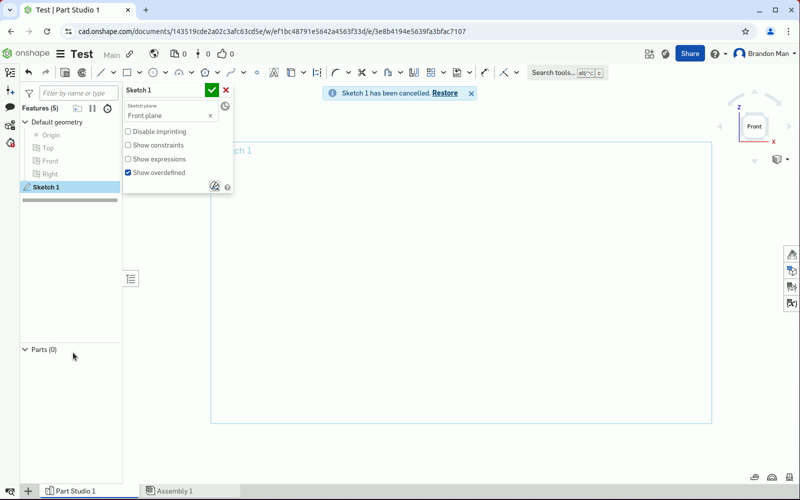
key(y)
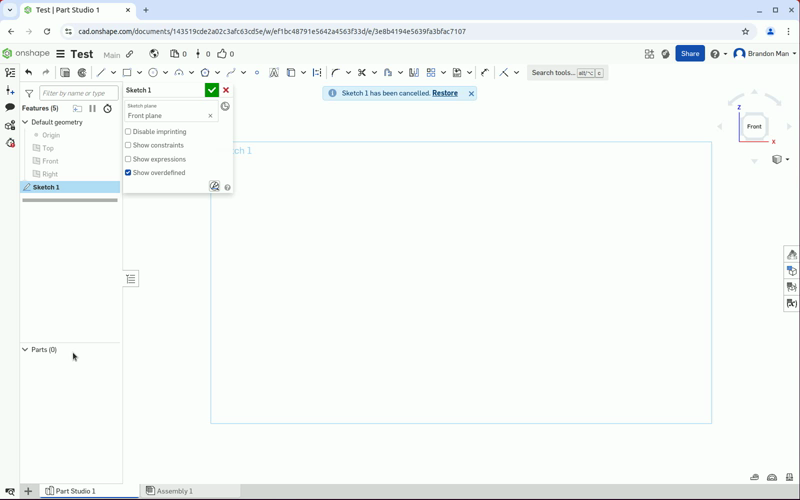
key(l)
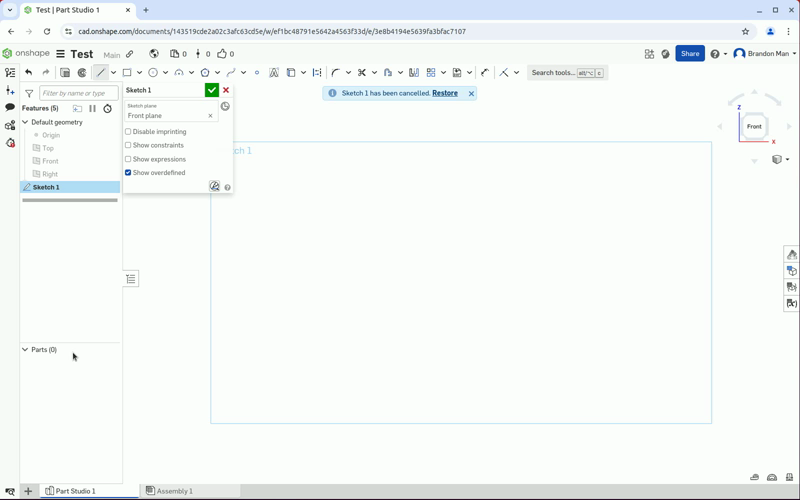
key_down(shift)
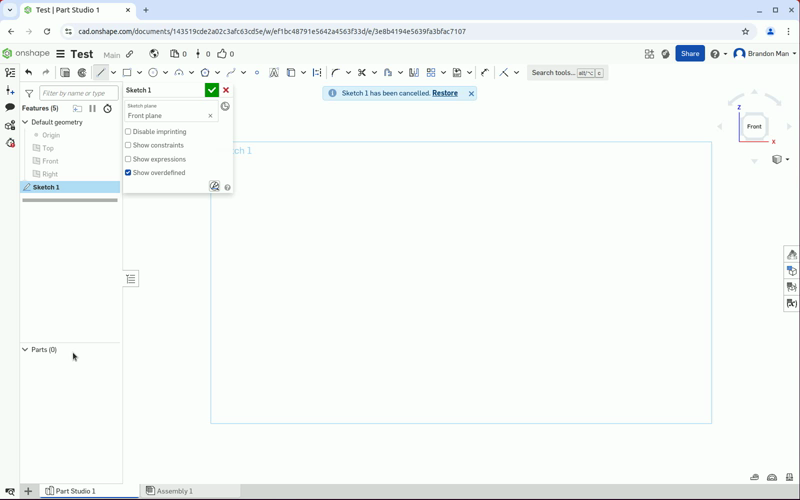
mouse_move(460, 282)
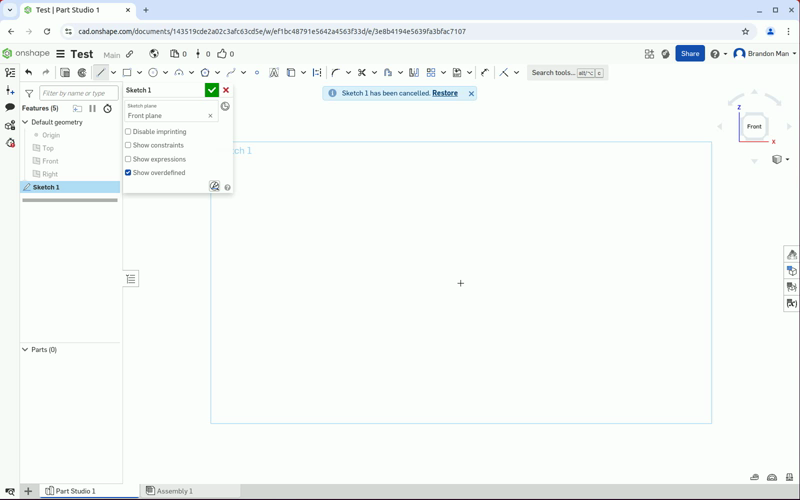
click(460, 282)
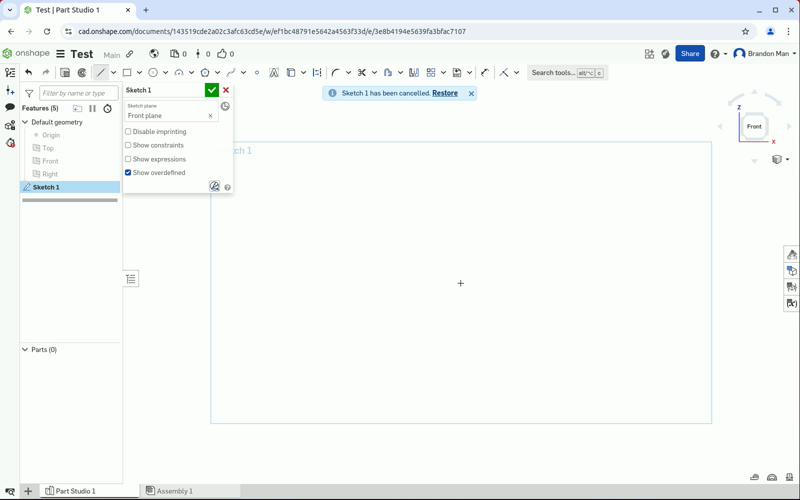
key_up(shift)
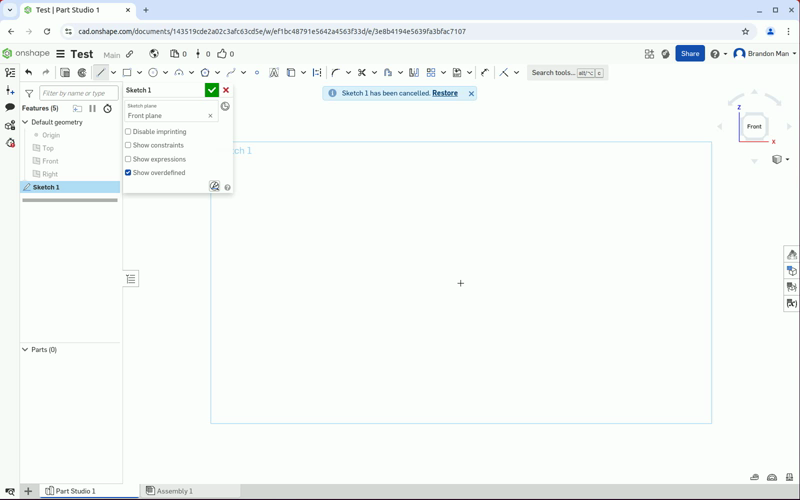
key_down(shift)
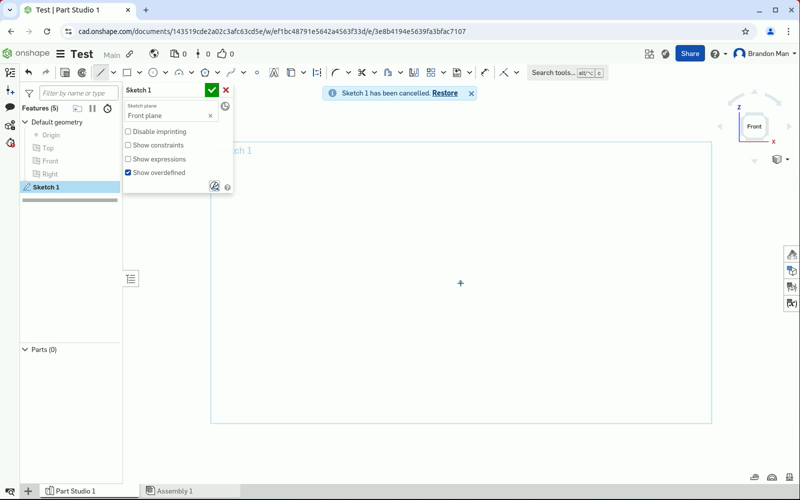
mouse_move(490, 282)
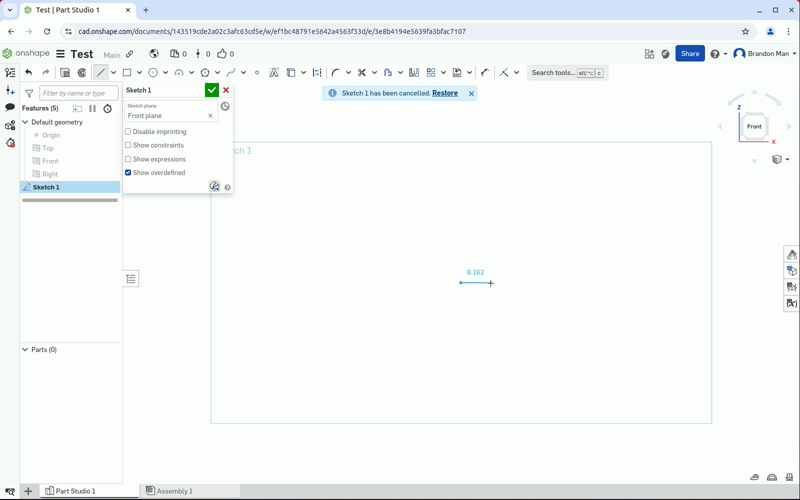
mouse_move(467, 282)
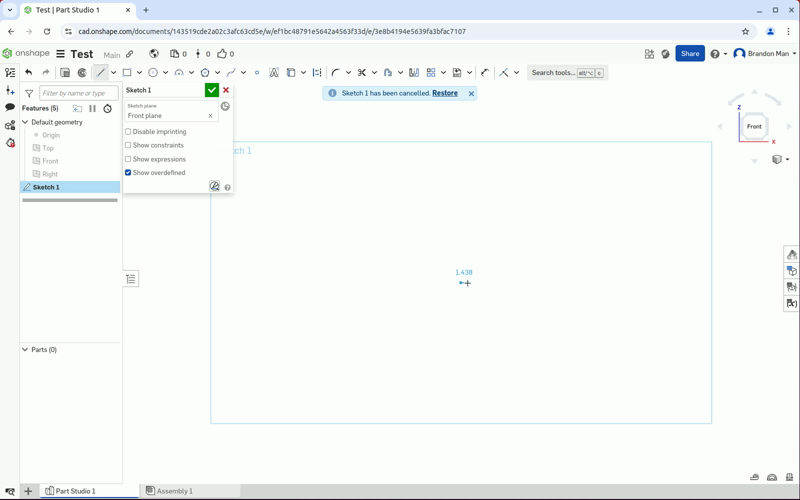
scroll(6)
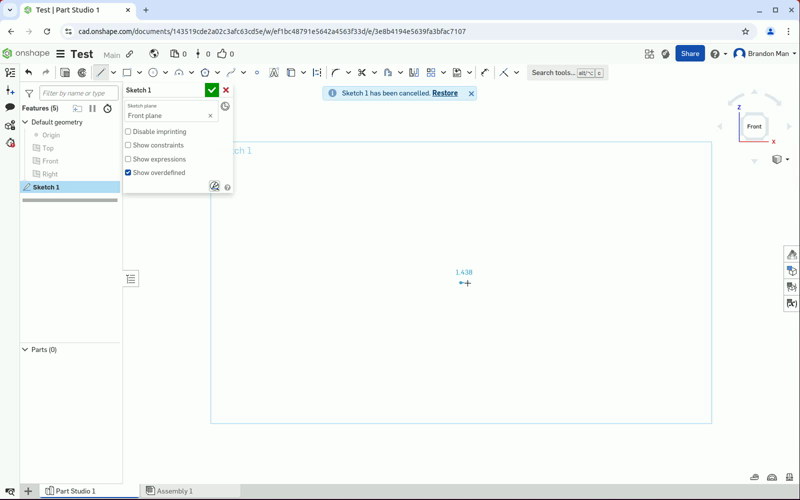
scroll(6)
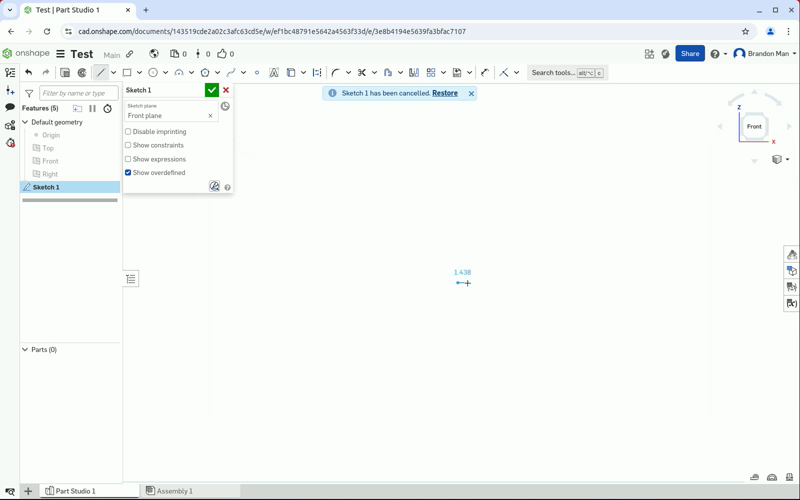
scroll(6)
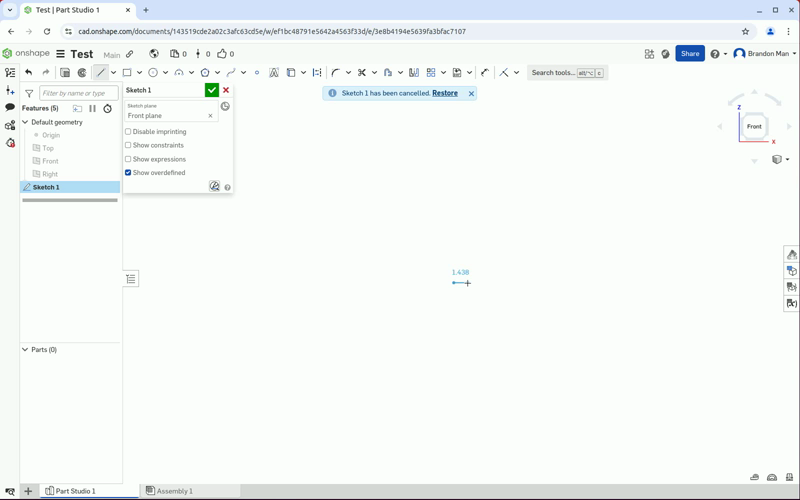
scroll(6)
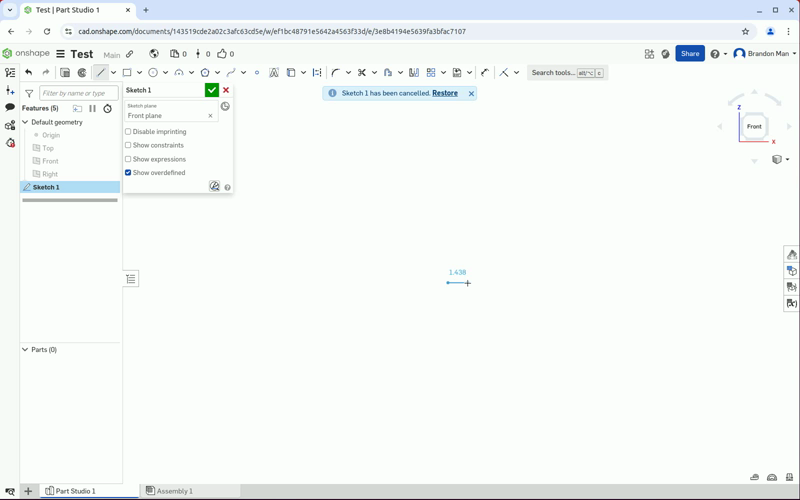
scroll(6)
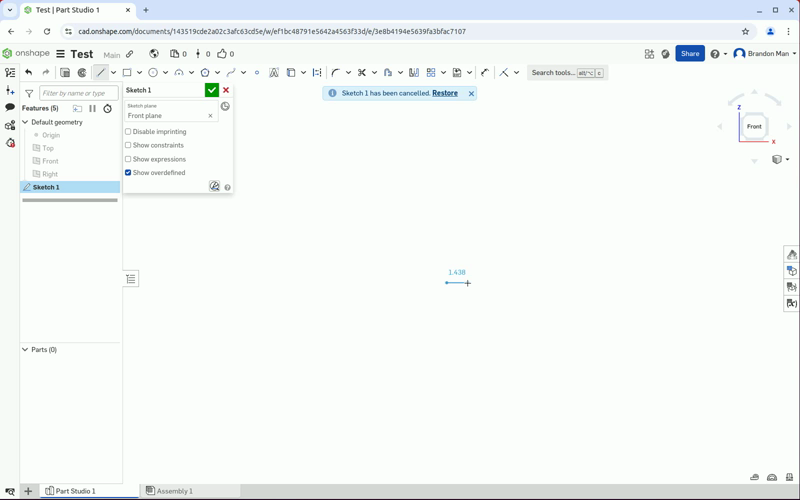
scroll(6)
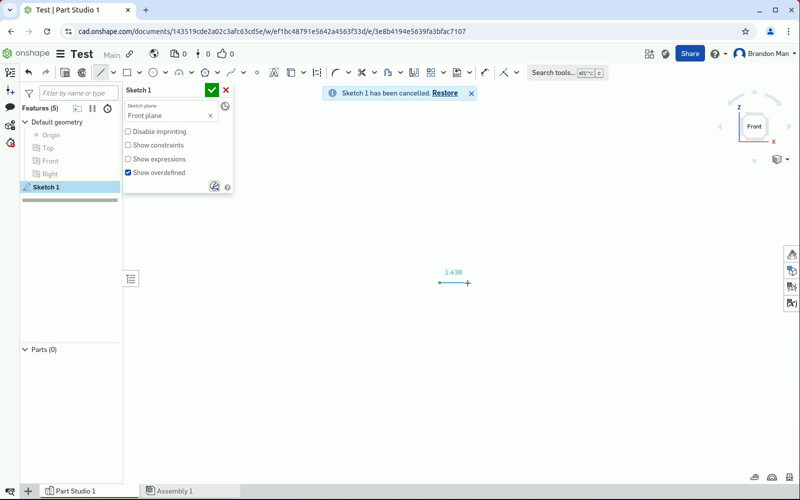
scroll(6)
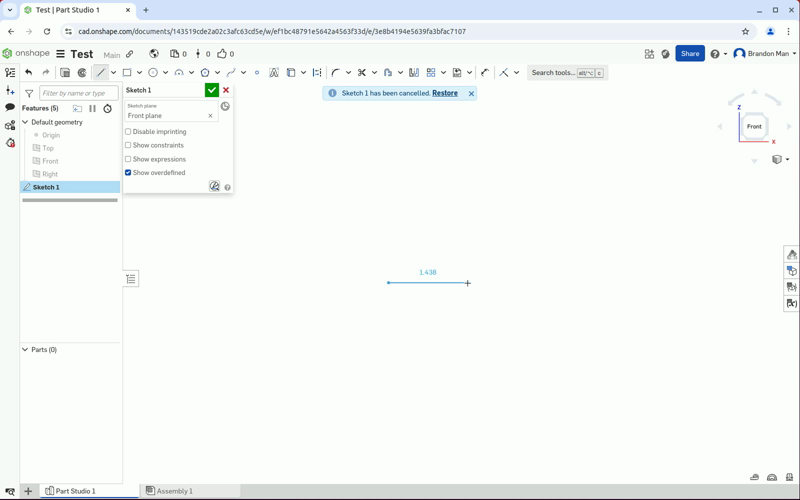
click(467, 282)
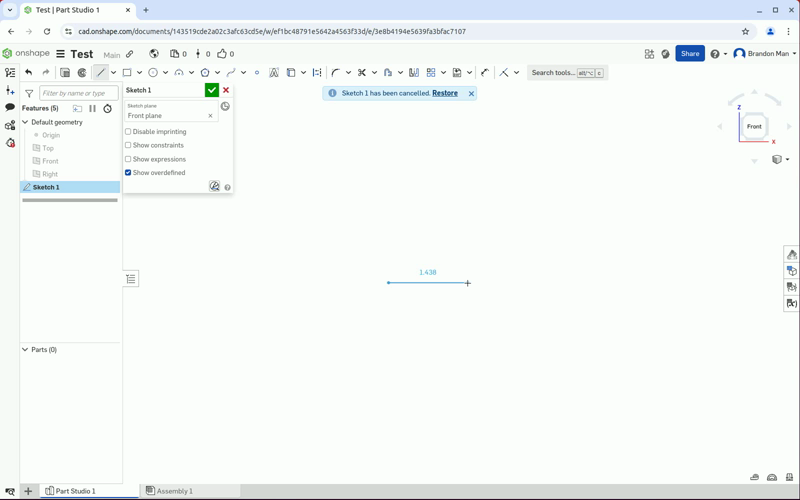
scroll(-6)
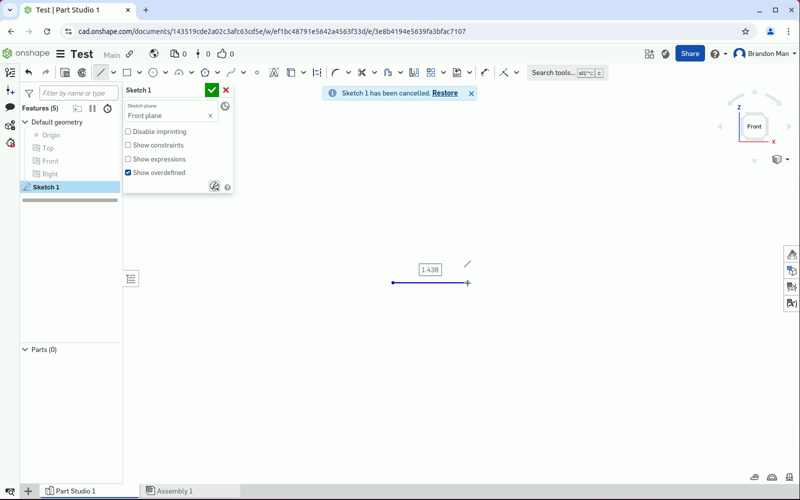
scroll(-6)
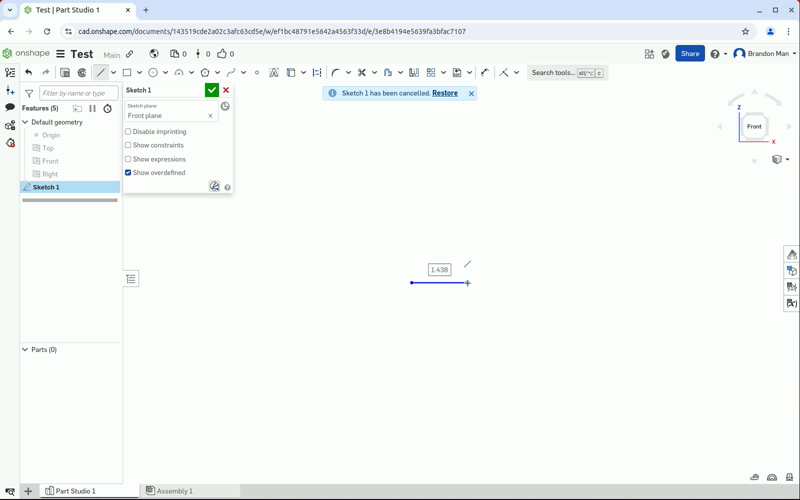
scroll(-6)
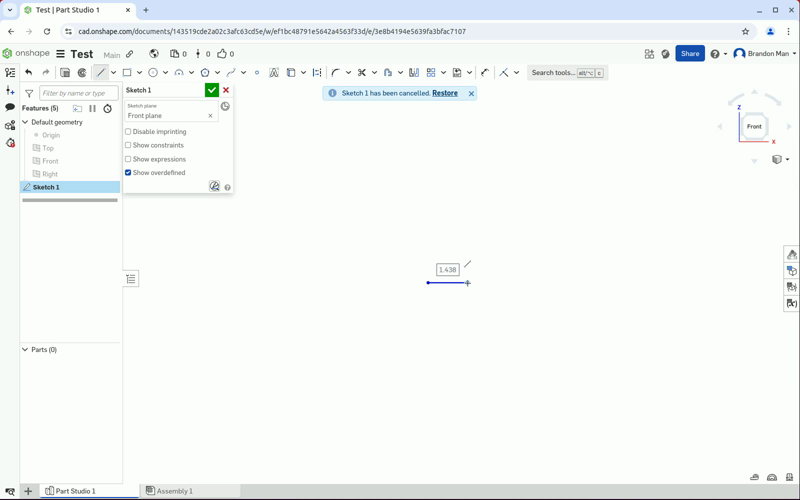
scroll(-6)
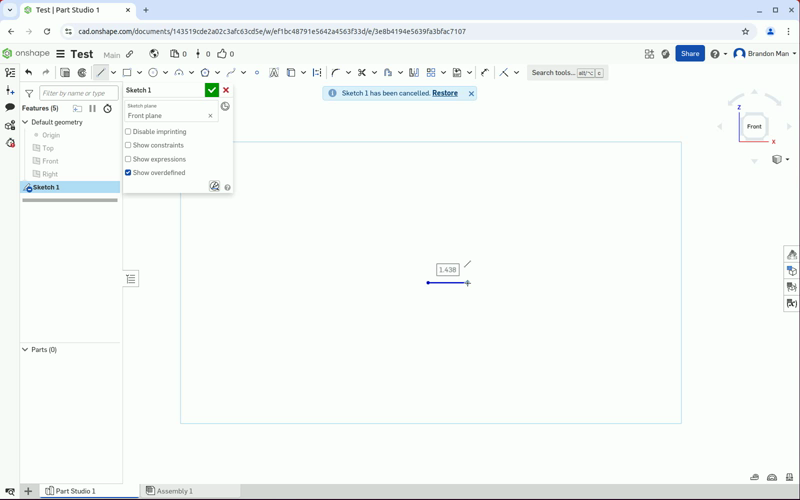
scroll(-6)
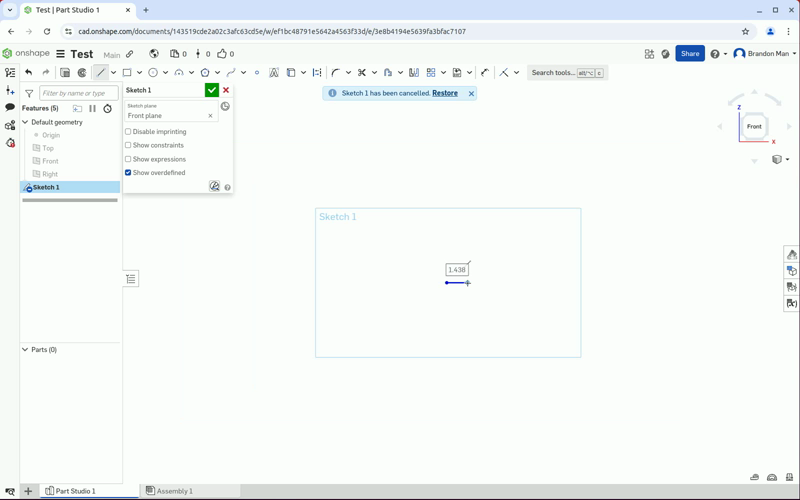
scroll(-6)
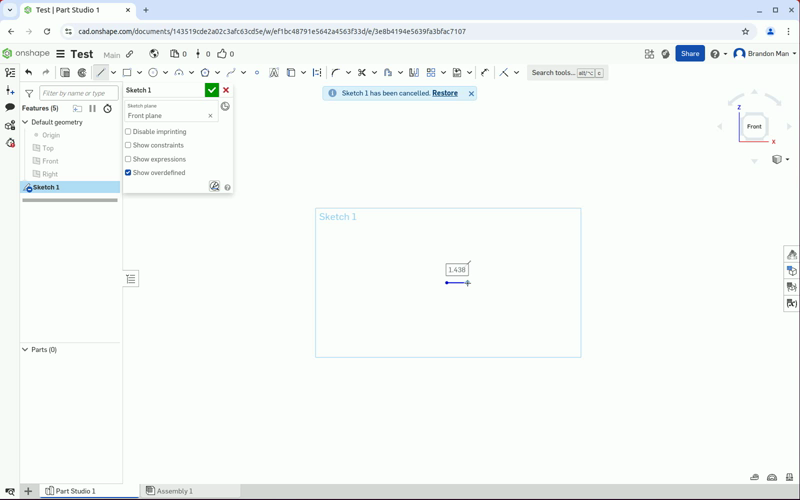
scroll(-6)
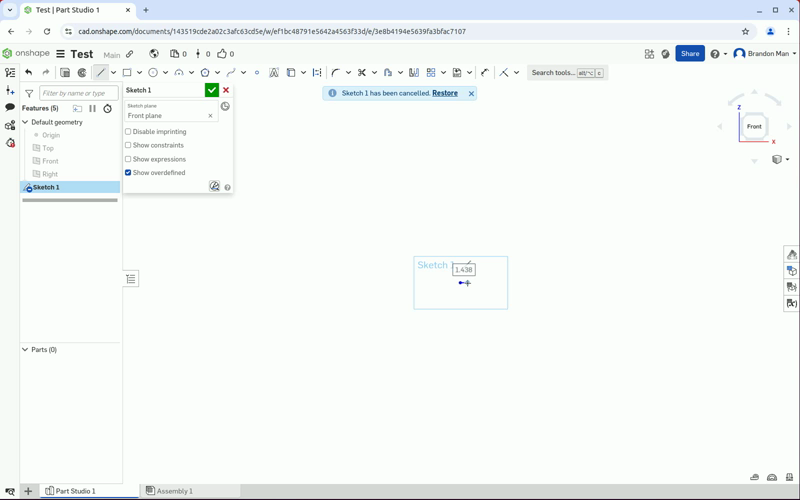
key_up(shift)
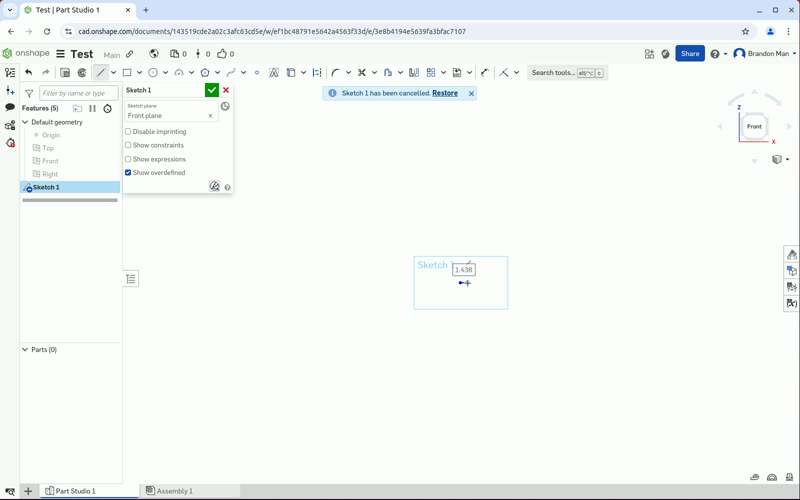
key_down(shift)
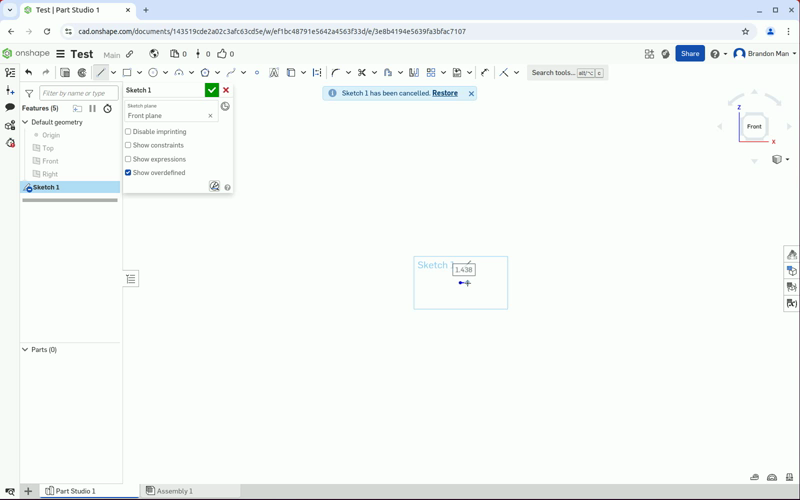
mouse_move(497, 282)
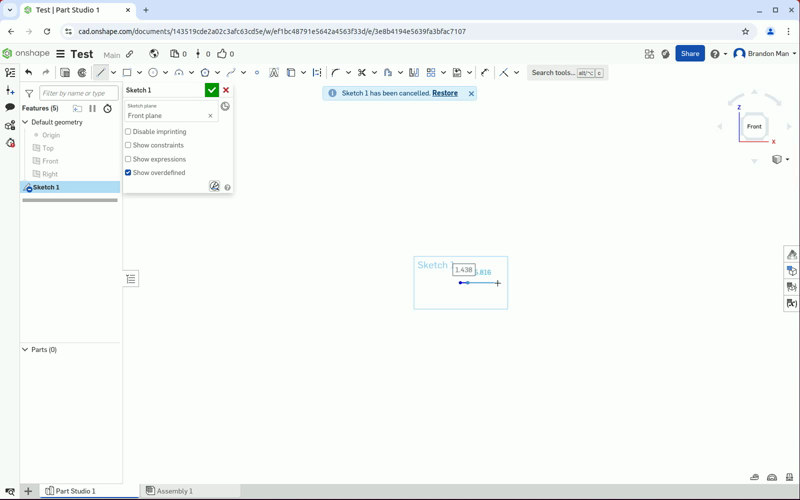
mouse_move(467, 281)
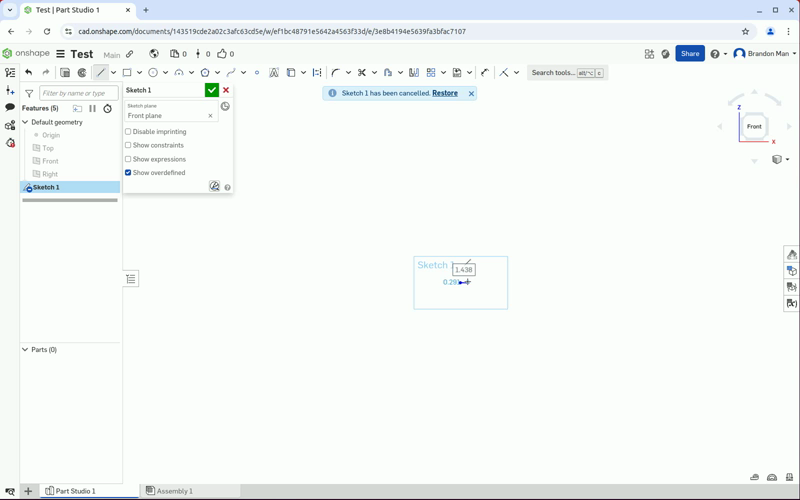
scroll(6)
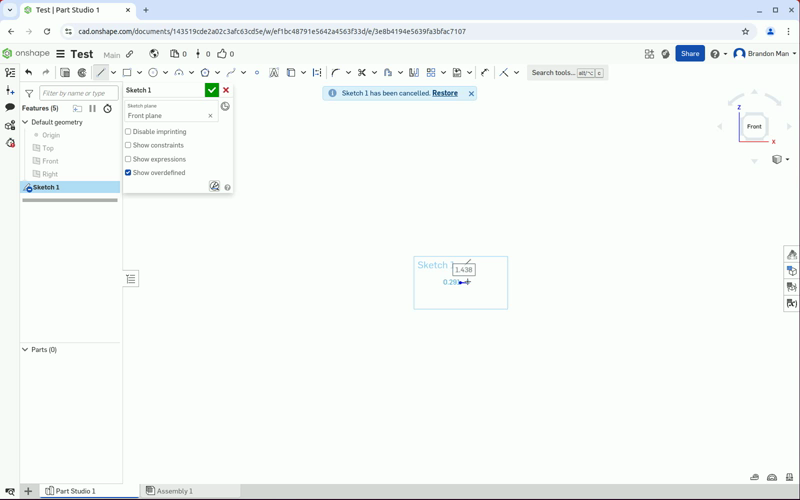
scroll(6)
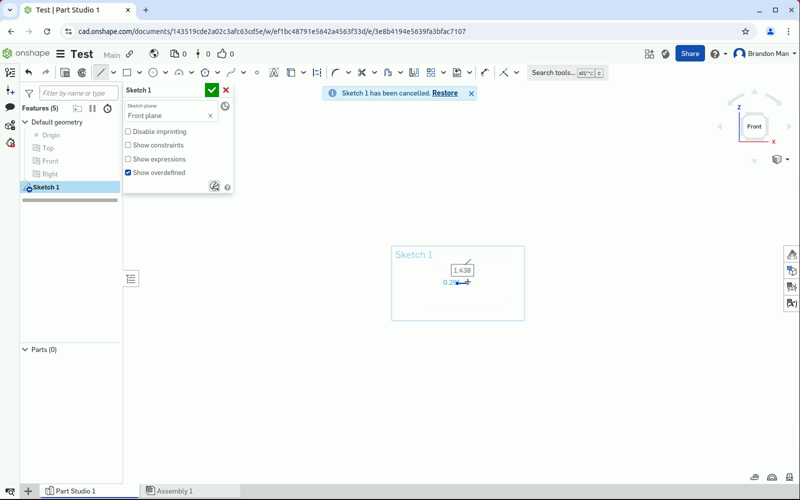
scroll(6)
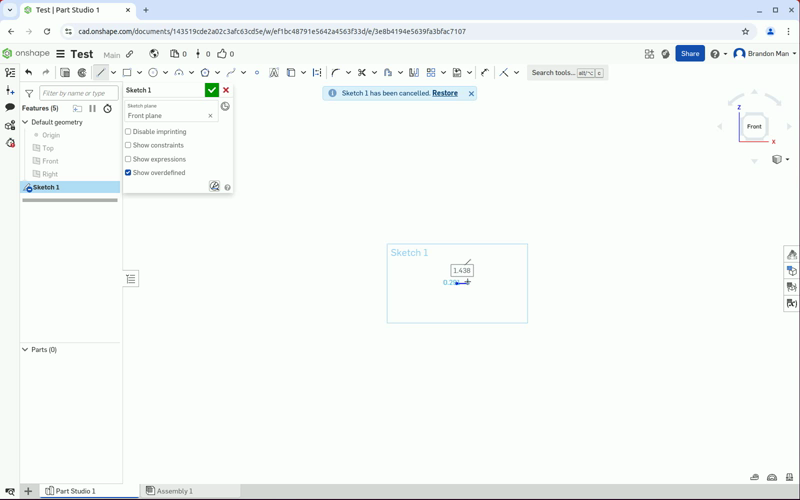
scroll(6)
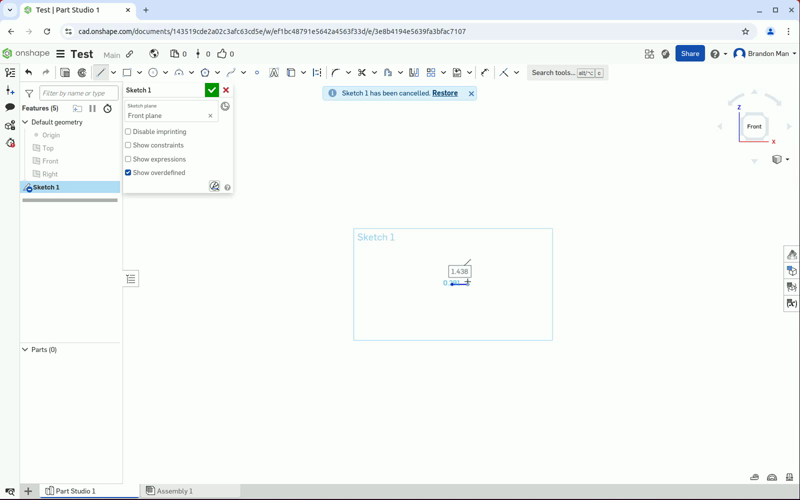
scroll(6)
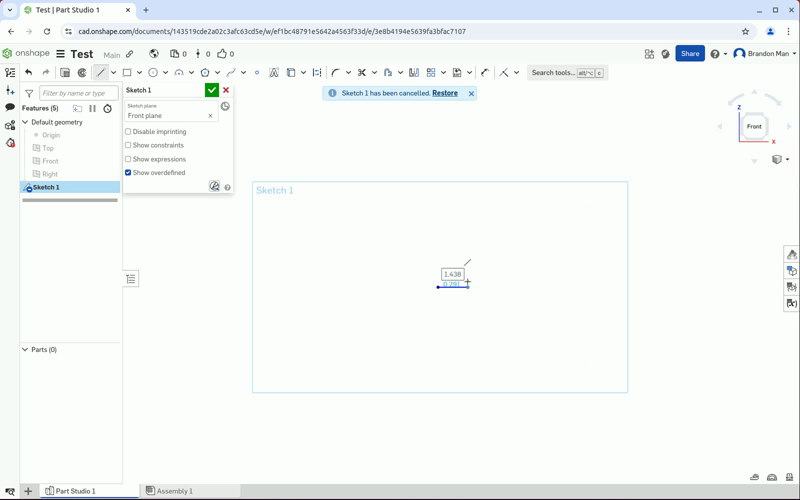
scroll(6)
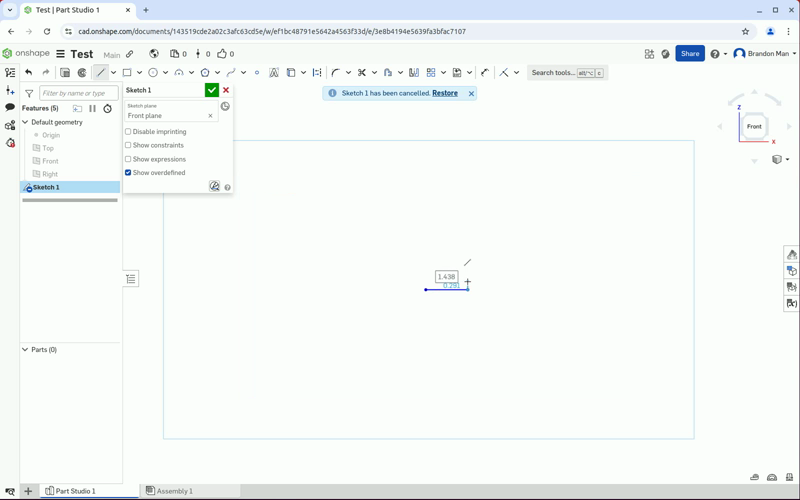
scroll(6)
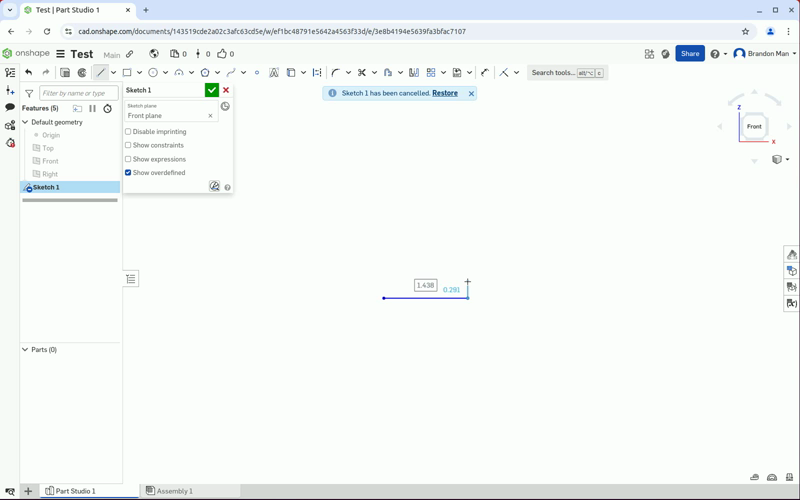
click(467, 281)
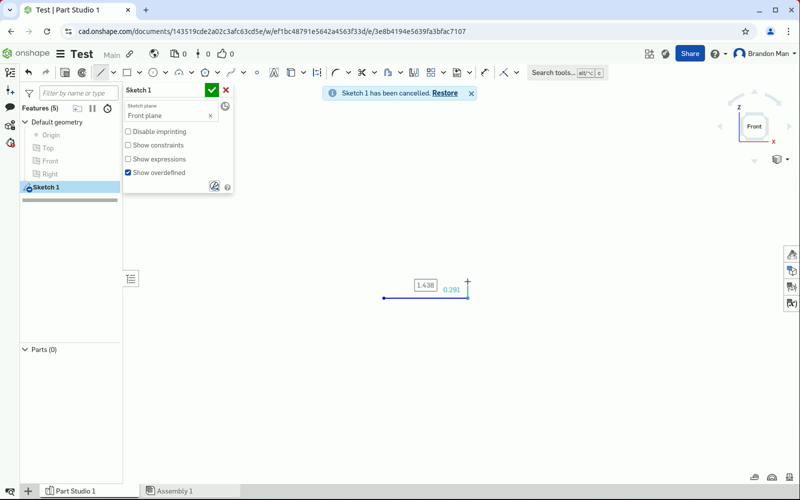
scroll(-6)
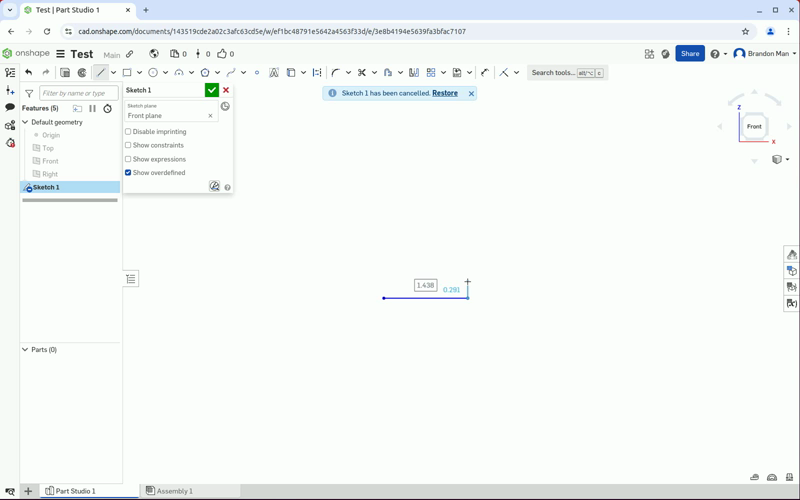
scroll(-6)
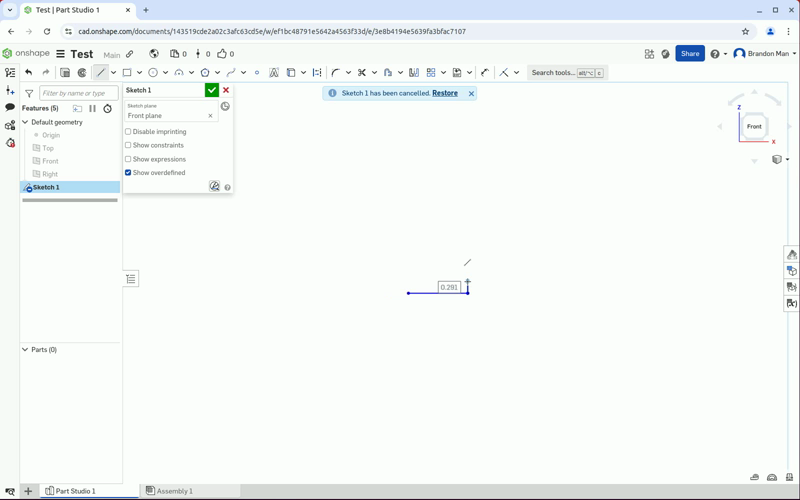
scroll(-6)
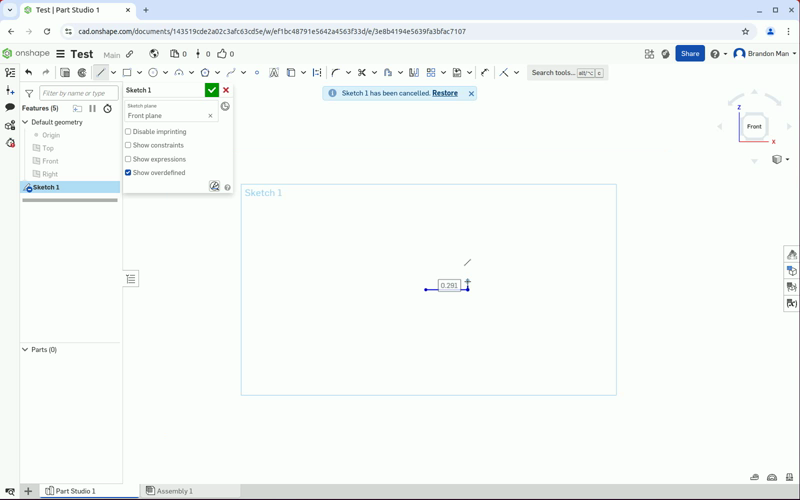
scroll(-6)
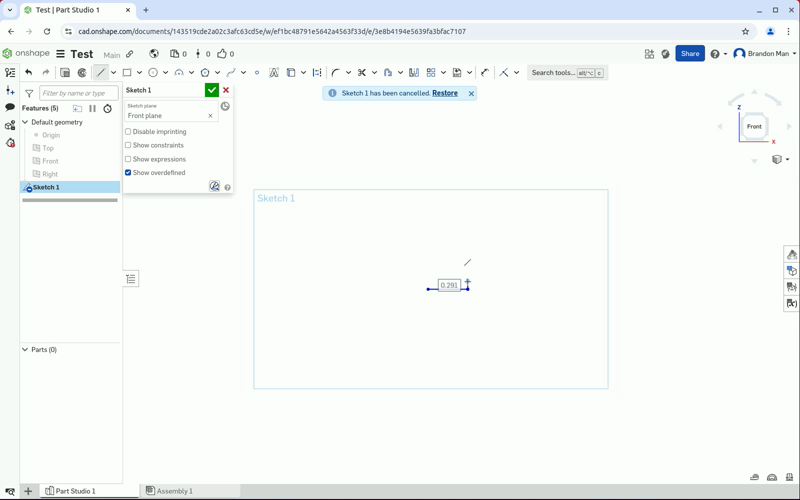
scroll(-6)
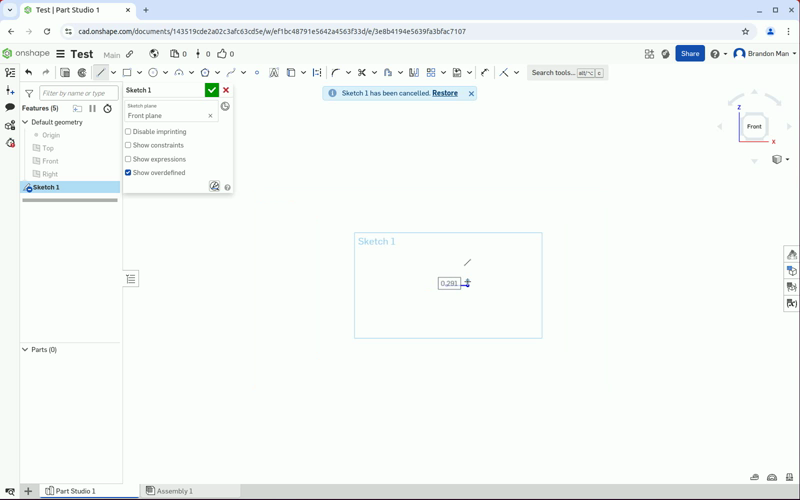
scroll(-6)
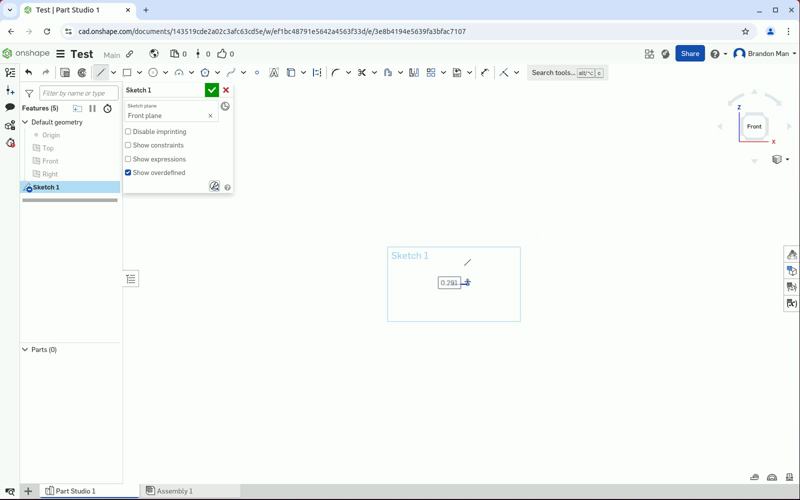
scroll(-6)
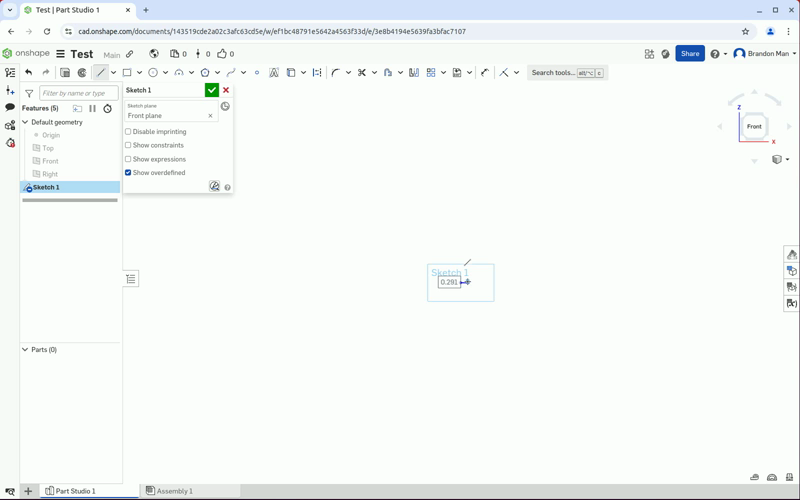
key_up(shift)
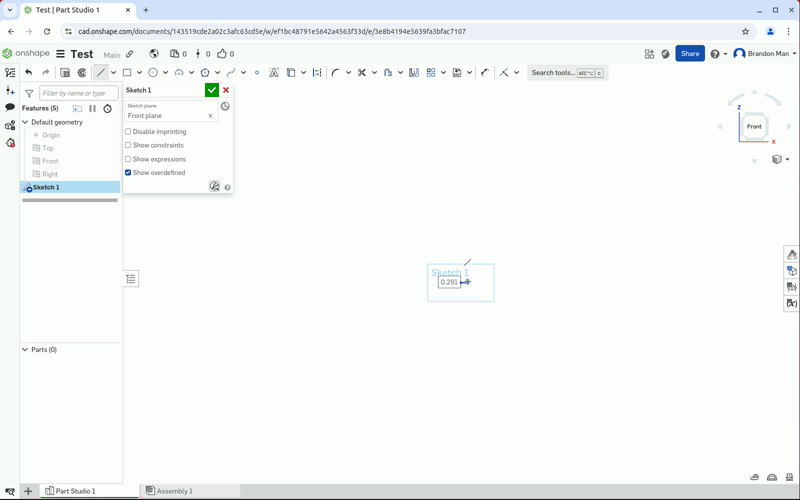
key_down(shift)
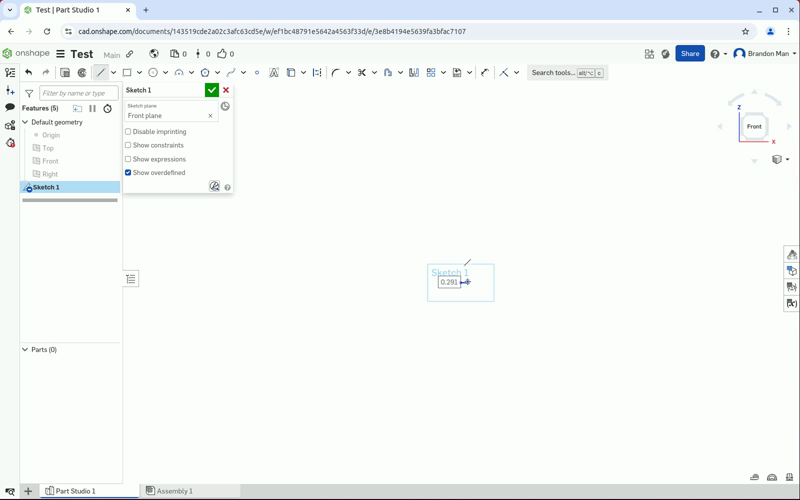
mouse_move(497, 281)
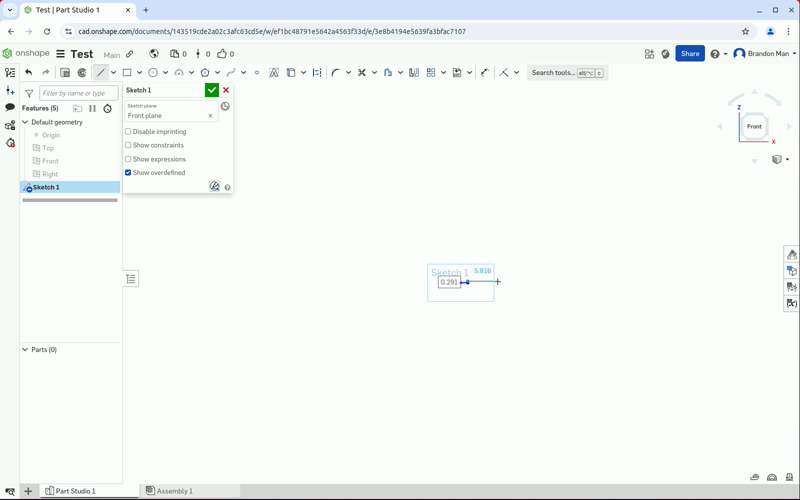
mouse_move(462, 281)
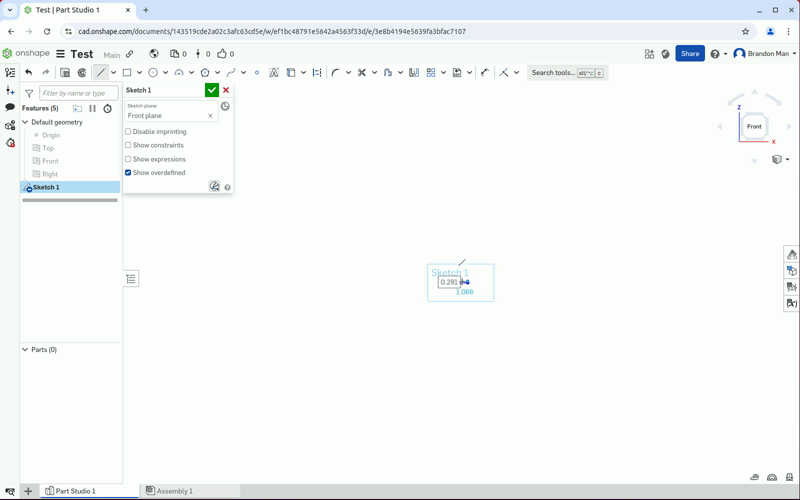
scroll(6)
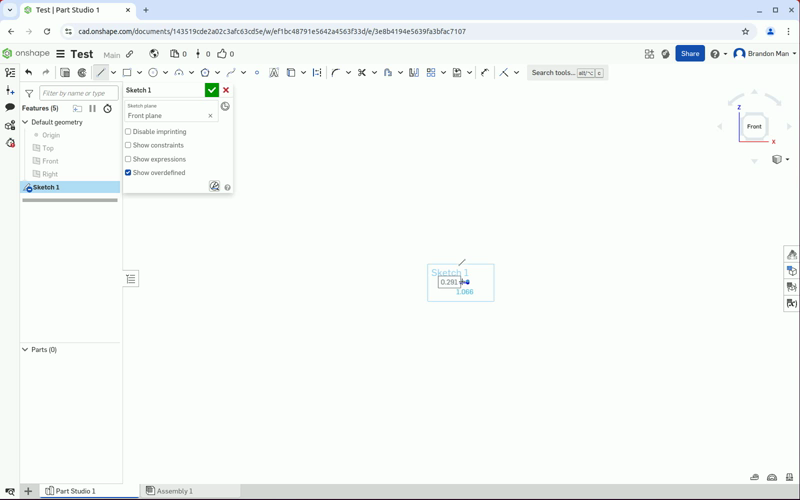
scroll(6)
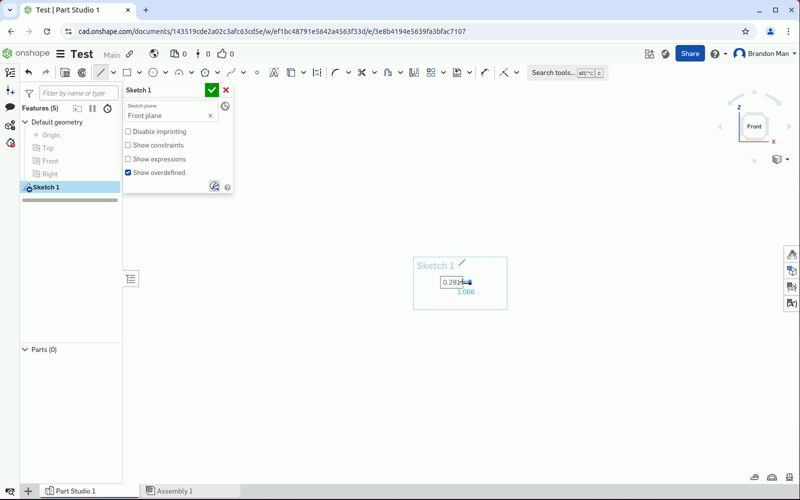
scroll(6)
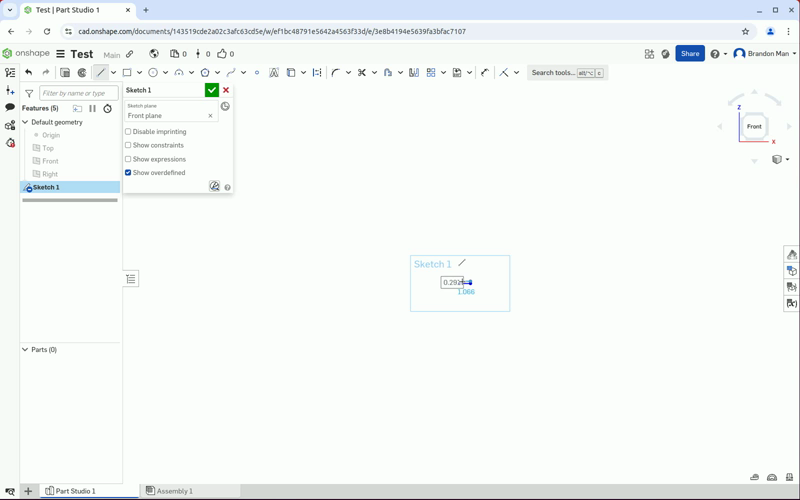
scroll(6)
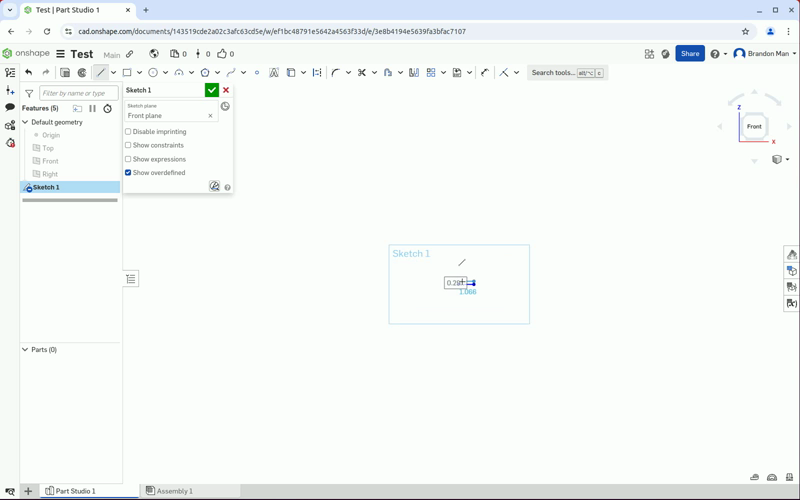
scroll(6)
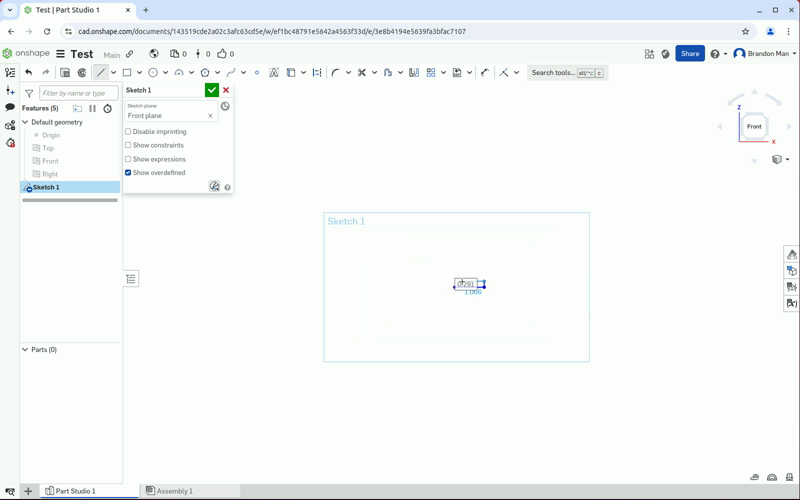
scroll(6)
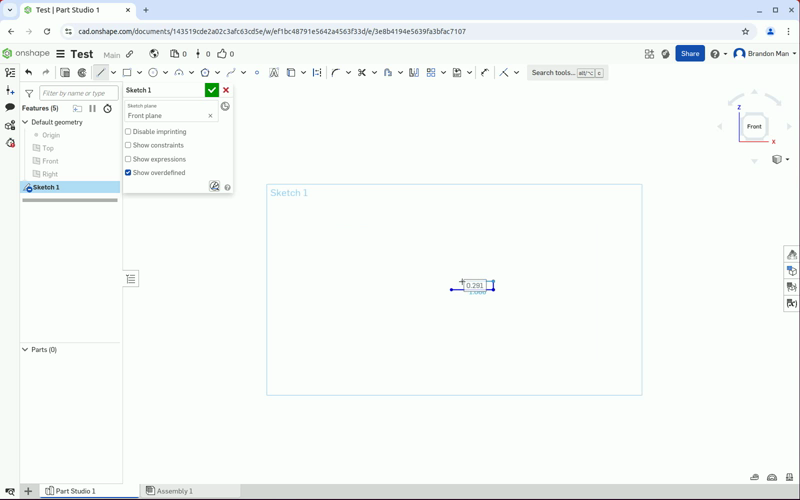
scroll(6)
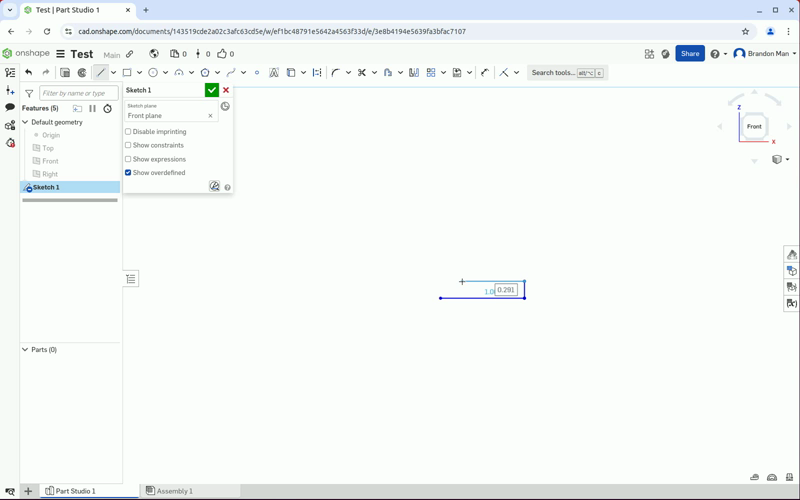
click(462, 281)
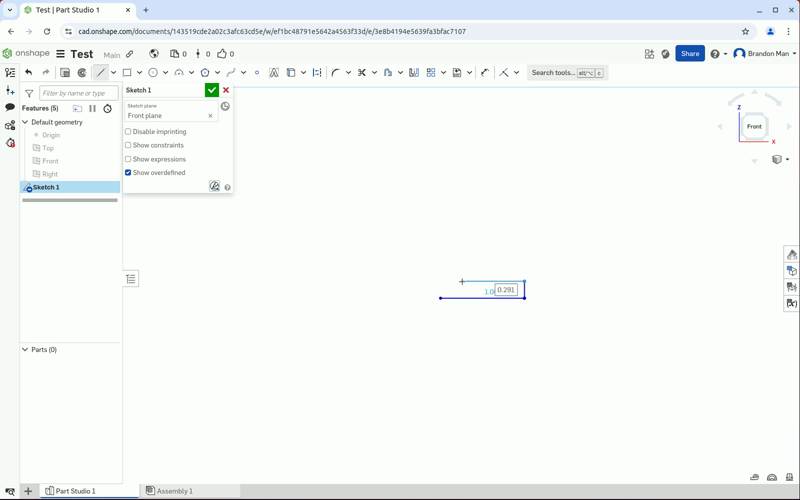
scroll(-6)
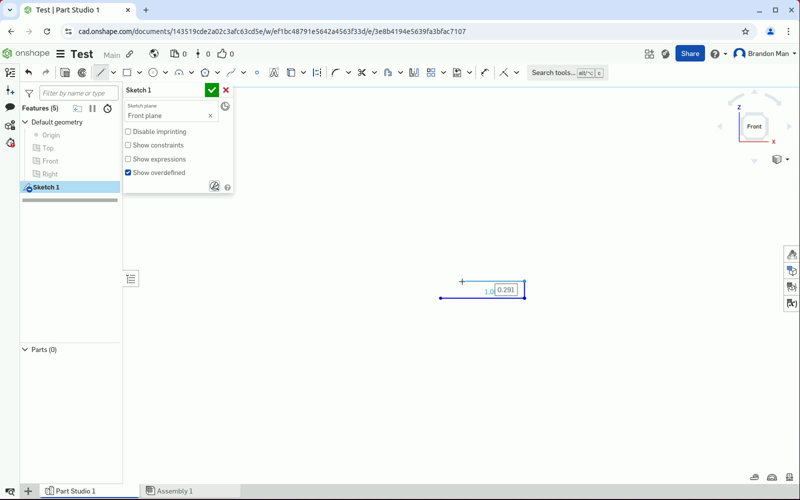
scroll(-6)
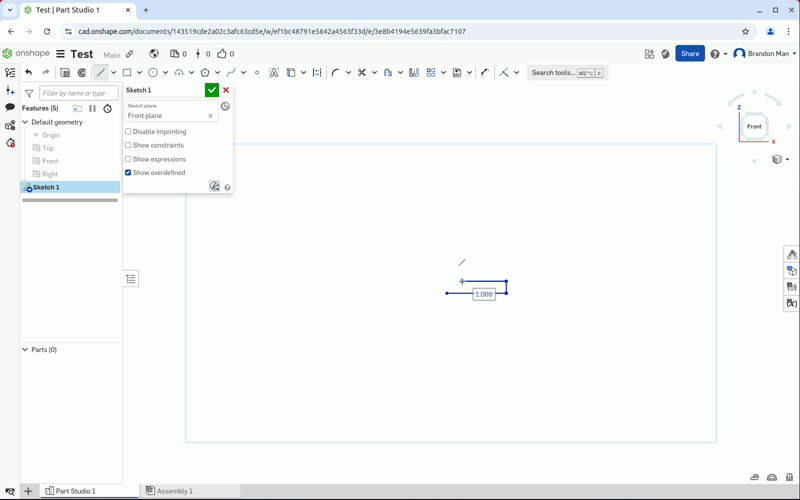
scroll(-6)
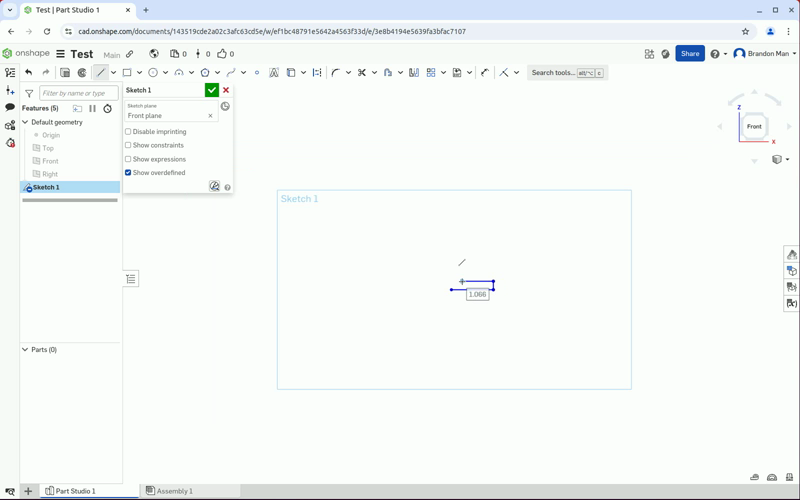
scroll(-6)
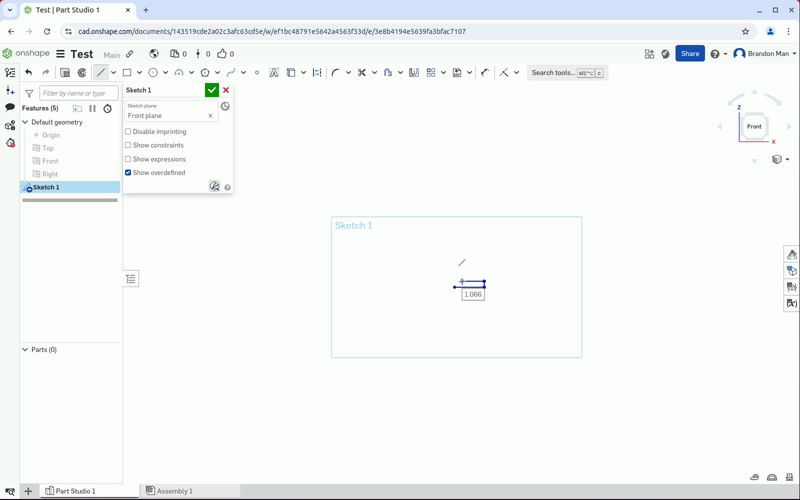
scroll(-6)
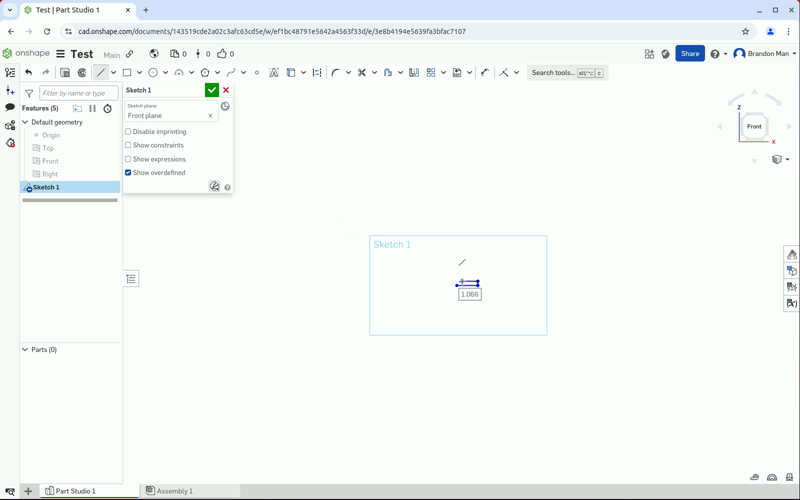
scroll(-6)
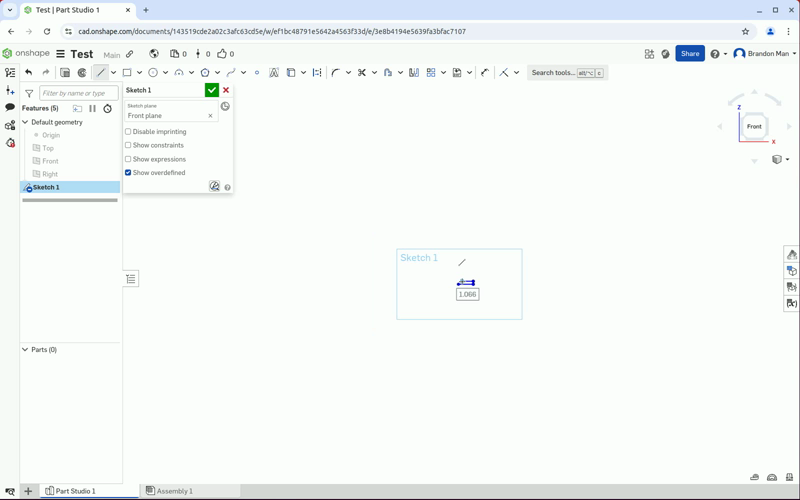
scroll(-6)
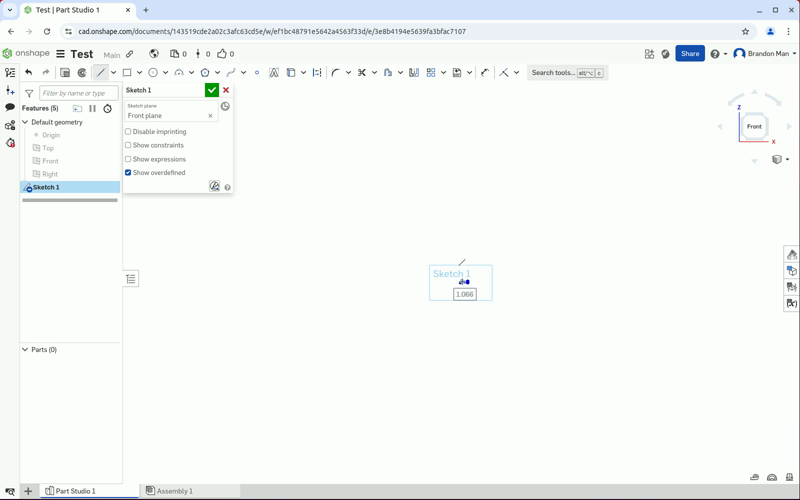
key_up(shift)
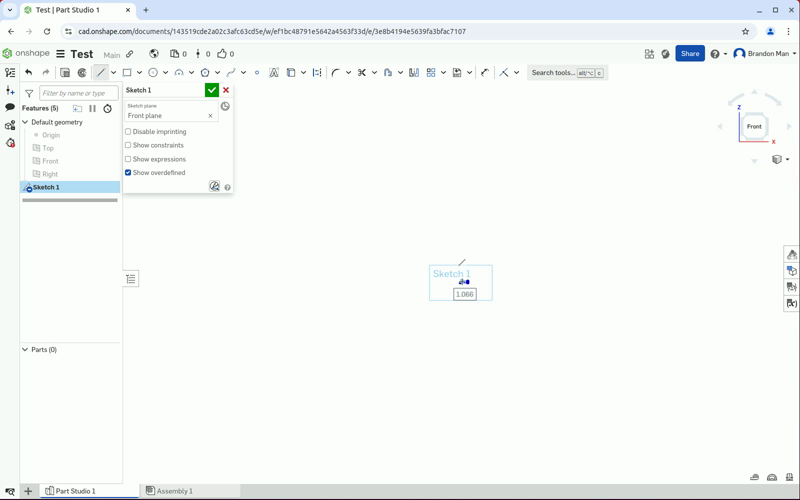
key_down(shift)
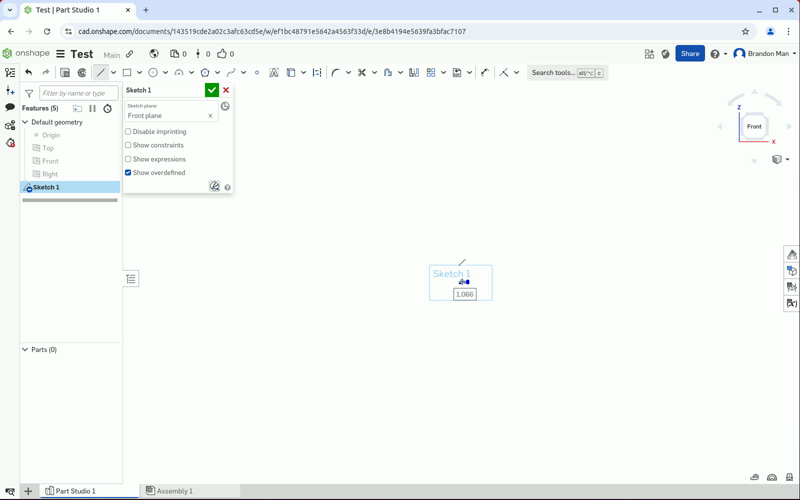
mouse_move(492, 281)
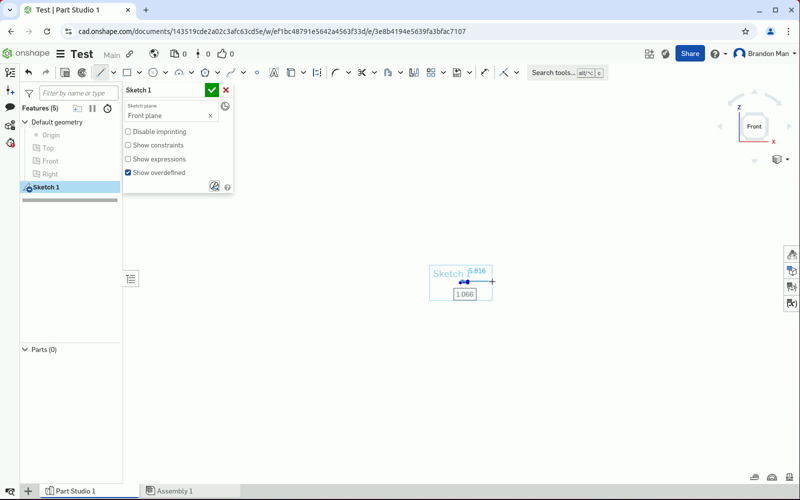
mouse_move(462, 276)
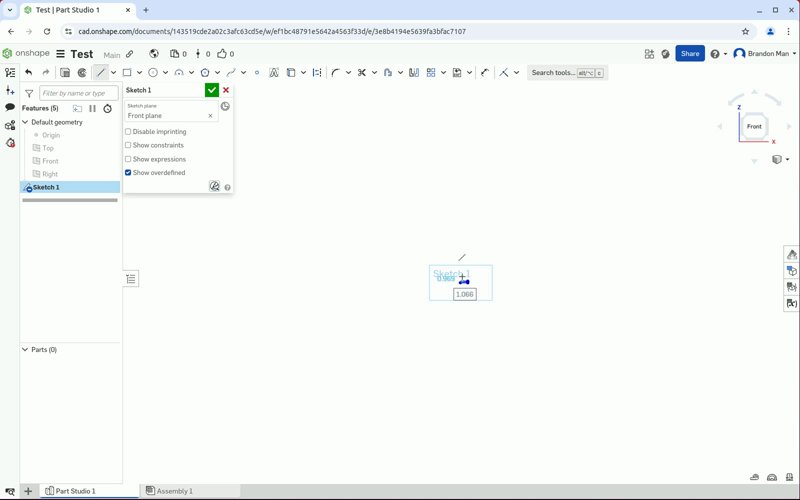
scroll(6)
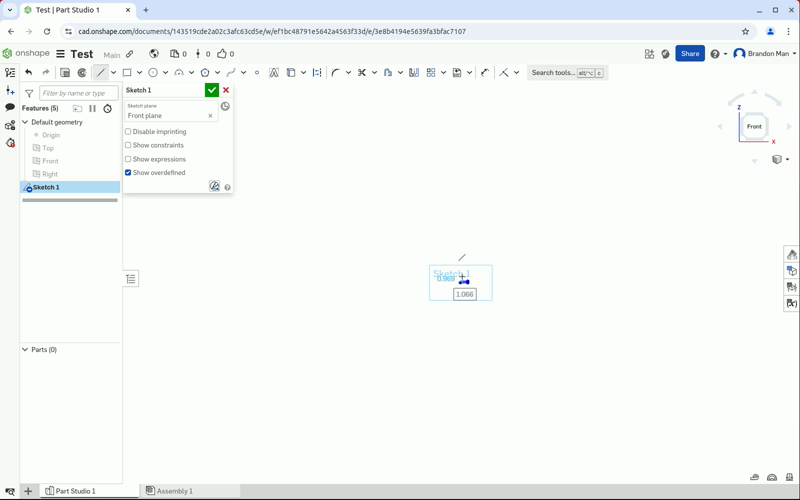
scroll(6)
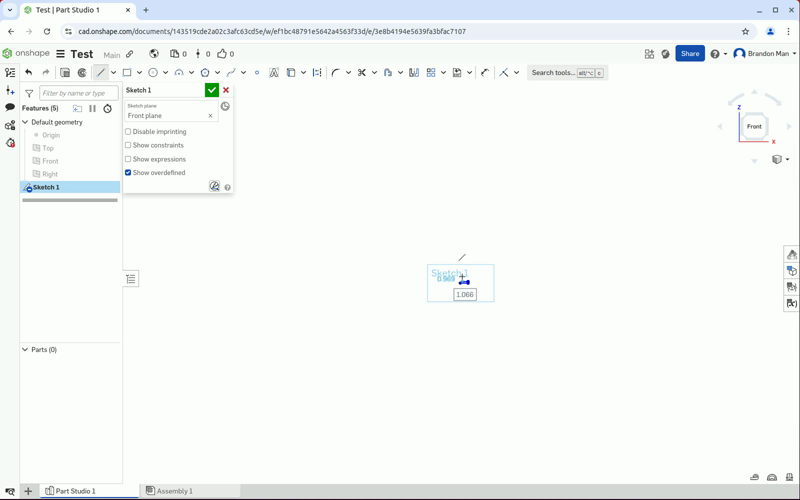
scroll(6)
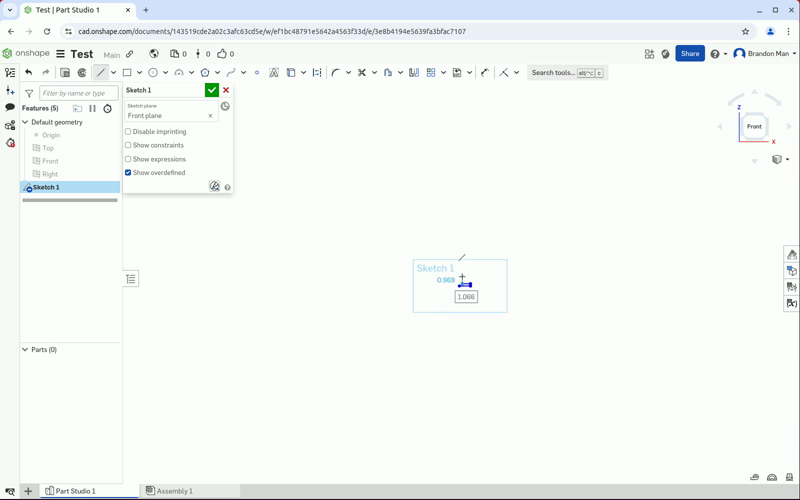
scroll(6)
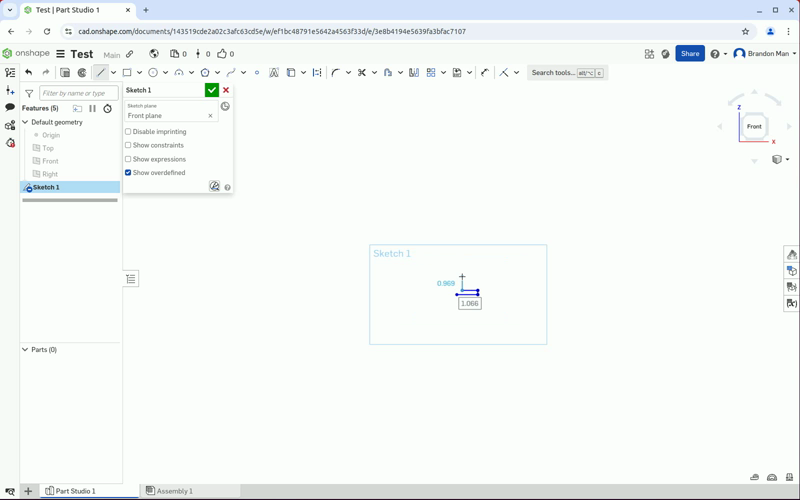
scroll(6)
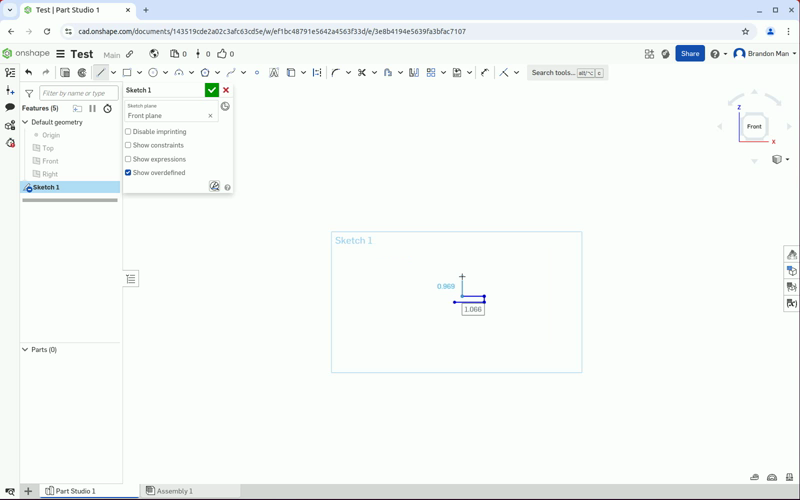
scroll(6)
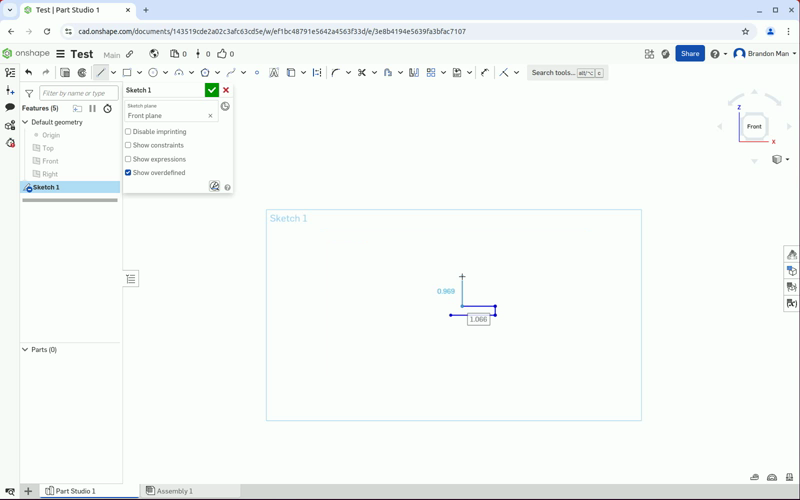
scroll(6)
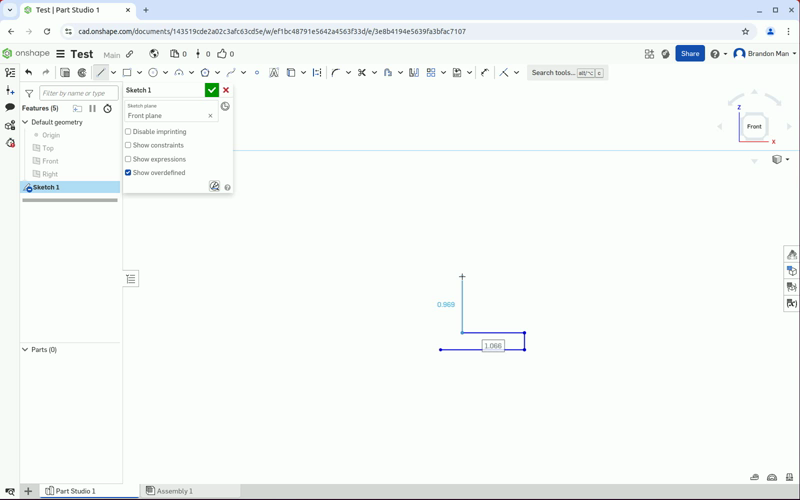
click(462, 276)
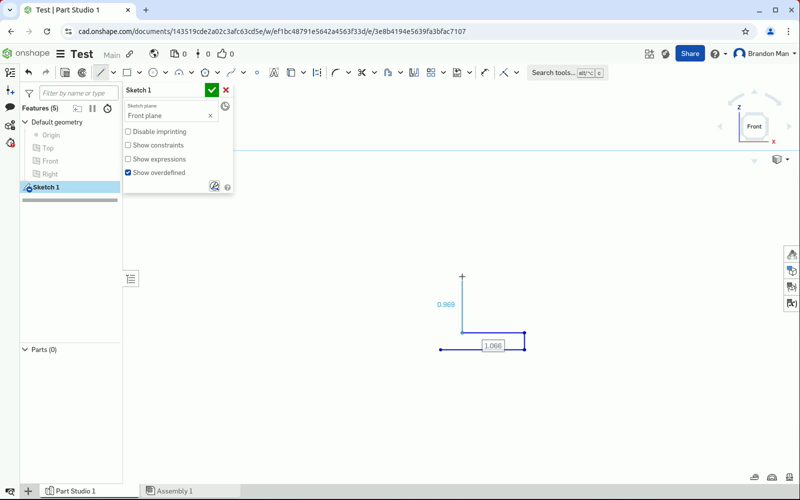
scroll(-6)
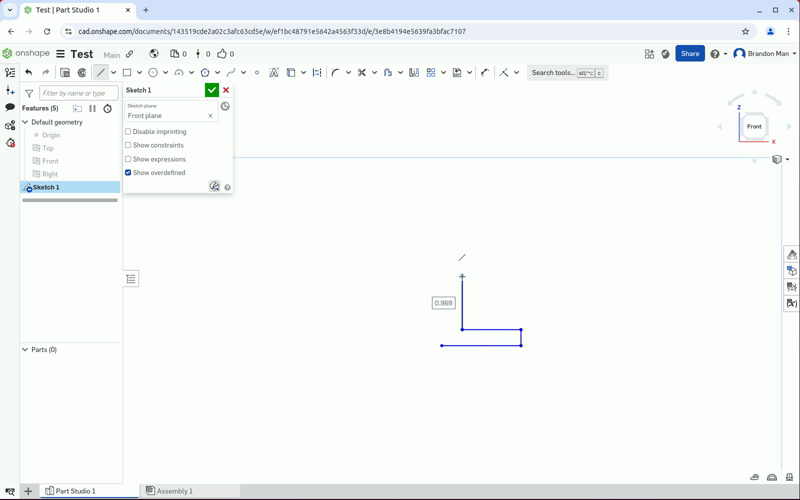
scroll(-6)
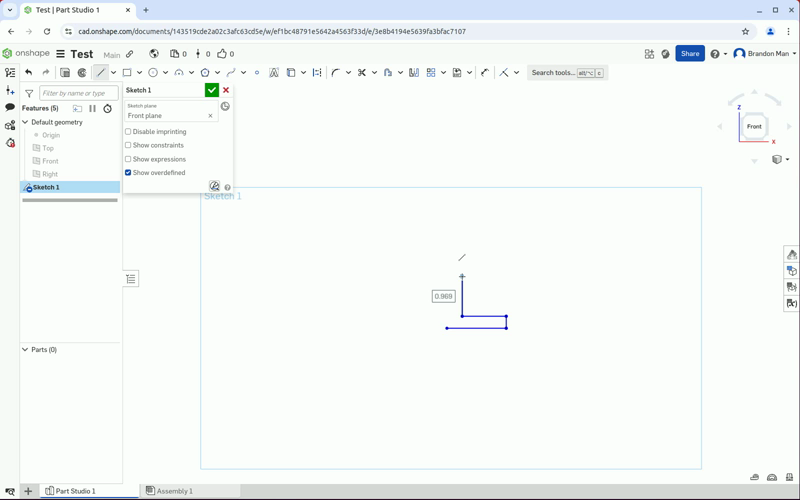
scroll(-6)
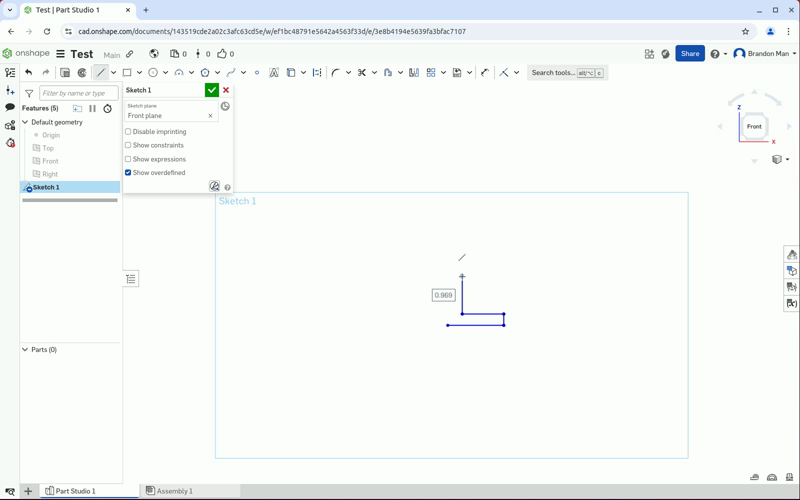
scroll(-6)
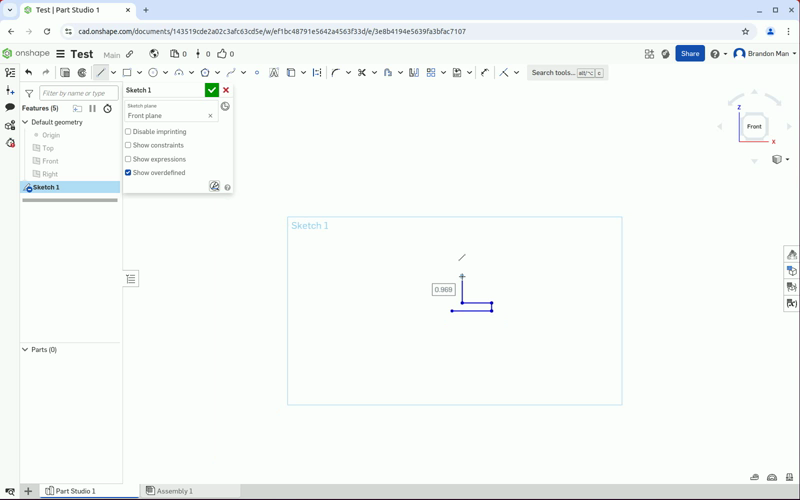
scroll(-6)
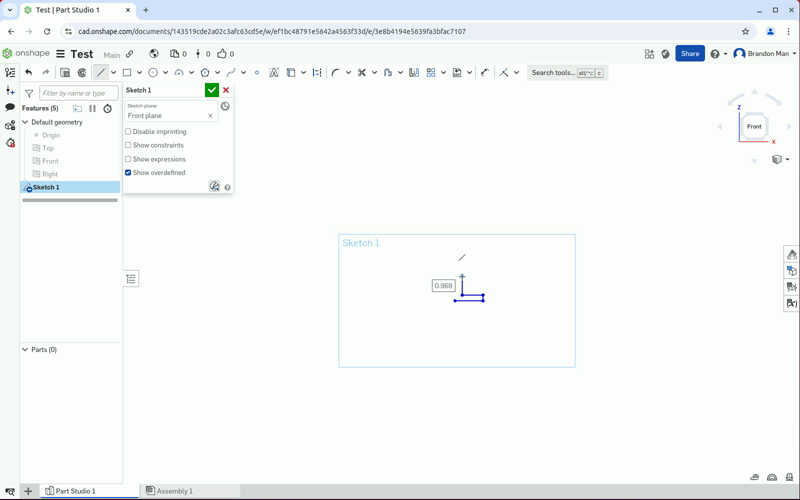
scroll(-6)
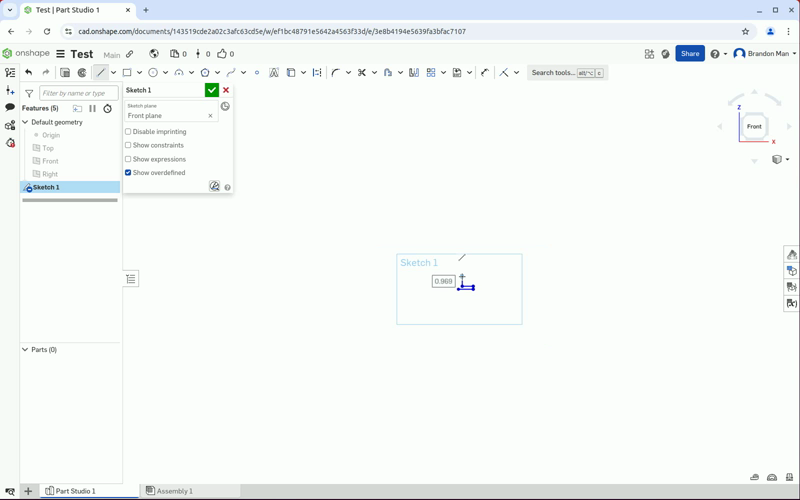
scroll(-6)
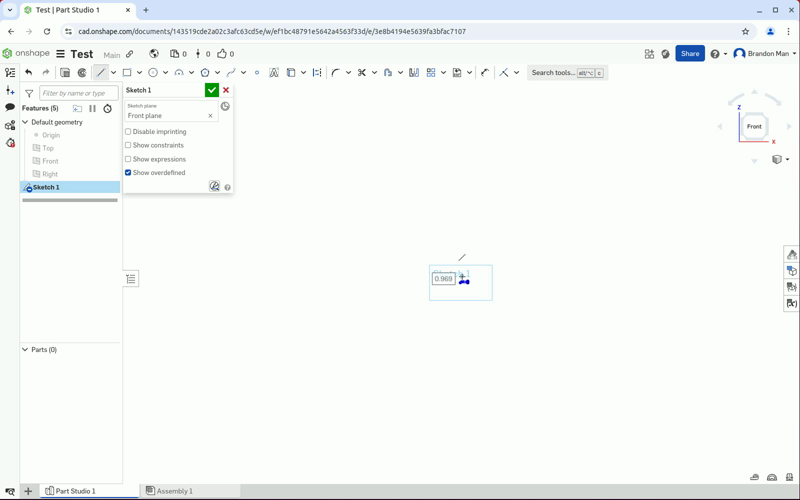
key_up(shift)
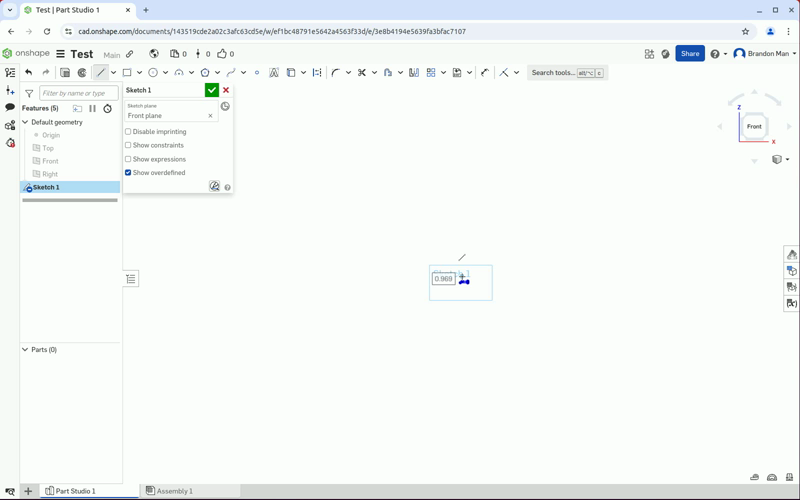
key_down(shift)
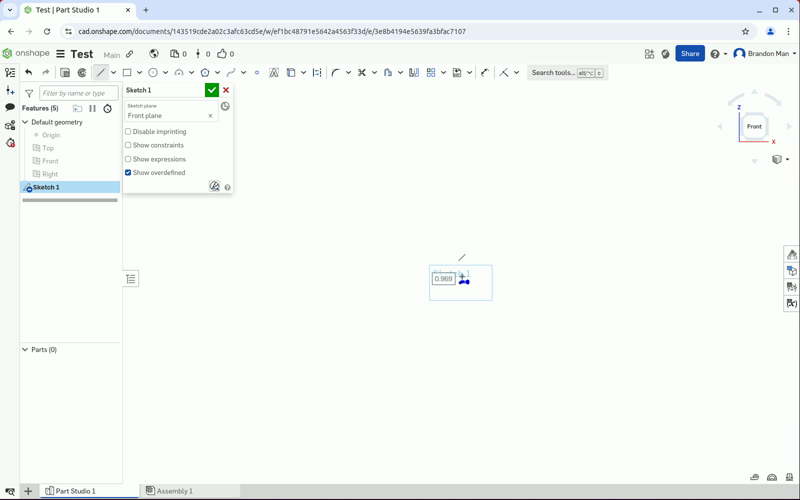
mouse_move(492, 276)
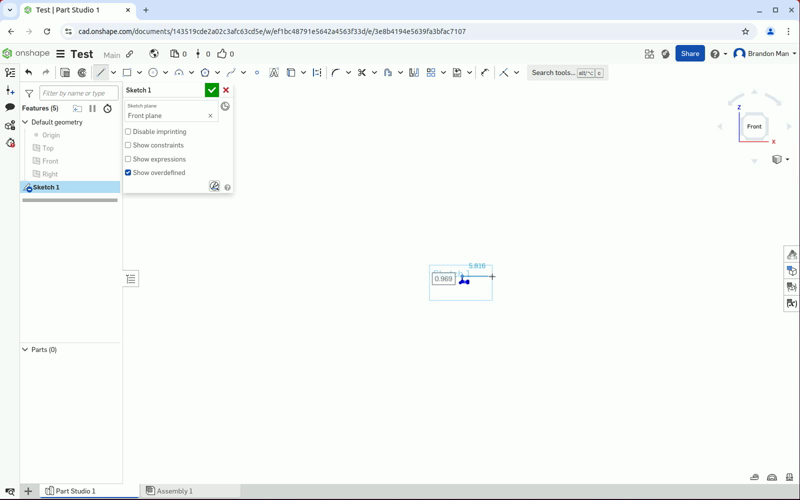
mouse_move(460, 276)
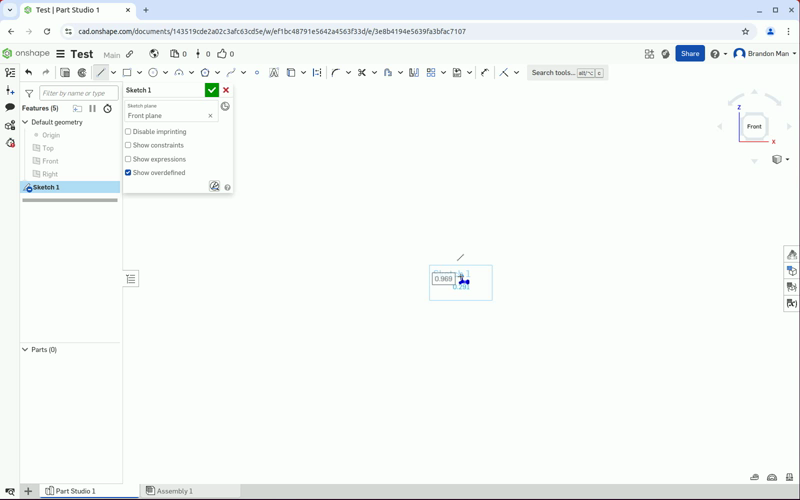
scroll(6)
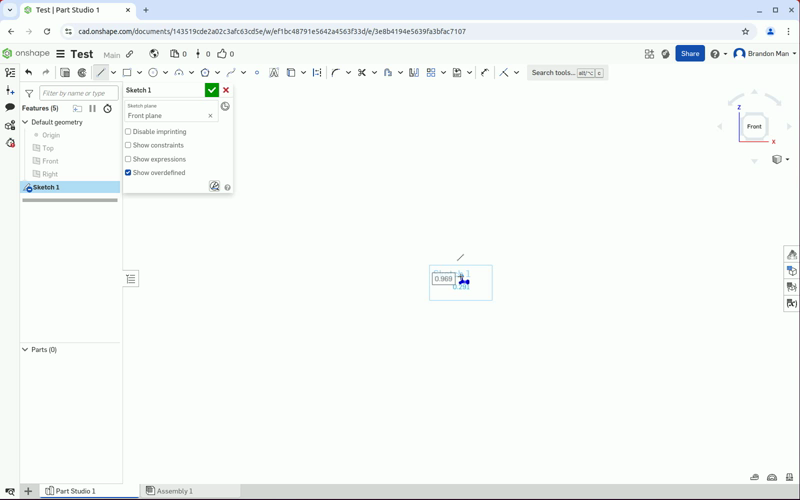
scroll(6)
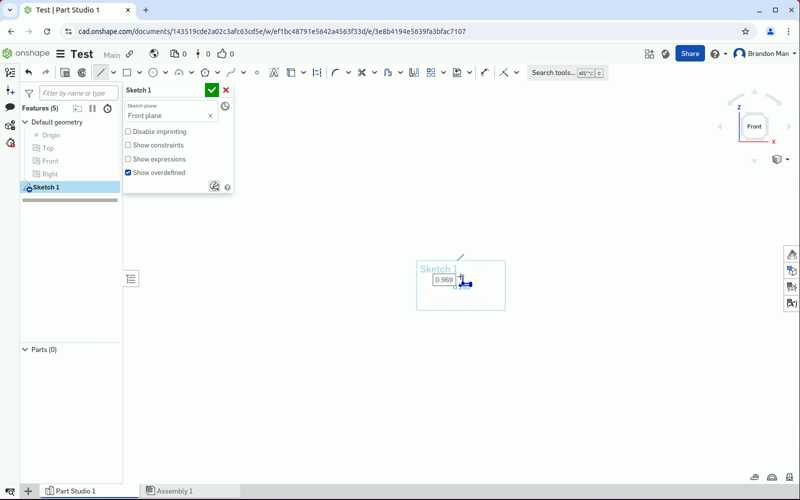
scroll(6)
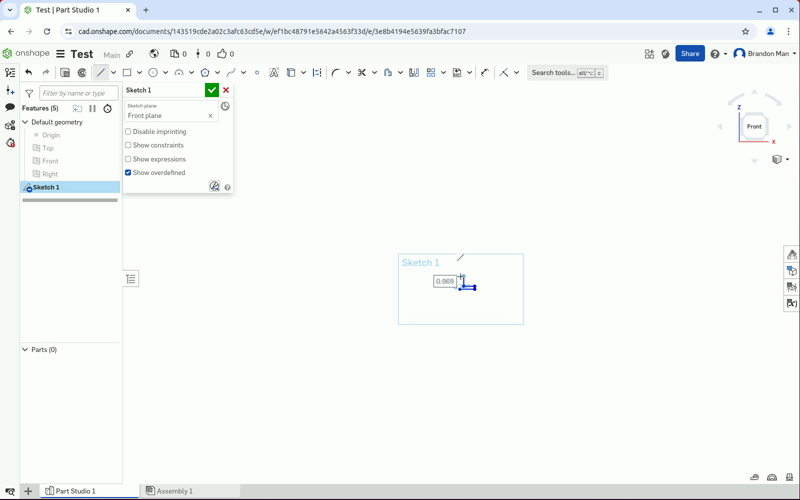
scroll(6)
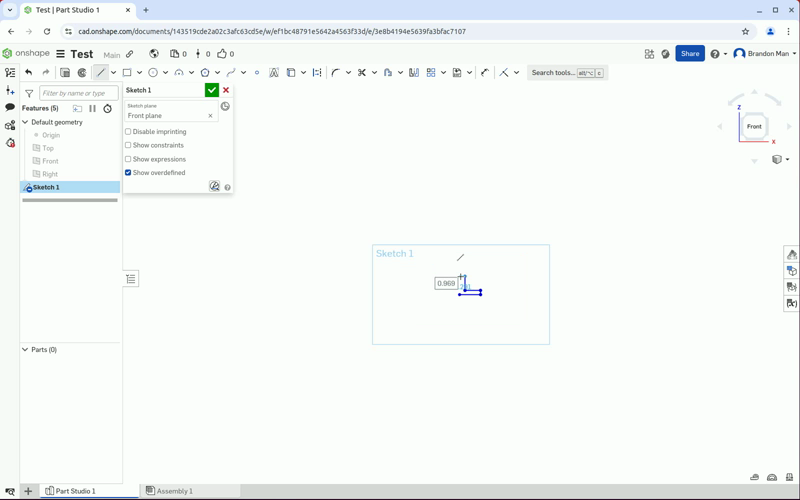
scroll(6)
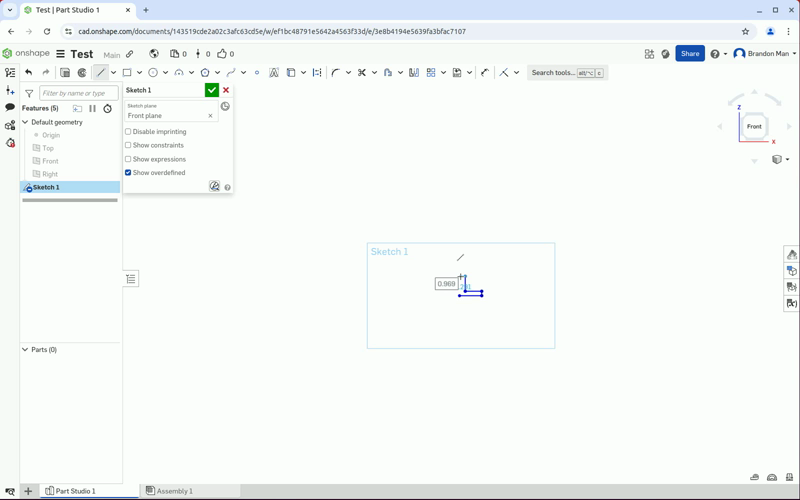
scroll(6)
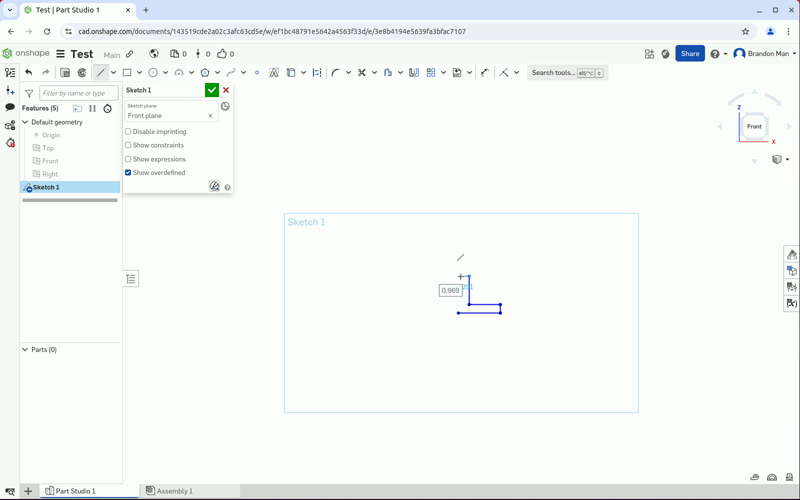
scroll(6)
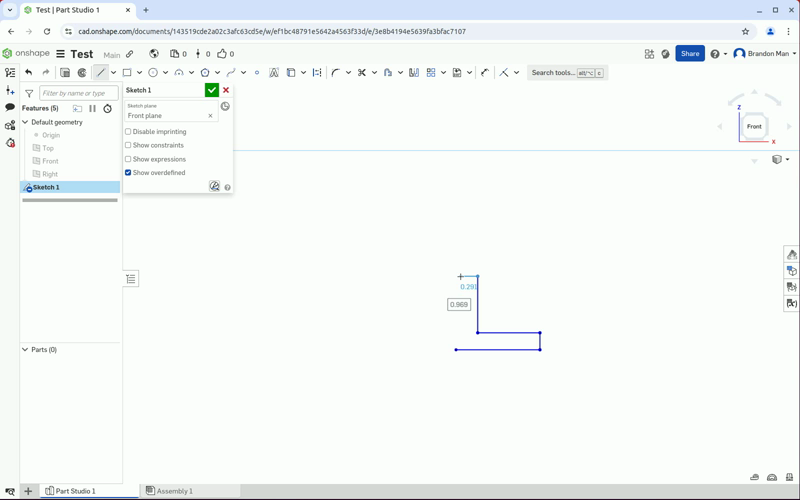
click(460, 276)
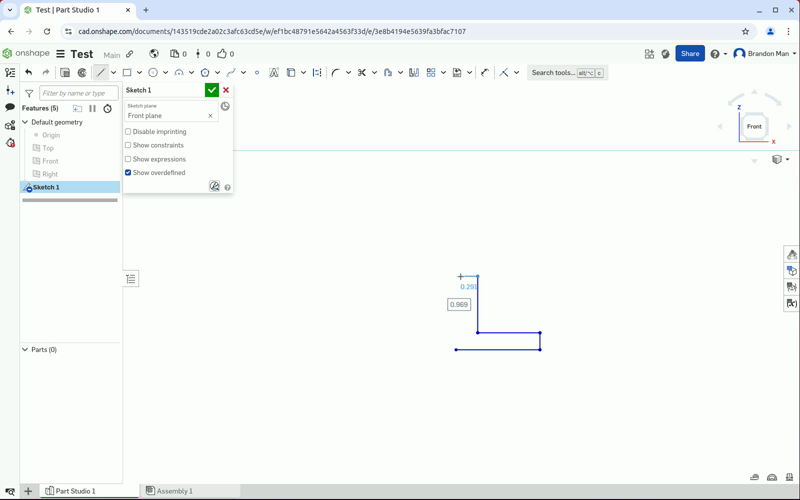
scroll(-6)
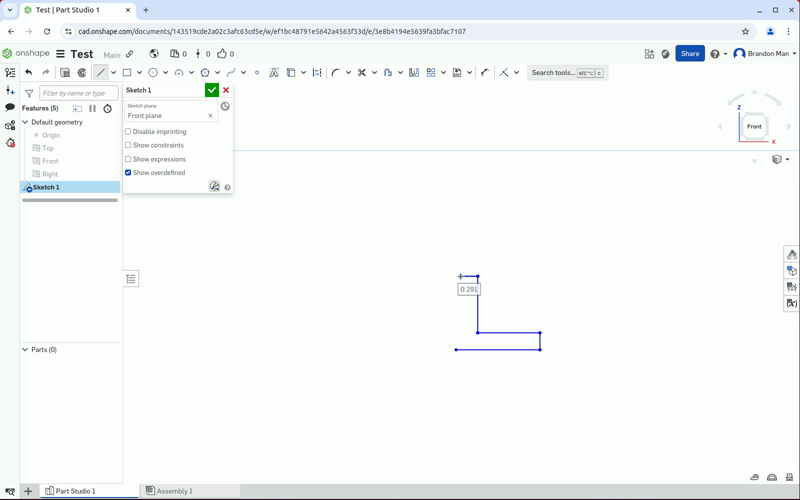
scroll(-6)
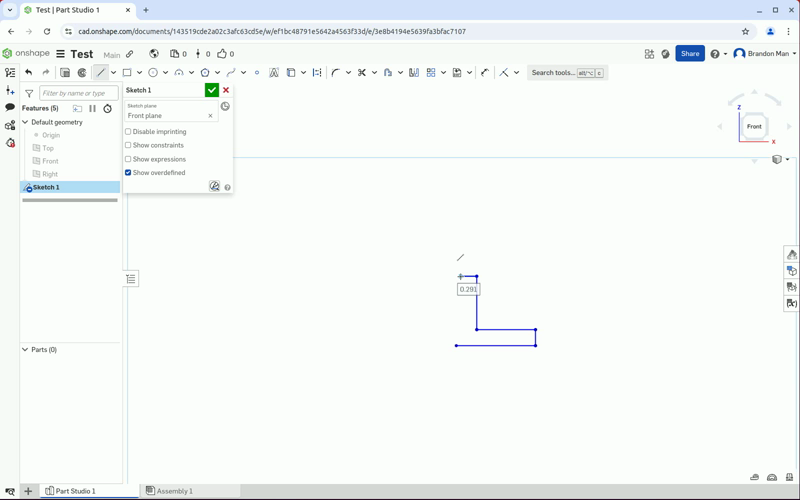
scroll(-6)
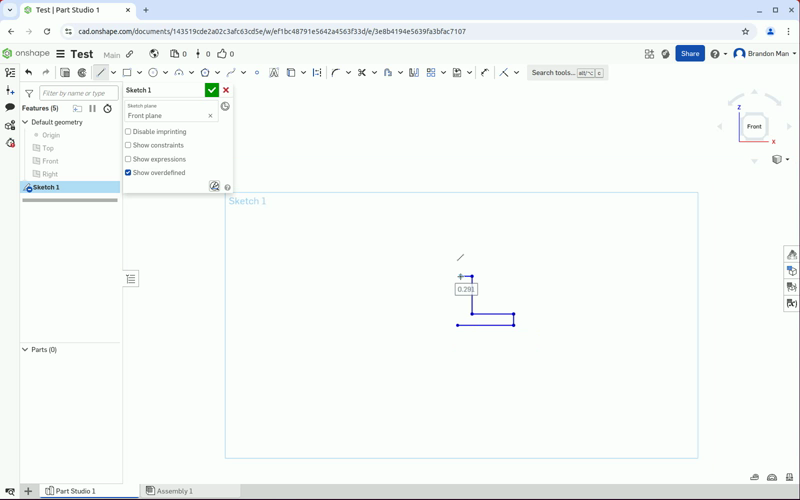
scroll(-6)
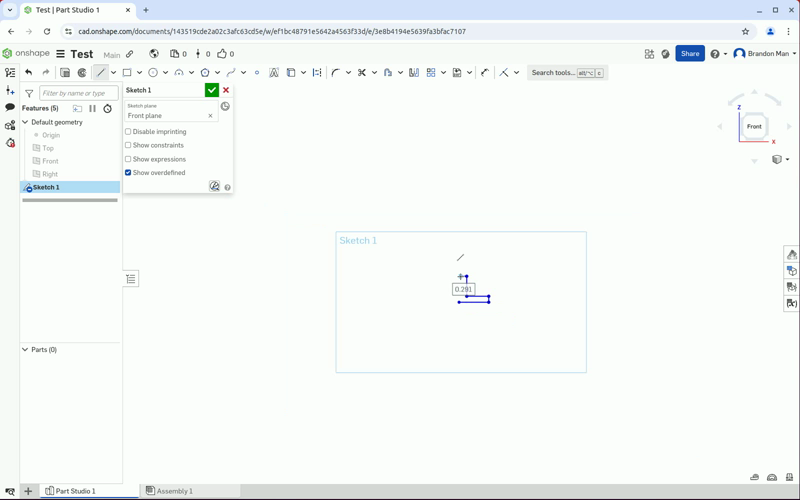
scroll(-6)
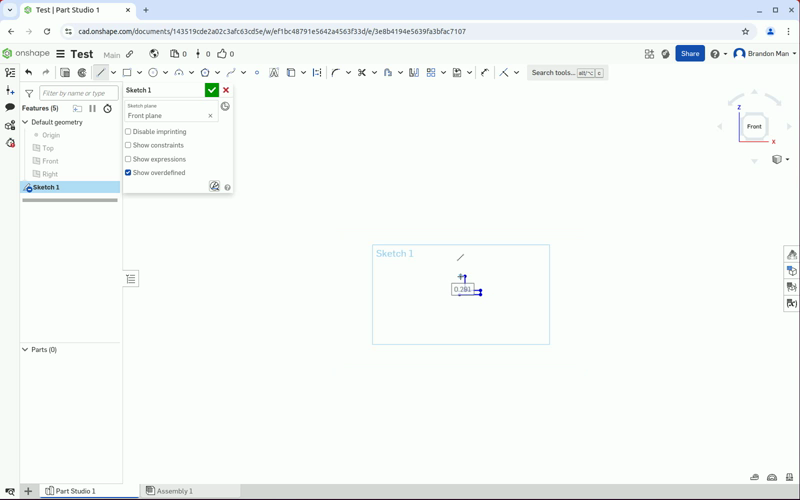
scroll(-6)
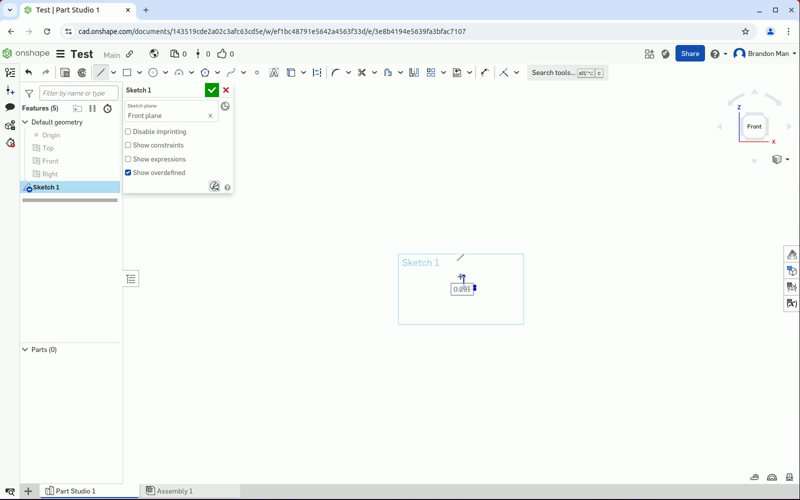
scroll(-6)
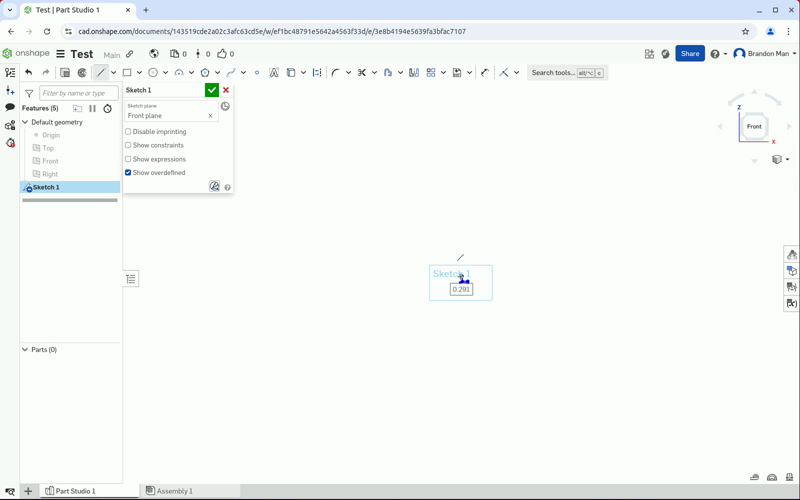
key_up(shift)
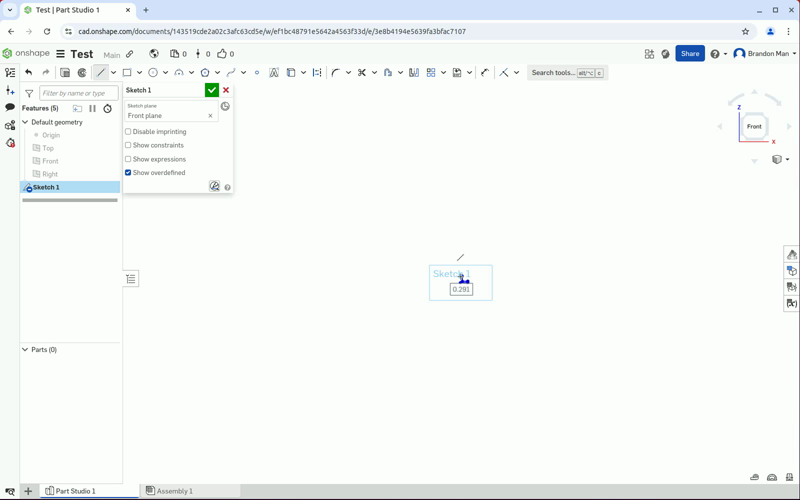
mouse_move(490, 276)
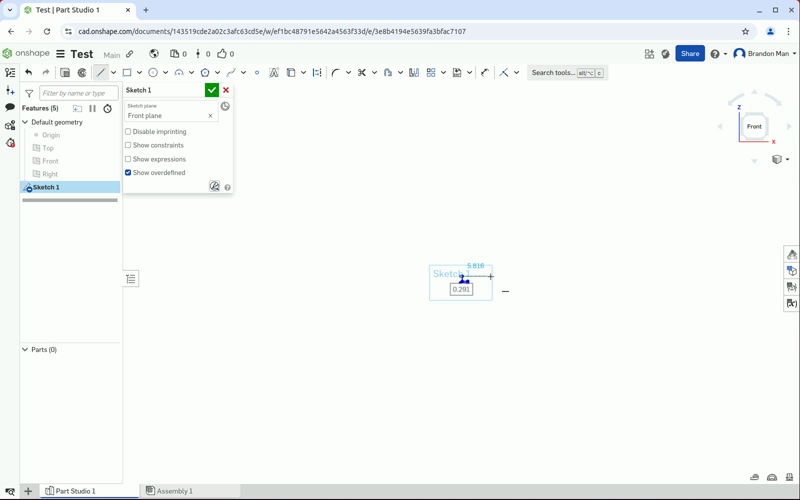
key_down(shift)
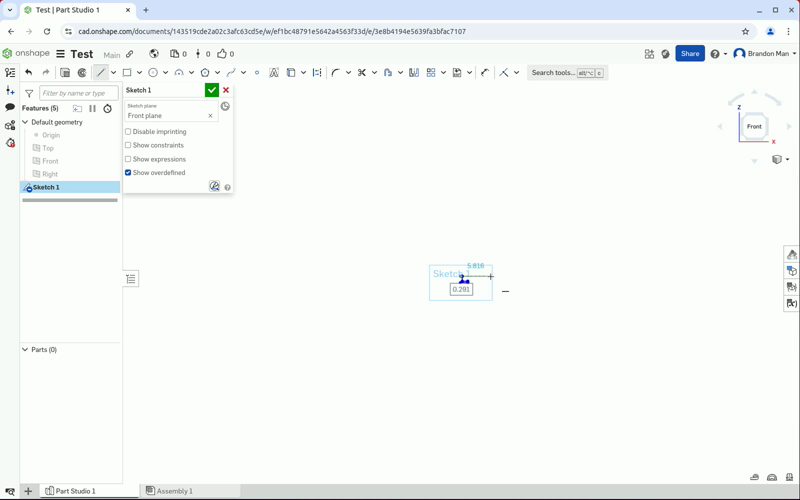
mouse_move(460, 282)
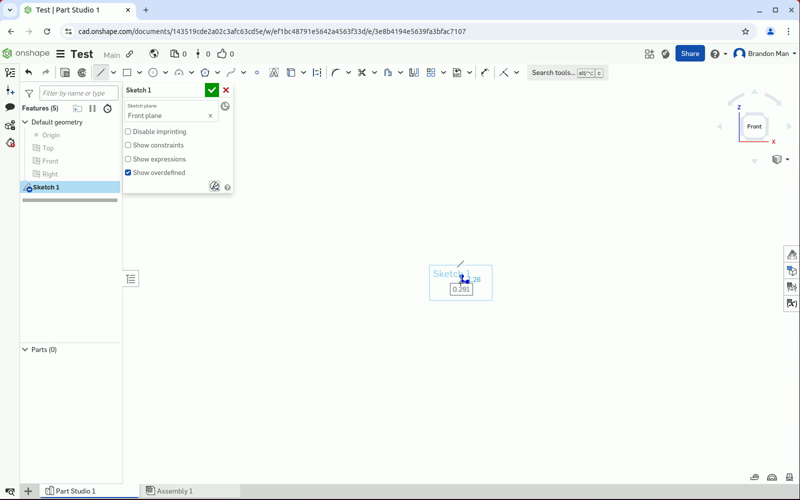
scroll(6)
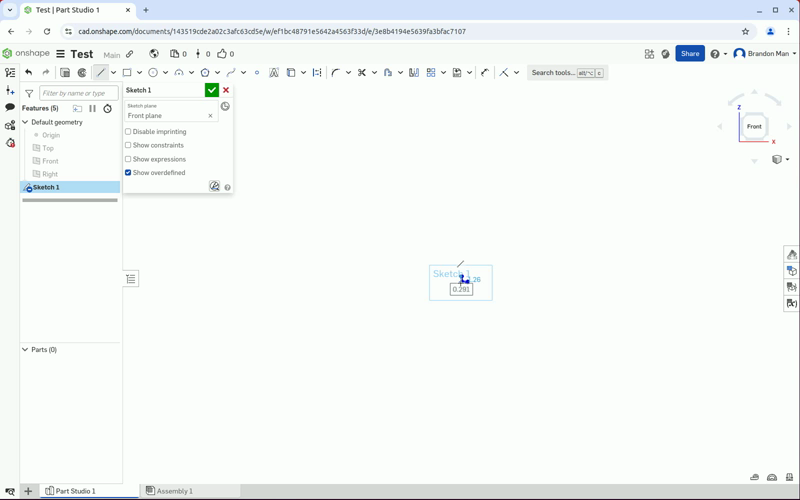
scroll(6)
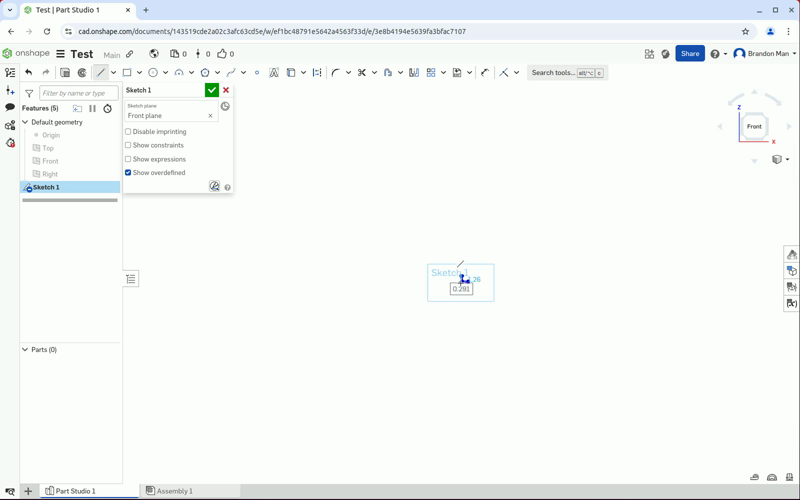
scroll(6)
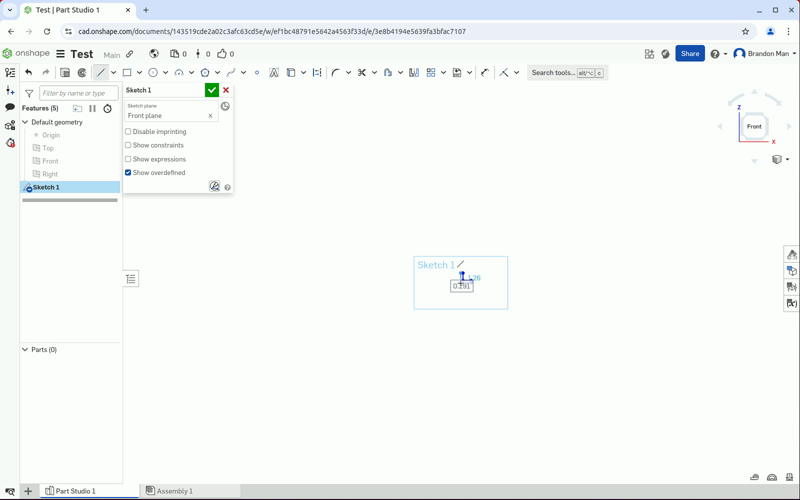
scroll(6)
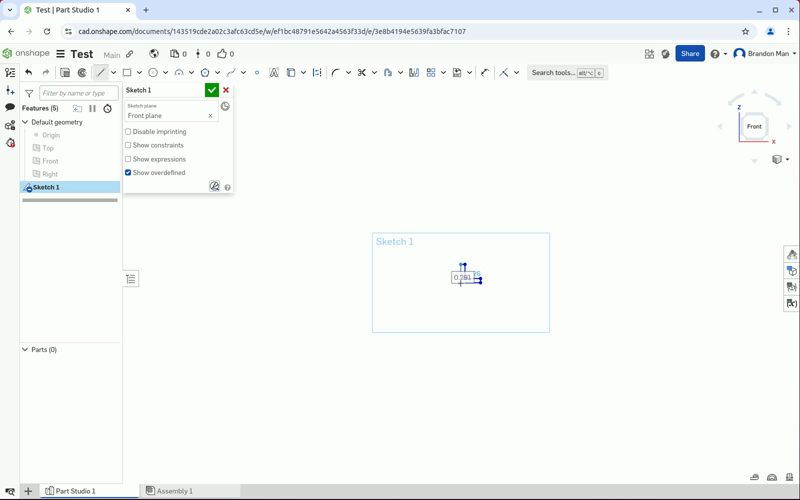
scroll(6)
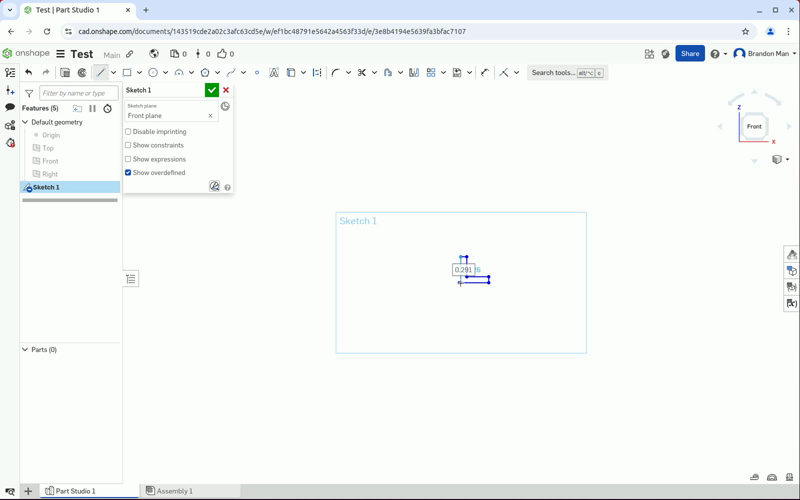
scroll(6)
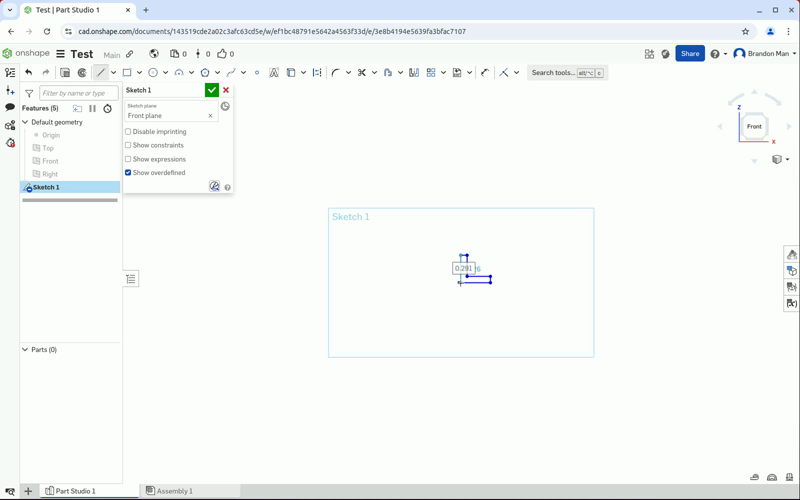
scroll(6)
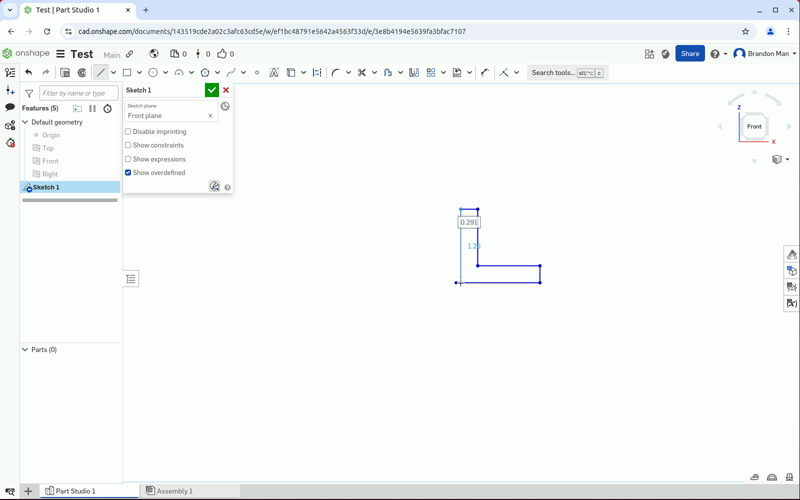
key_up(shift)
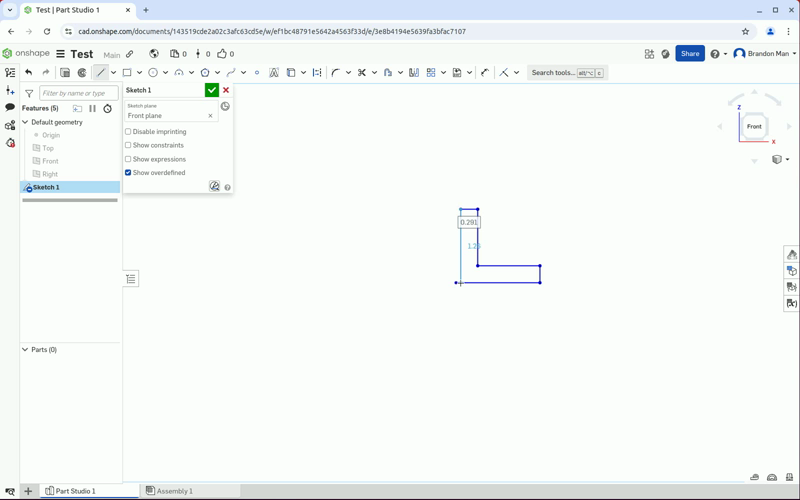
click(460, 282)
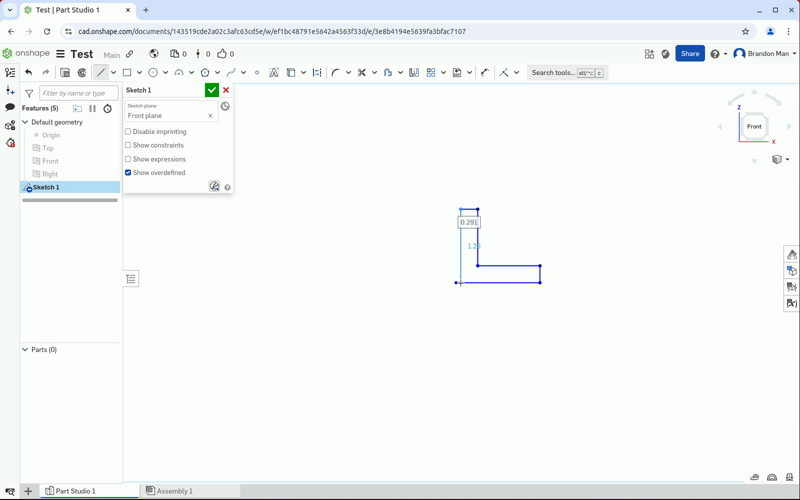
scroll(-6)
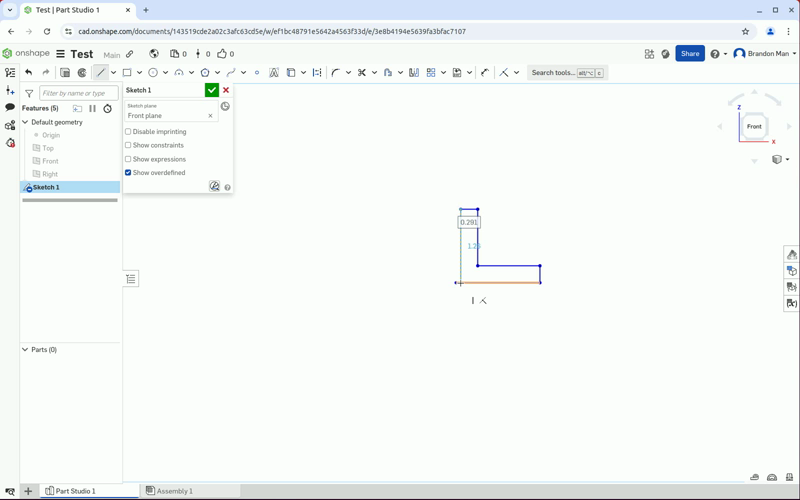
scroll(-6)
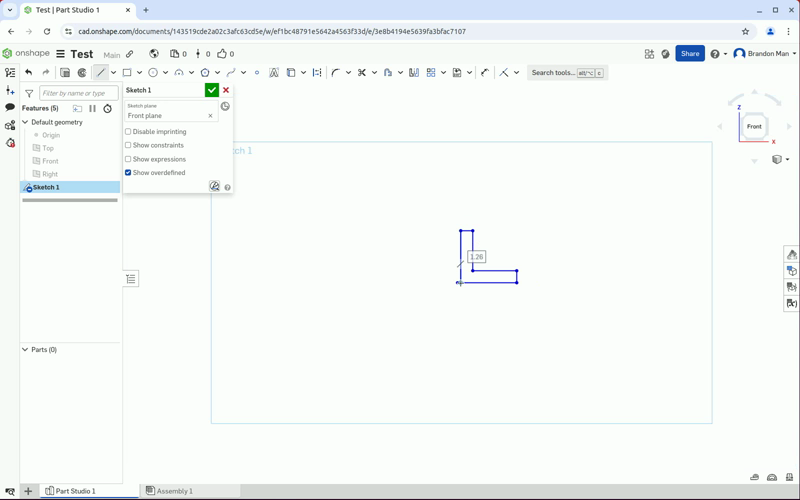
scroll(-6)
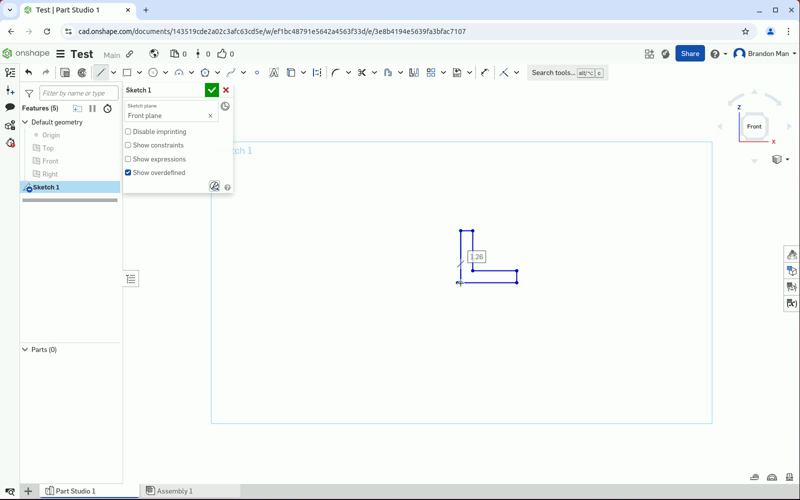
scroll(-6)
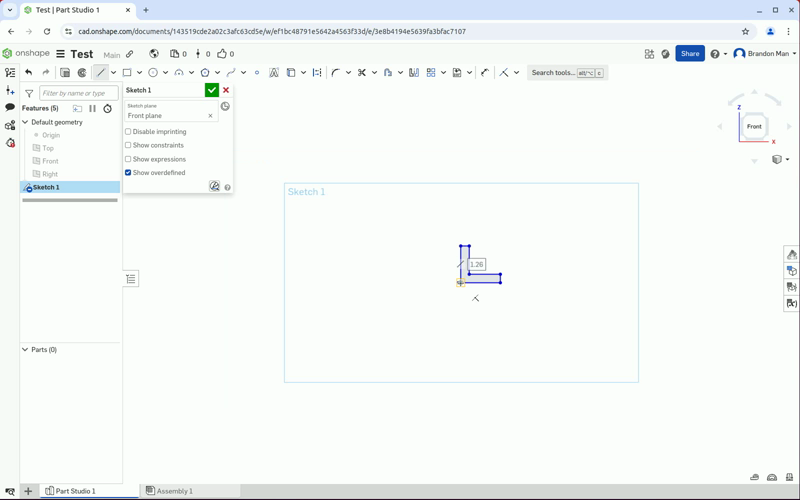
scroll(-6)
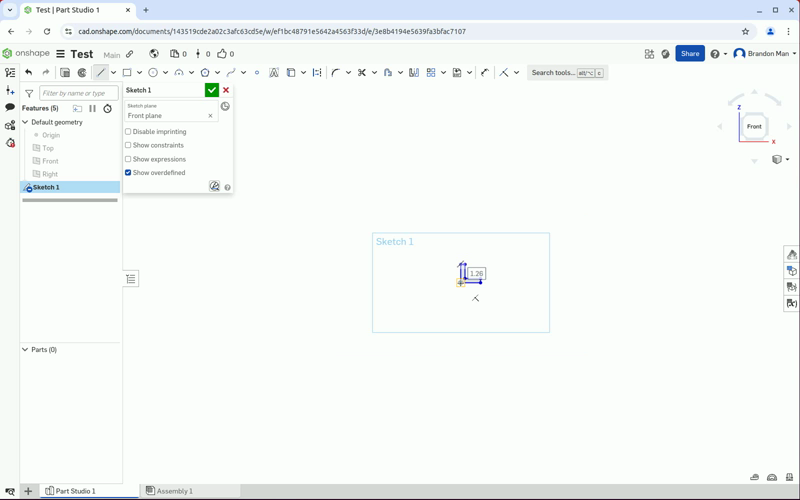
scroll(-6)
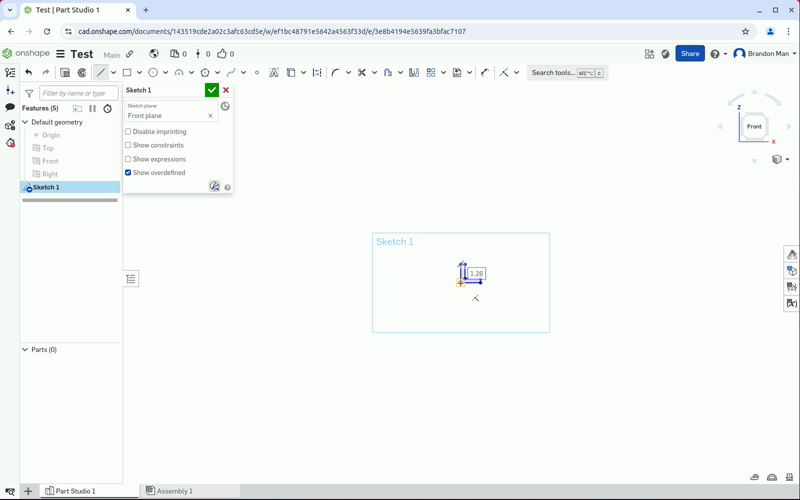
scroll(-6)
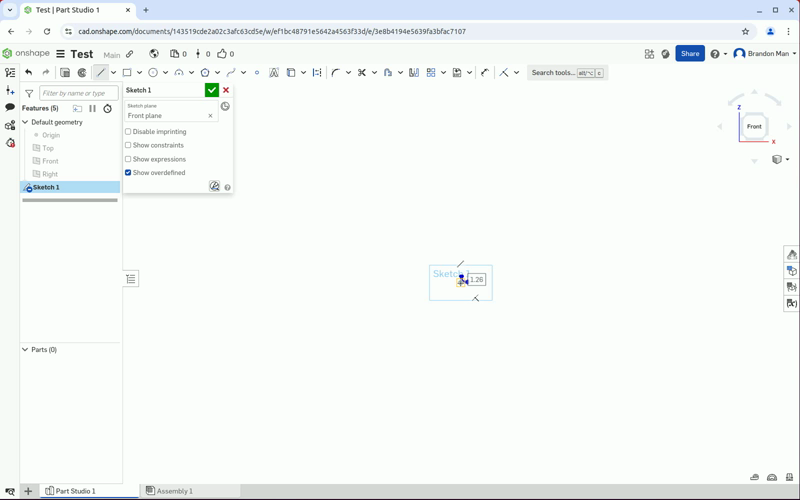
key(esc)
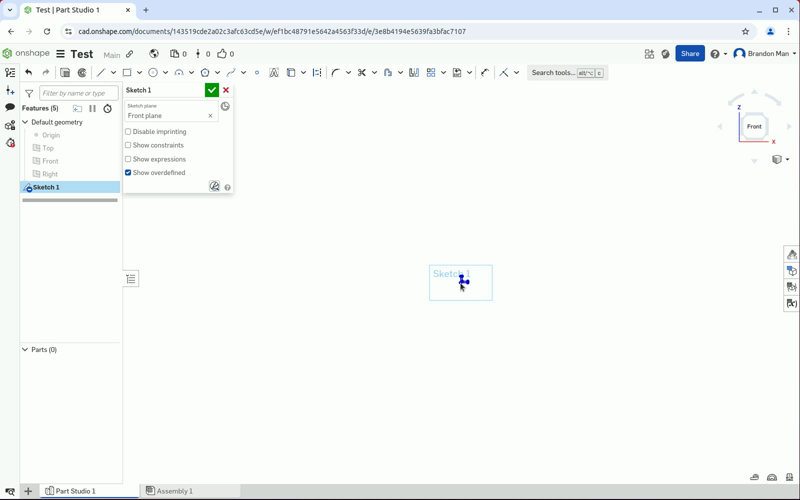
mouse_move(462, 278)
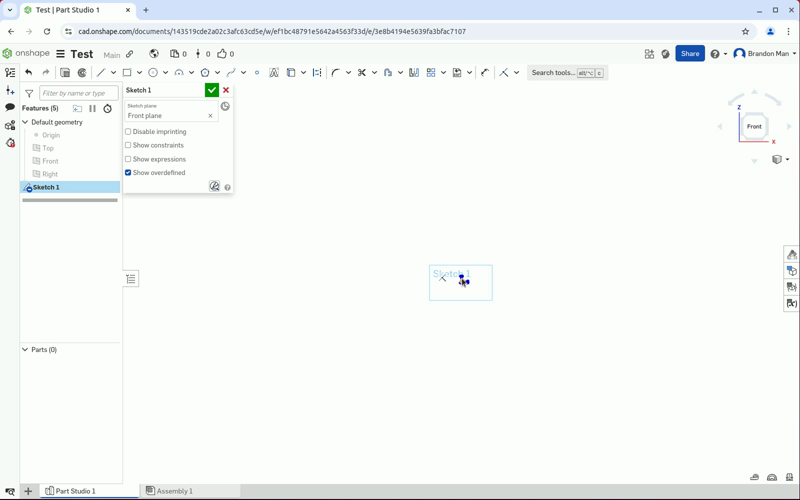
scroll(6)
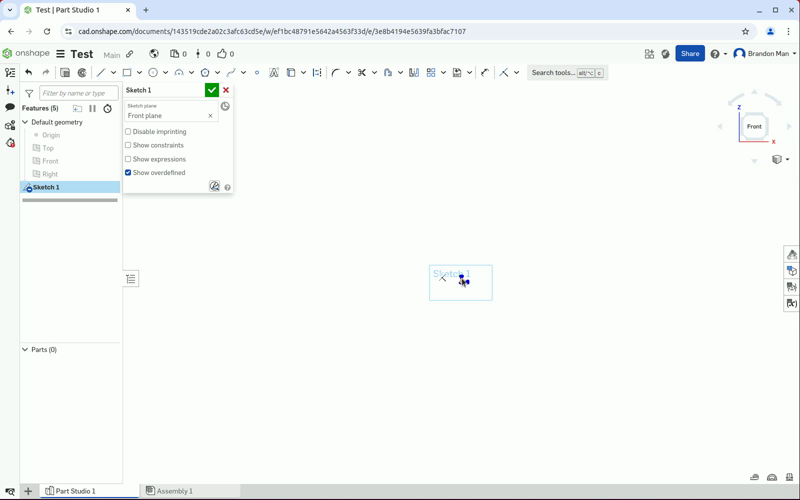
scroll(6)
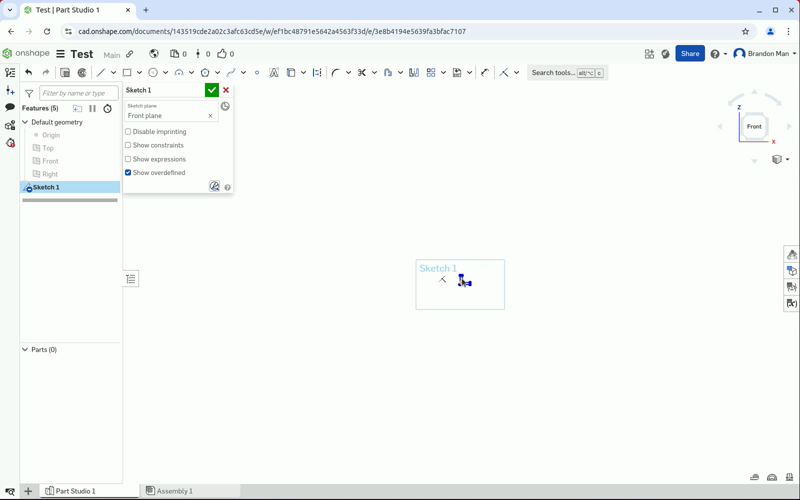
scroll(6)
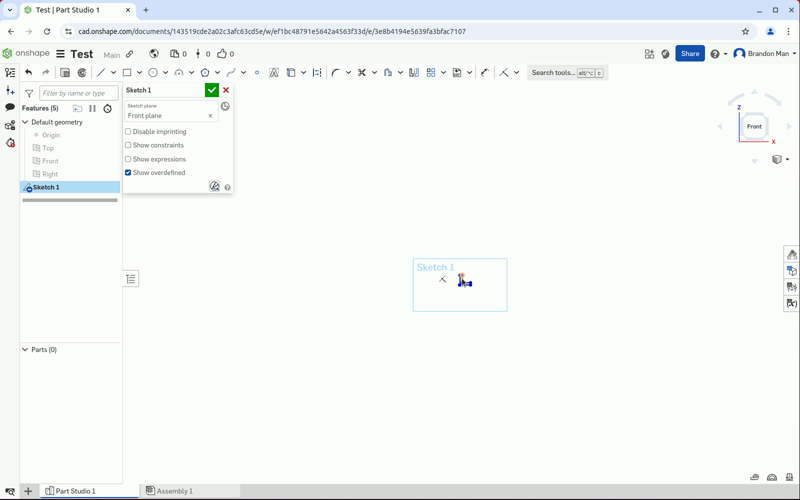
scroll(6)
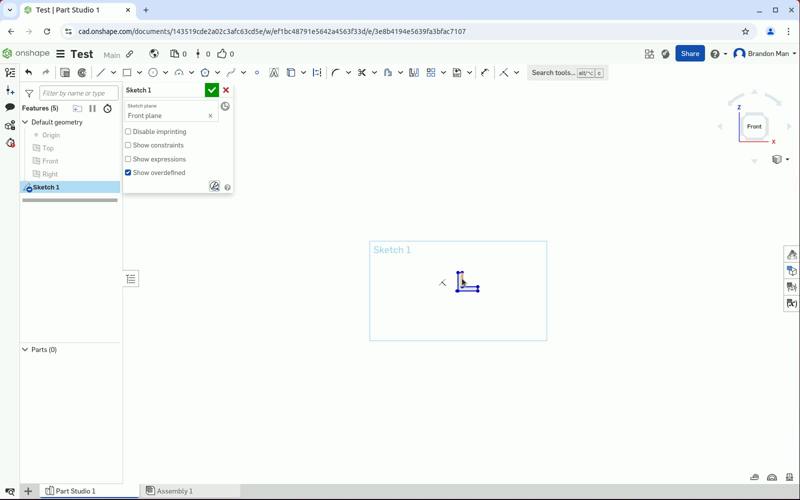
scroll(6)
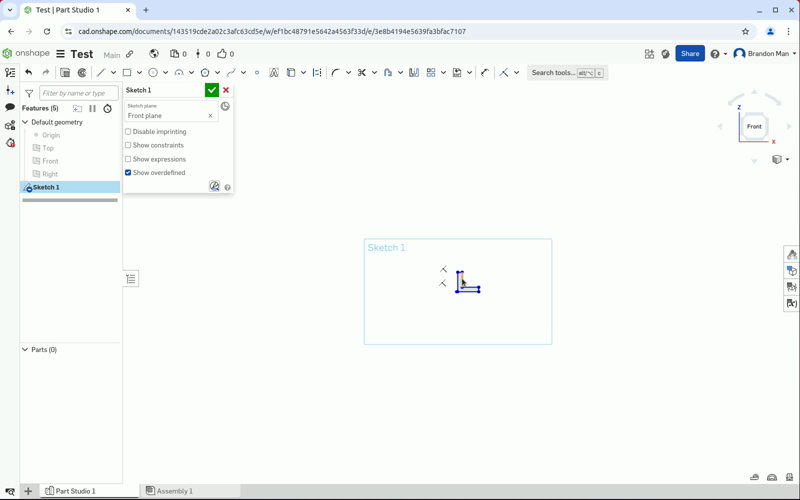
scroll(6)
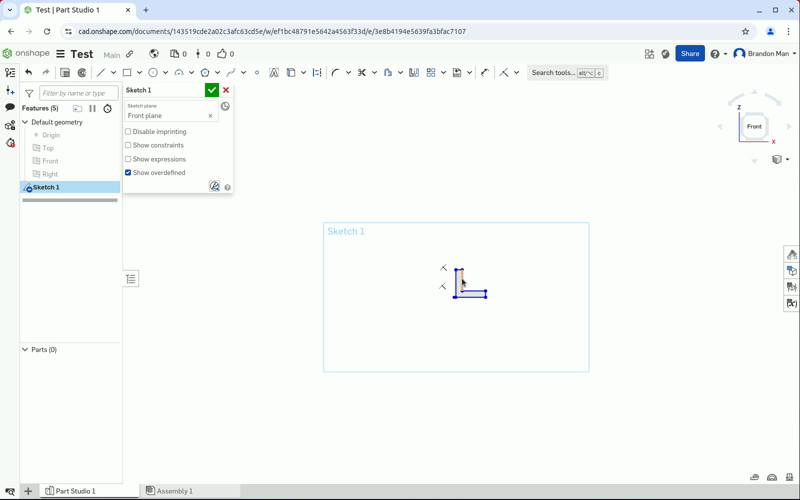
scroll(6)
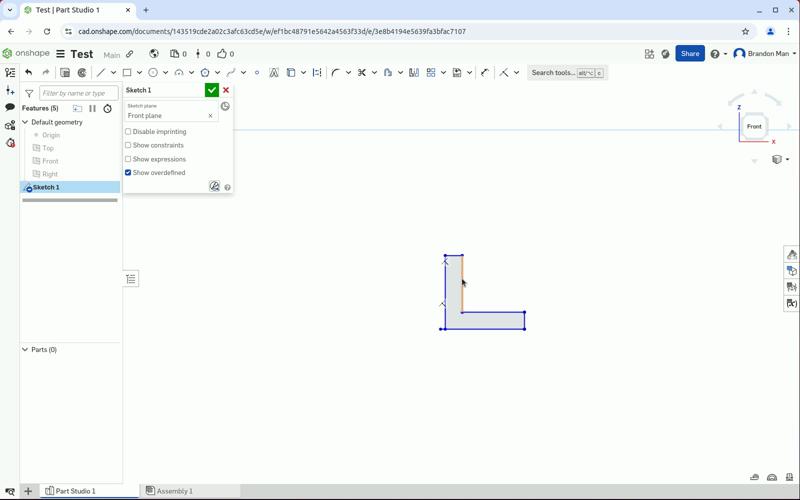
click(462, 278)
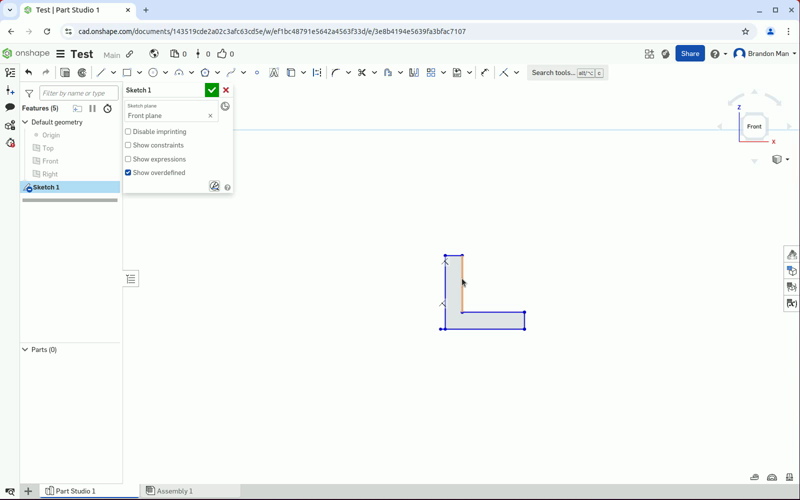
scroll(-6)
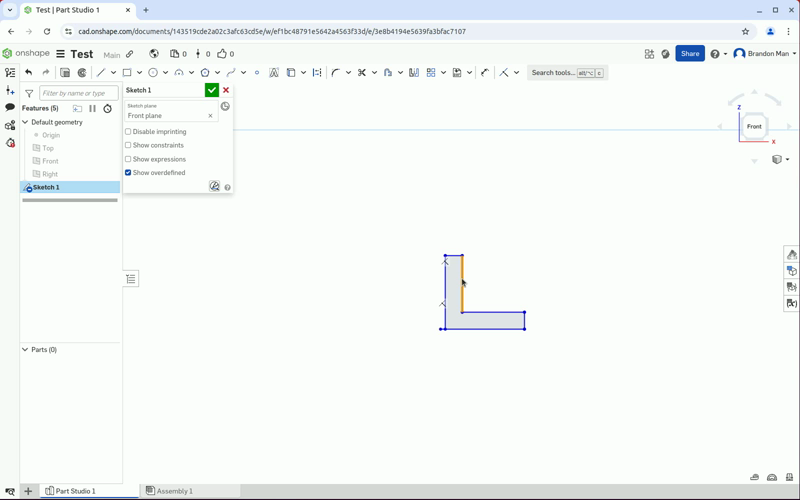
scroll(-6)
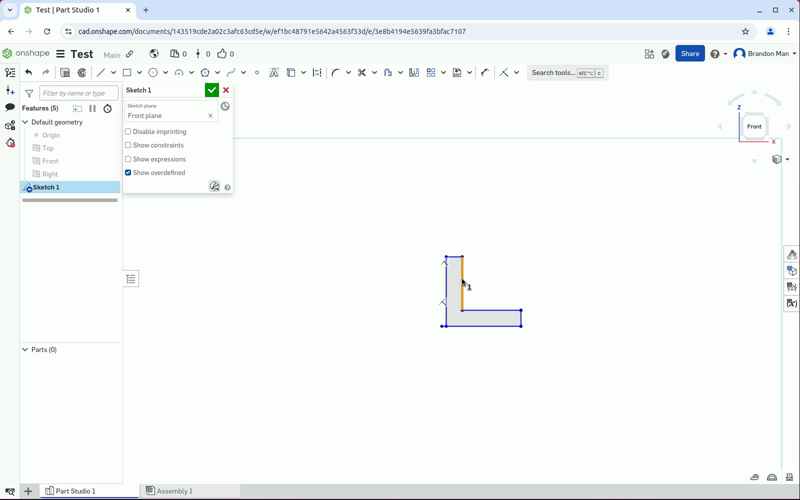
scroll(-6)
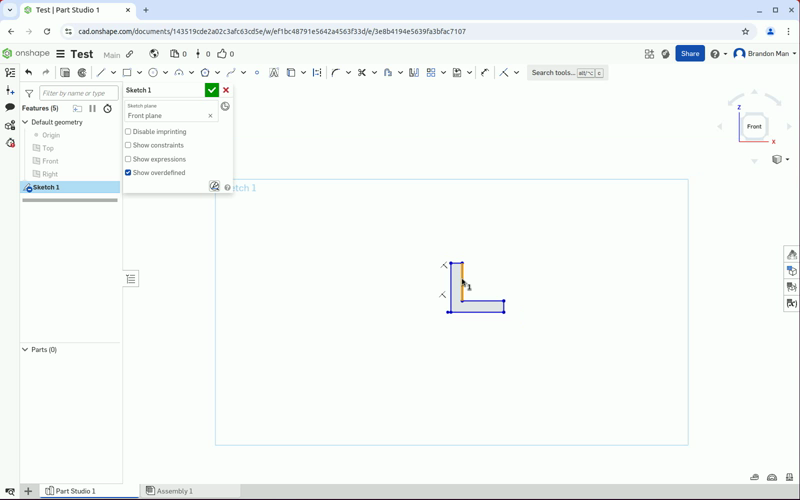
scroll(-6)
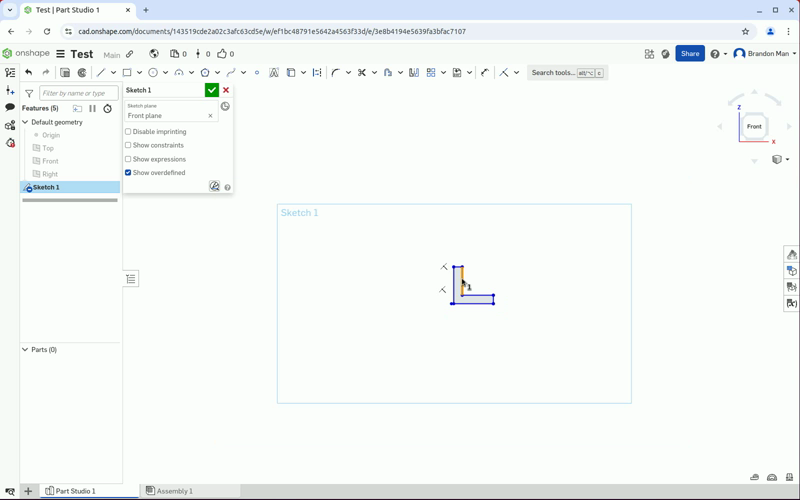
scroll(-6)
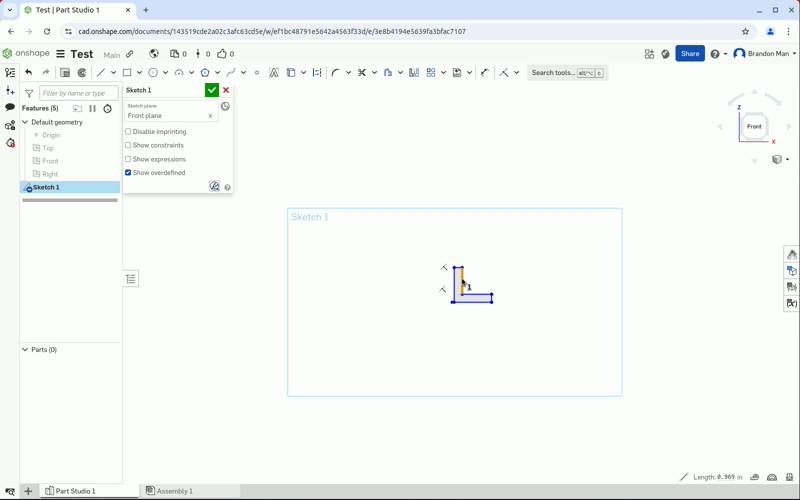
scroll(-6)
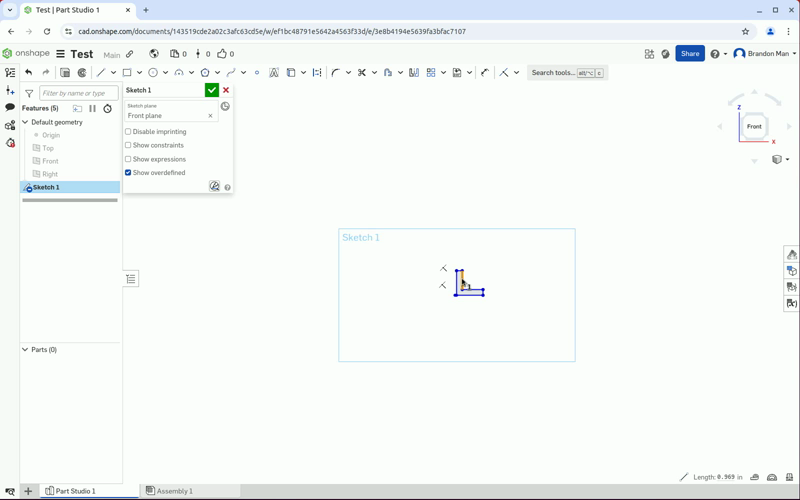
scroll(-6)
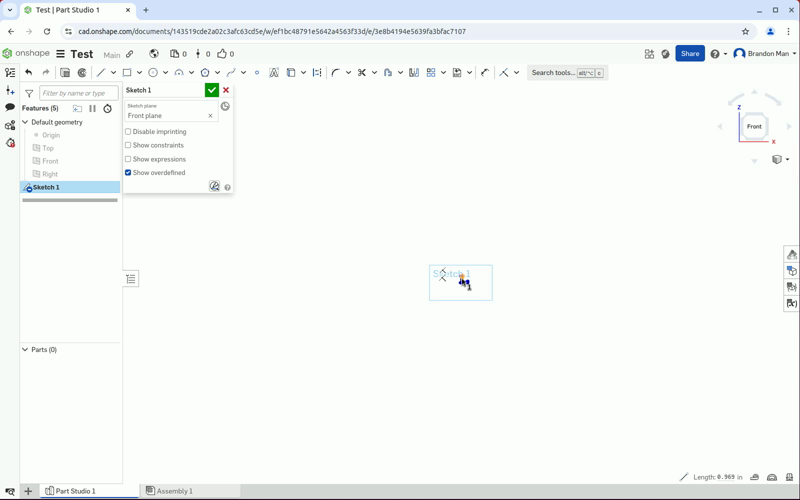
mouse_move(73, 352)
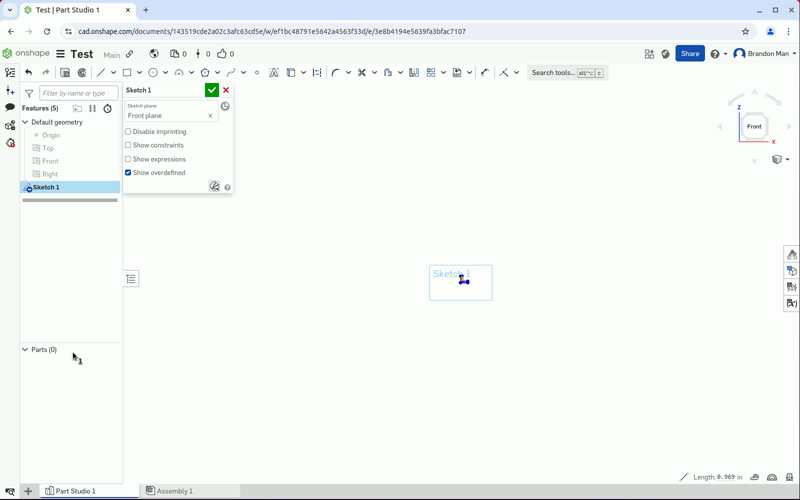
key(shift+y)
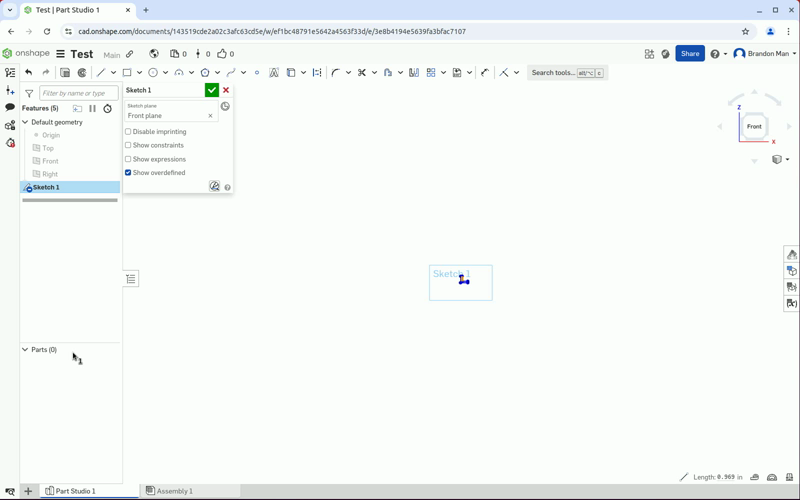
key(shift+e)
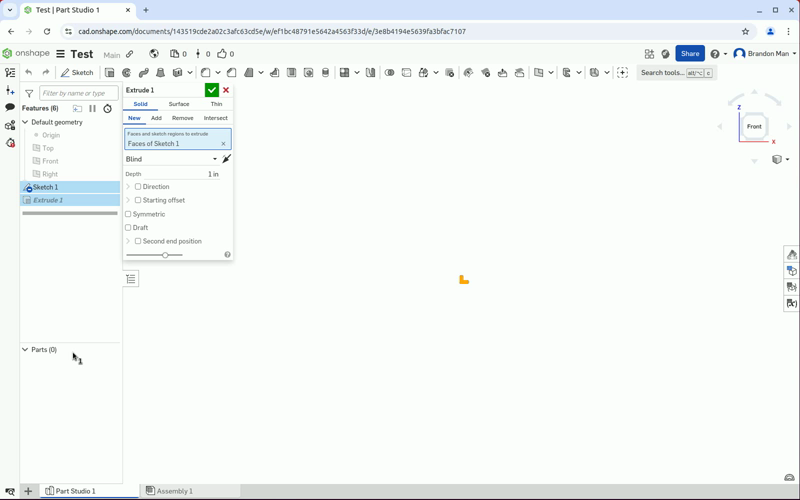
mouse_move(143, 106)
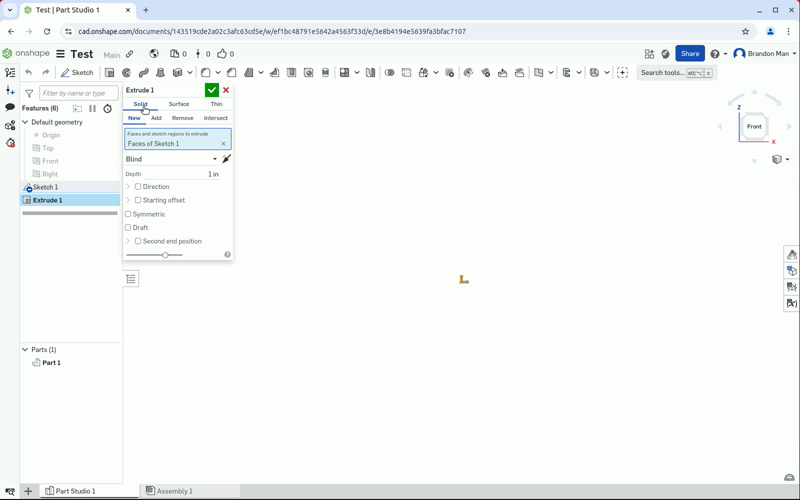
click(143, 106)
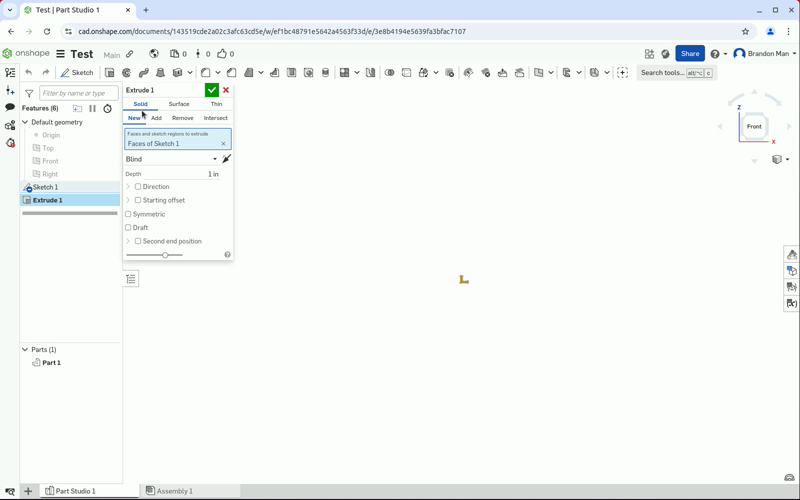
mouse_move(137, 120)
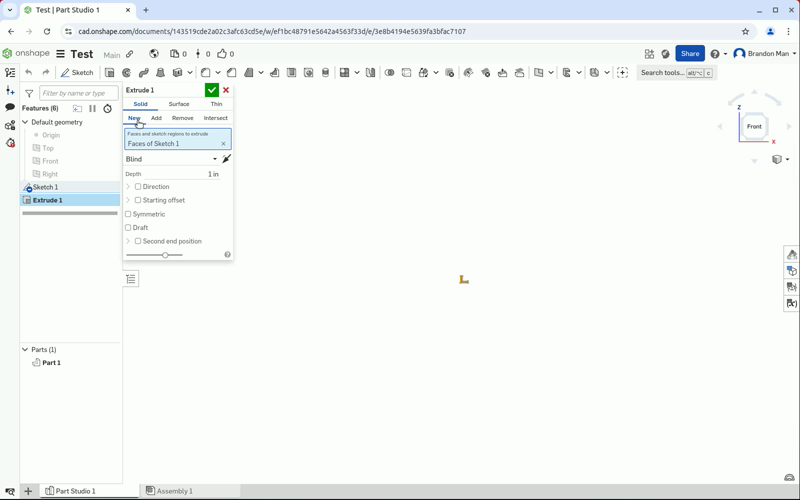
click(137, 120)
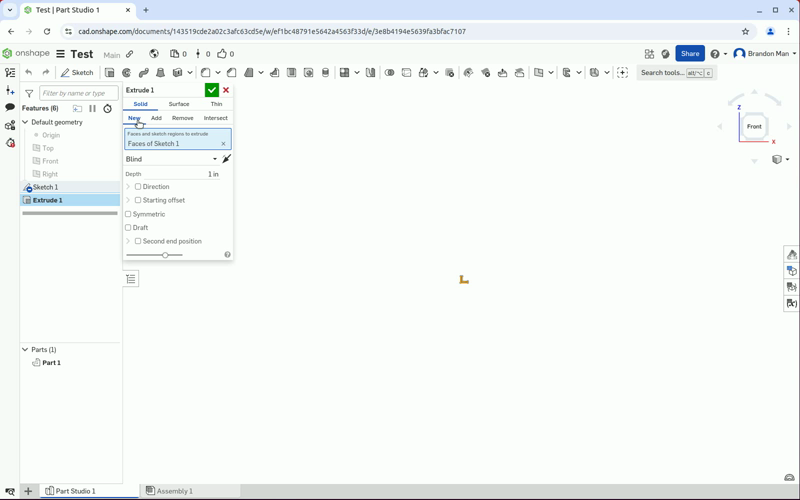
key(tab, 4)
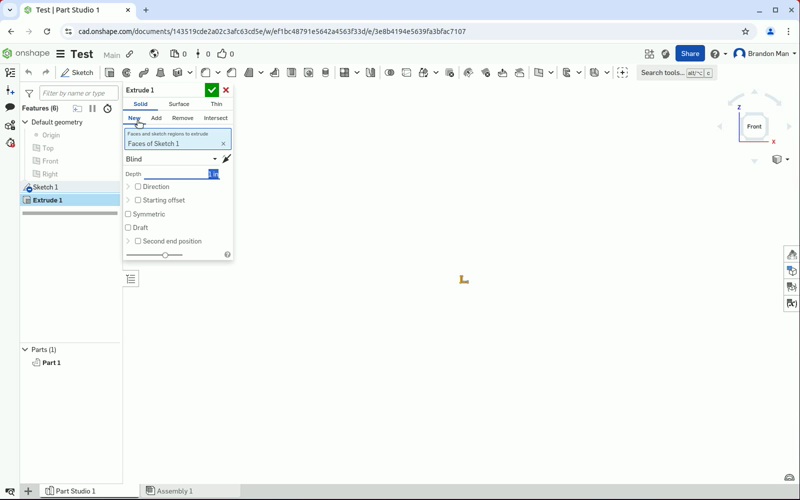
text(46.216)
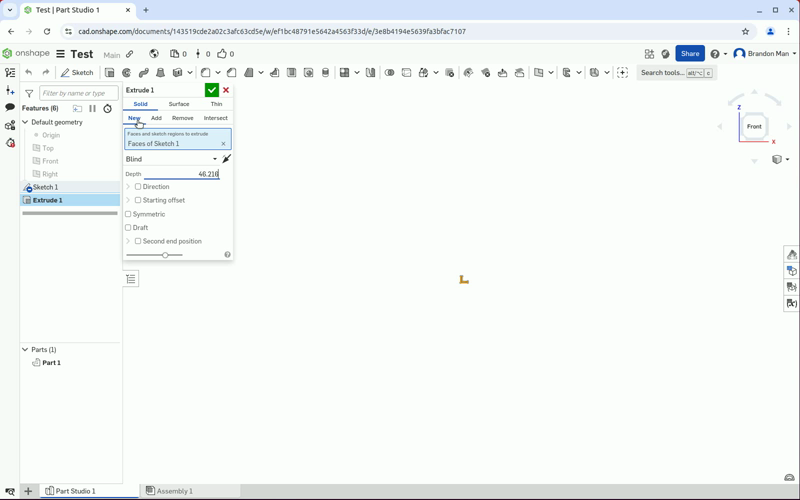
key(tab, 3)
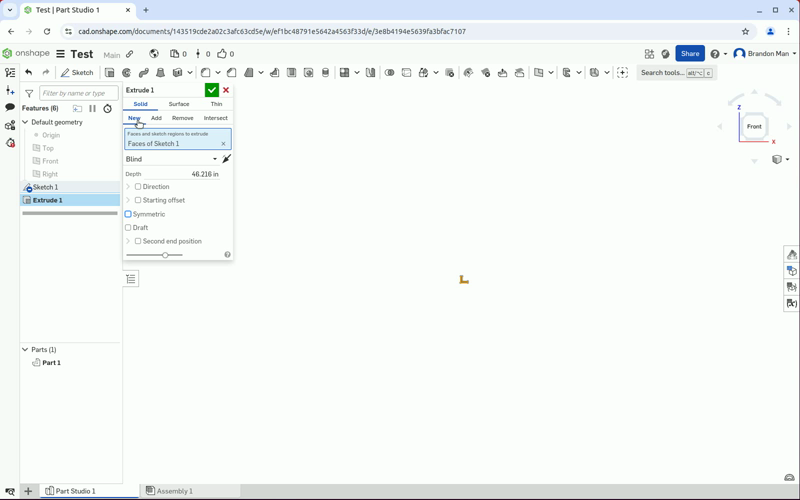
key(space)
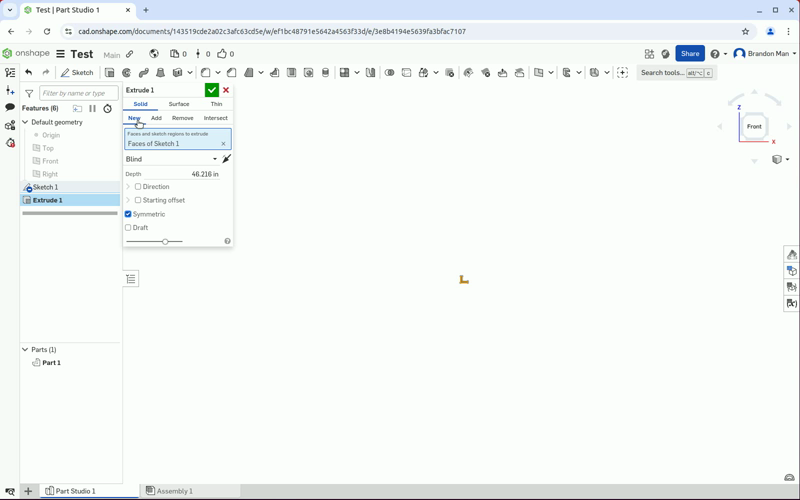
key(enter)
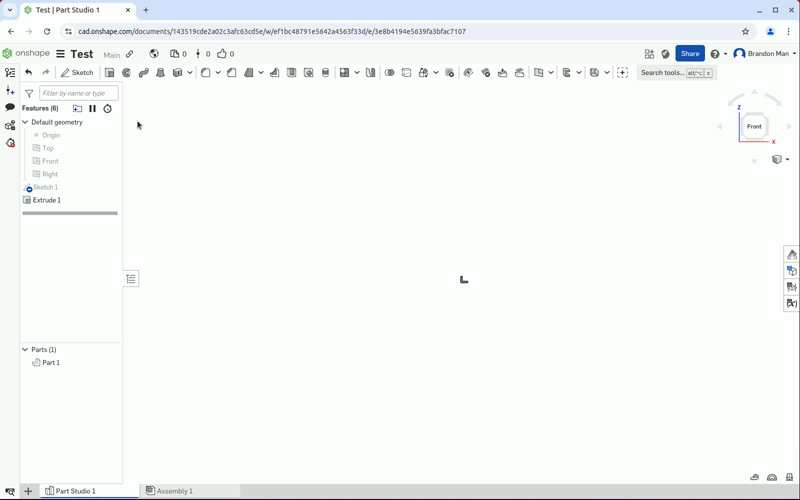
key(shift+h)
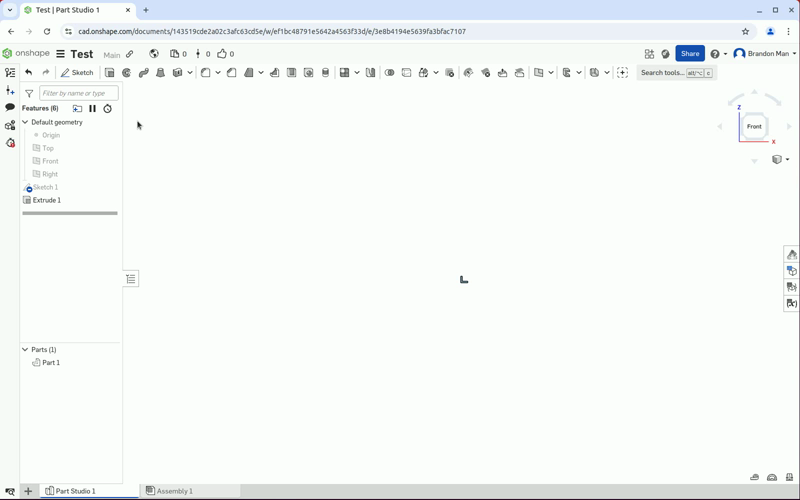
key(shift+h)
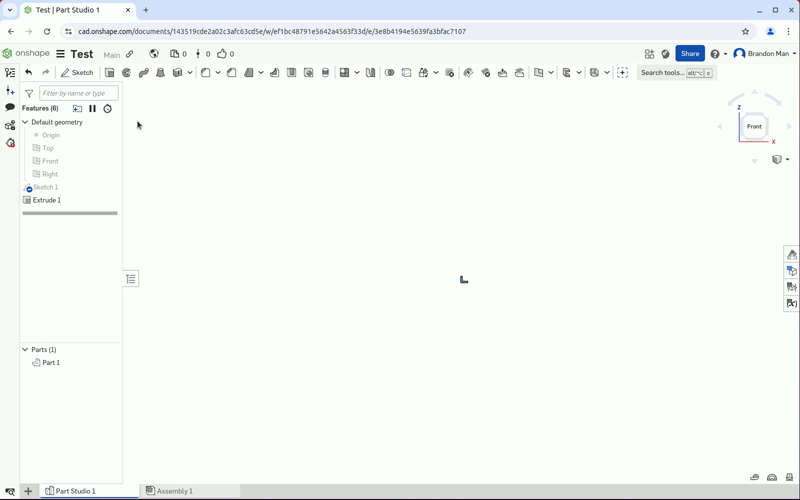
mouse_move(73, 189)
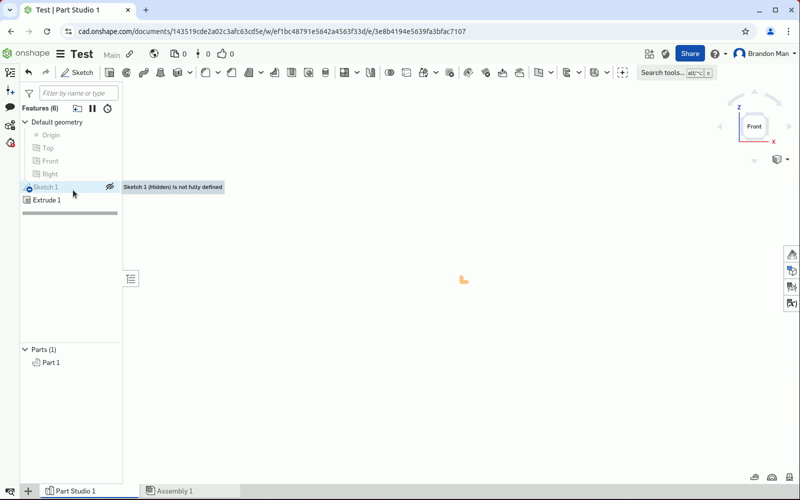
click(73, 189)
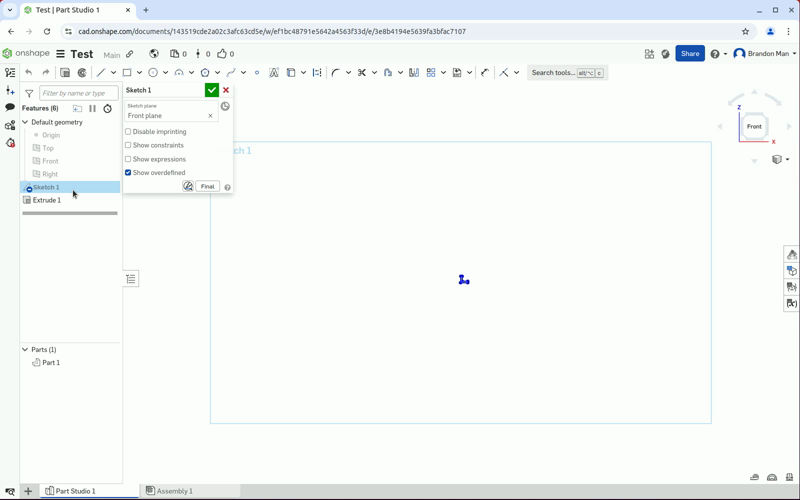
mouse_move(229, 92)
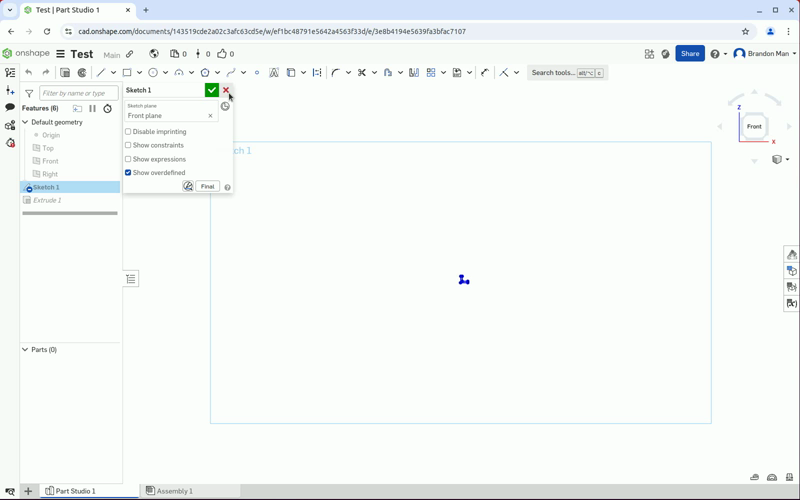
click(229, 92)
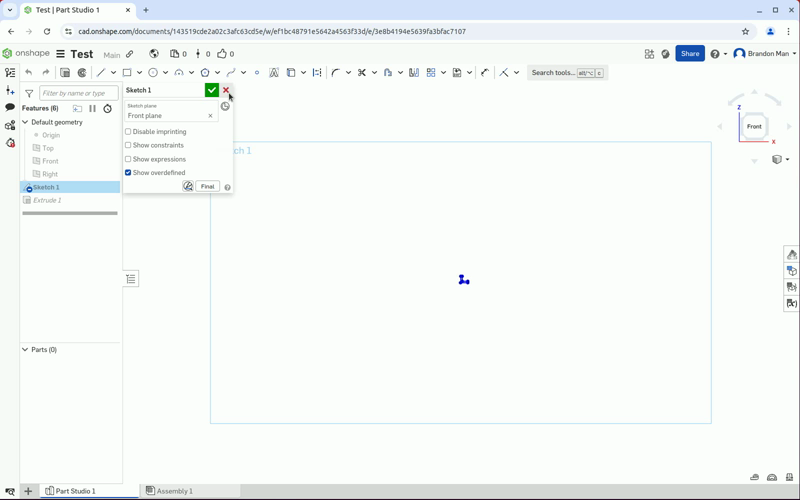
key(shift+s)
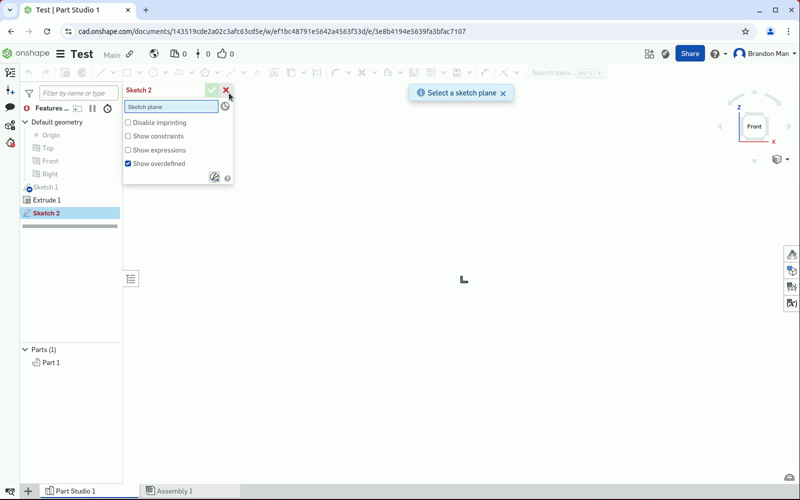
mouse_move(73, 163)
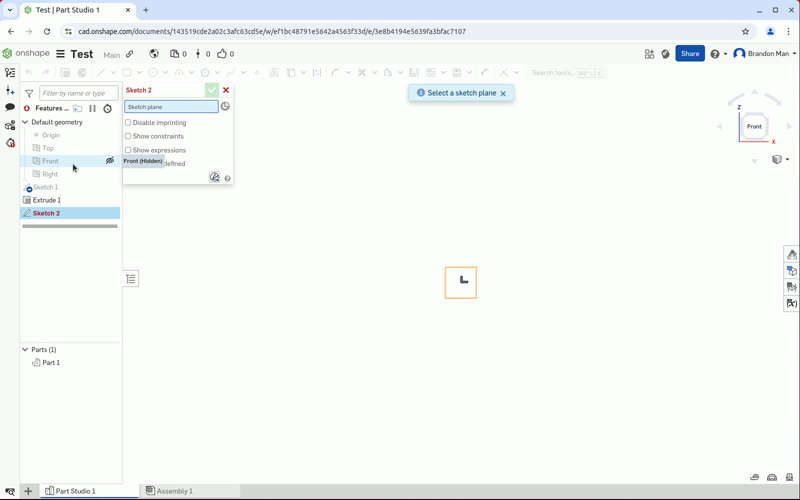
click(73, 163)
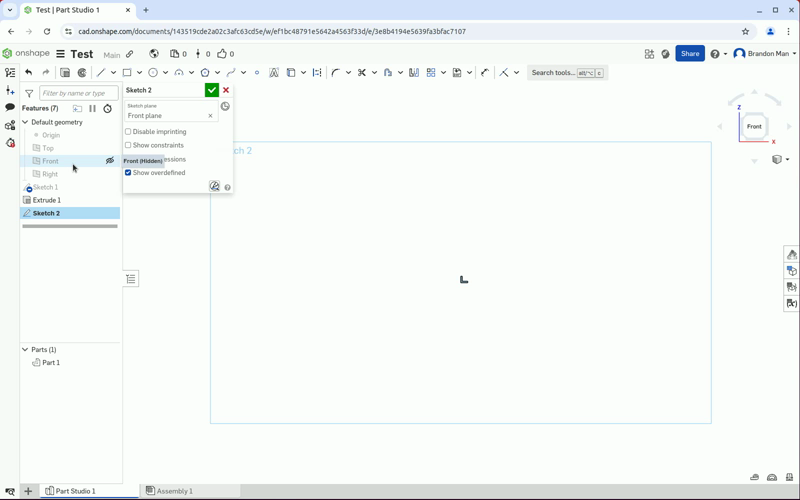
mouse_move(73, 352)
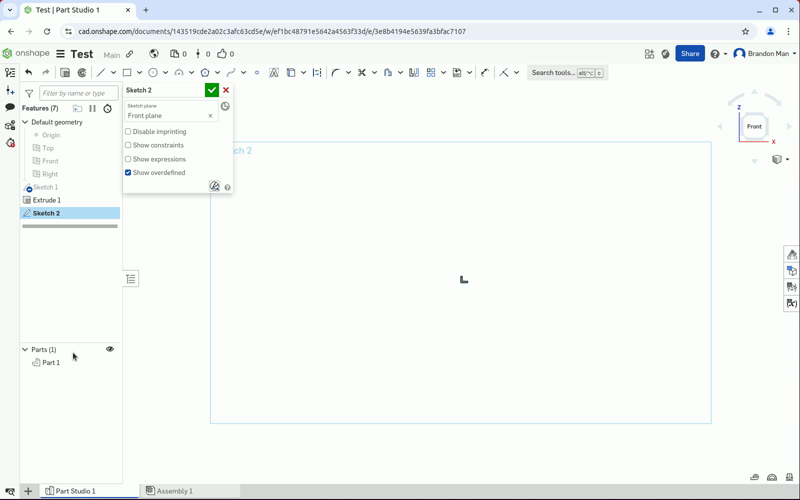
key(y)
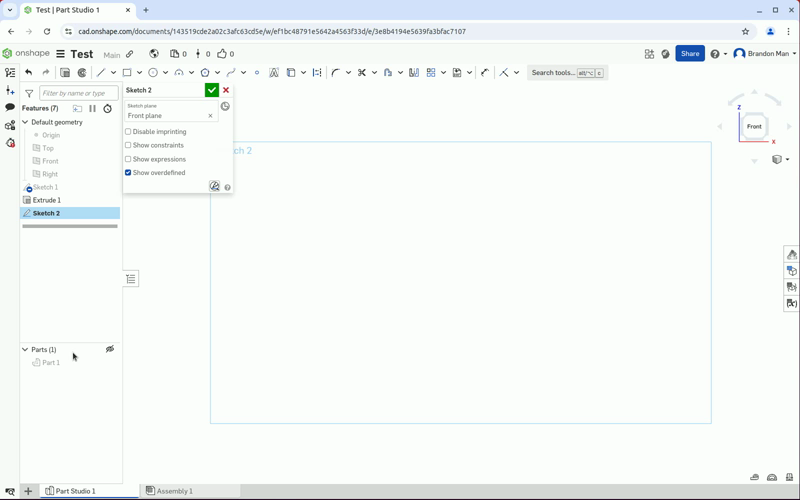
key(l)
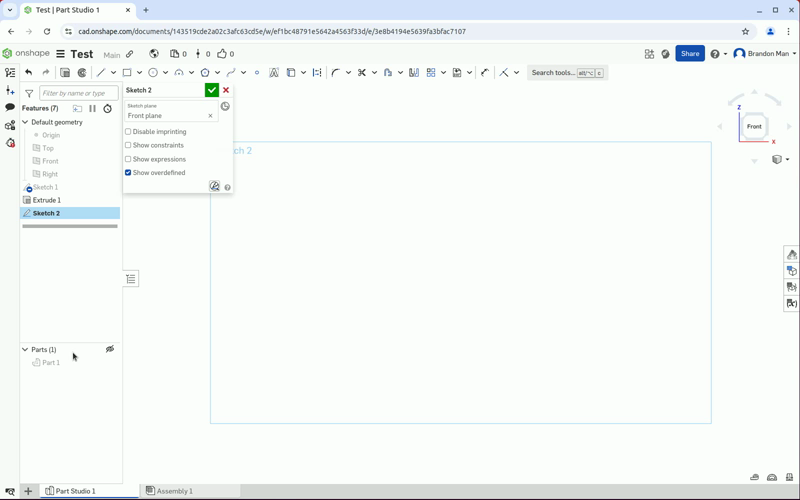
key_down(shift)
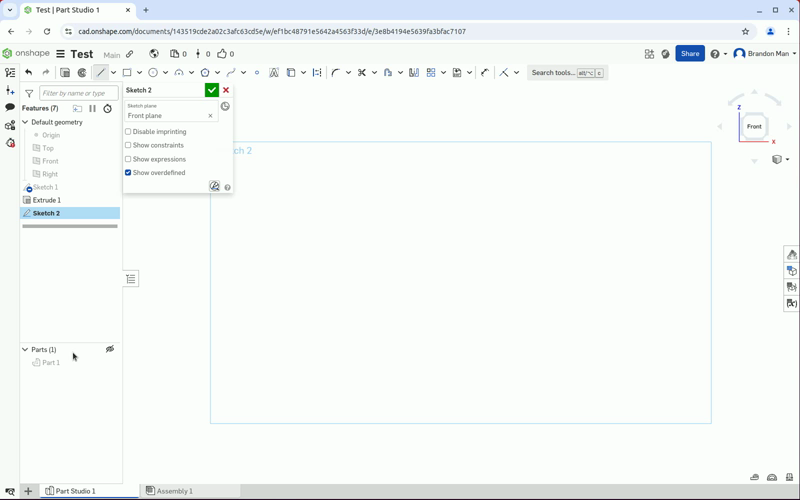
mouse_move(471, 282)
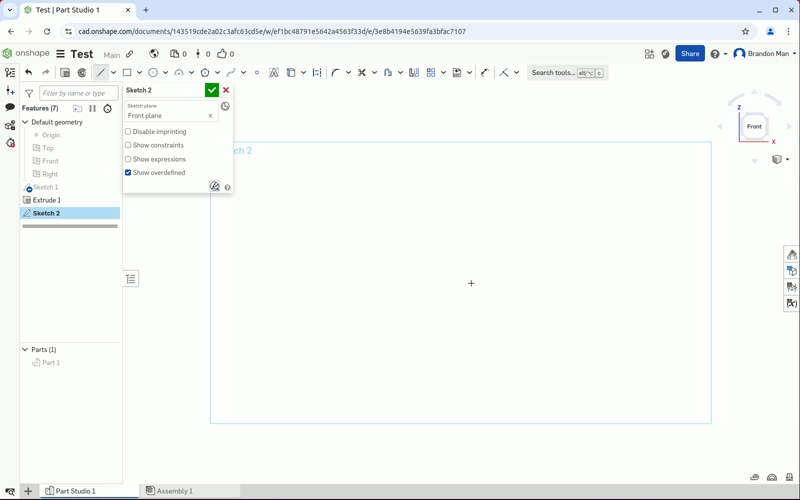
click(471, 282)
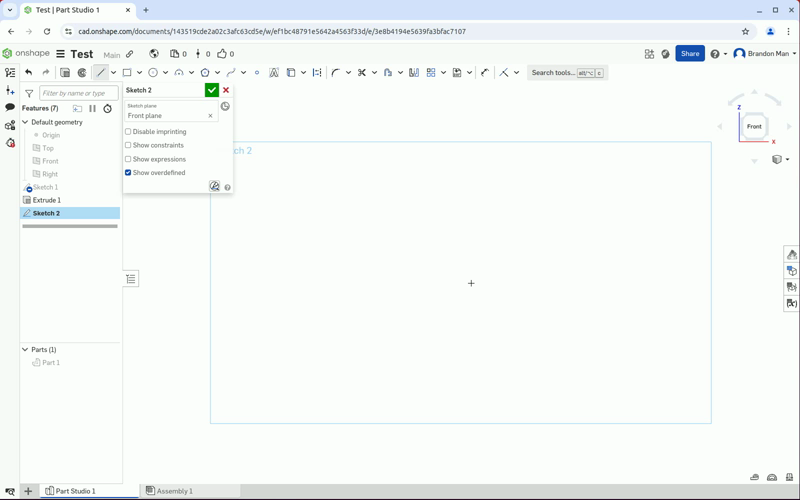
key_up(shift)
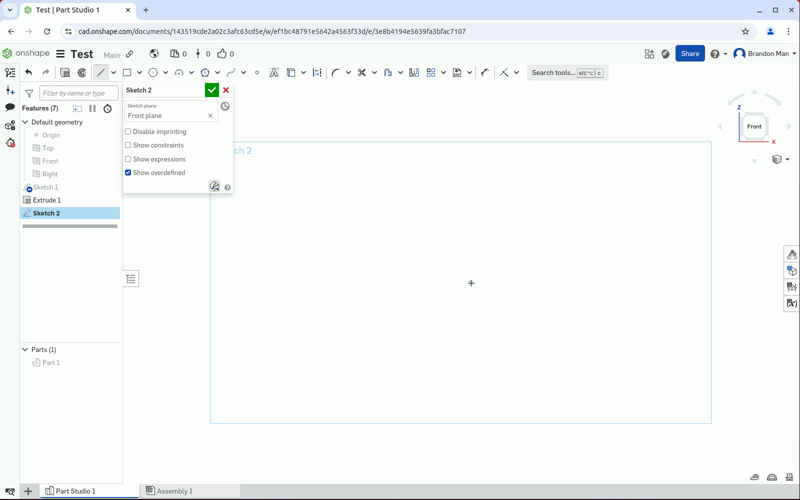
key_down(shift)
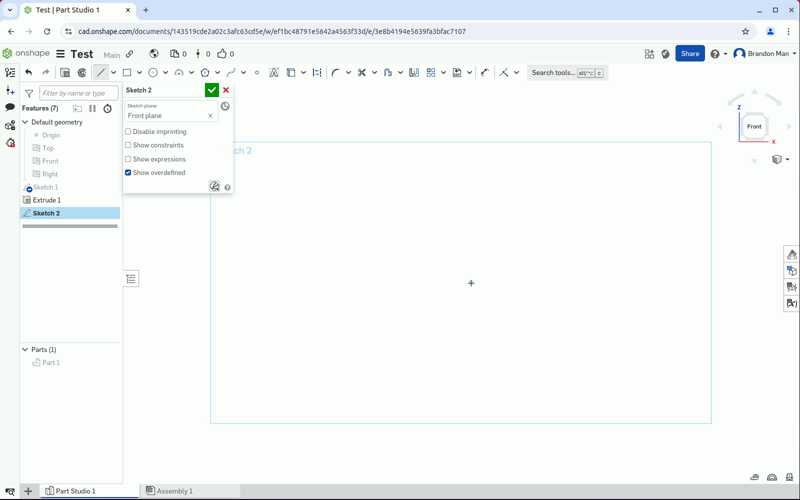
mouse_move(501, 282)
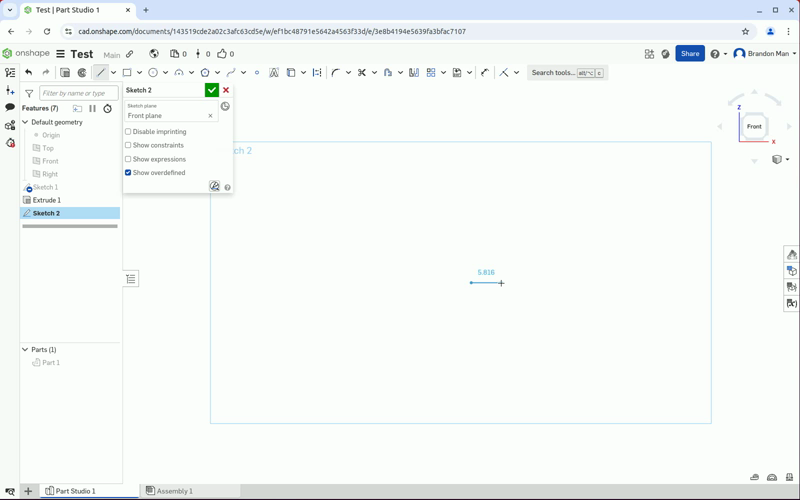
mouse_move(478, 282)
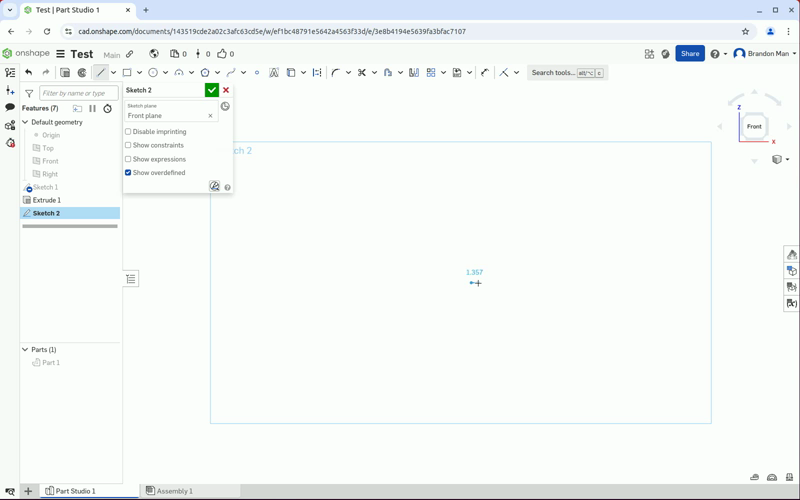
scroll(6)
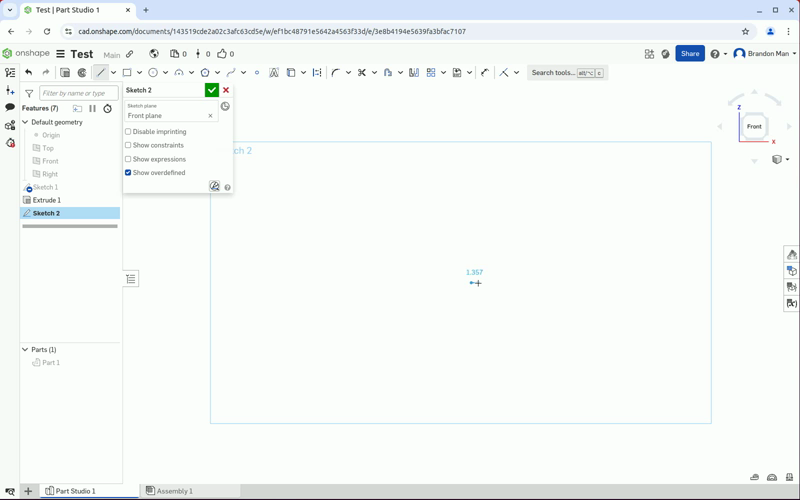
scroll(6)
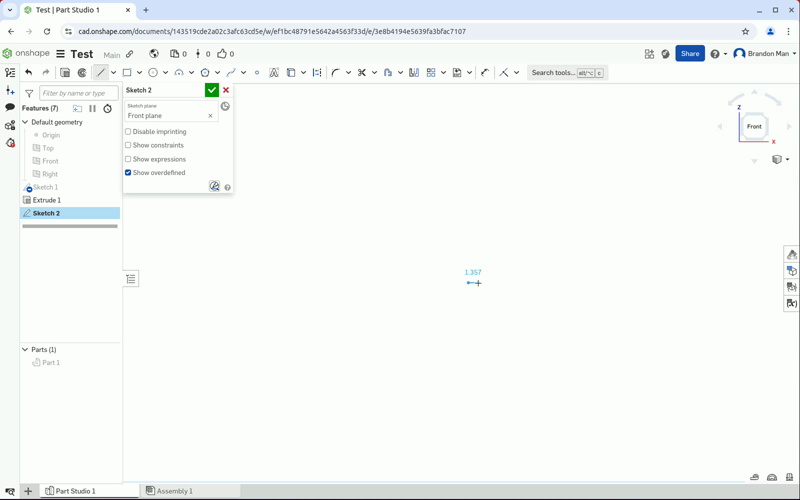
scroll(6)
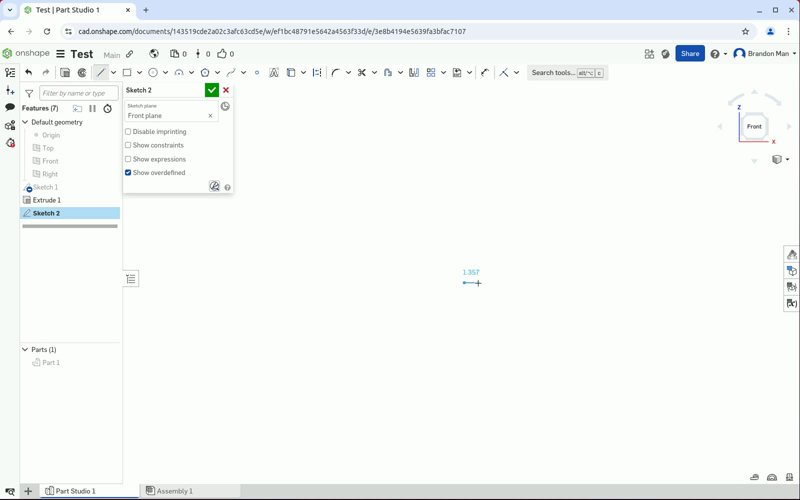
scroll(6)
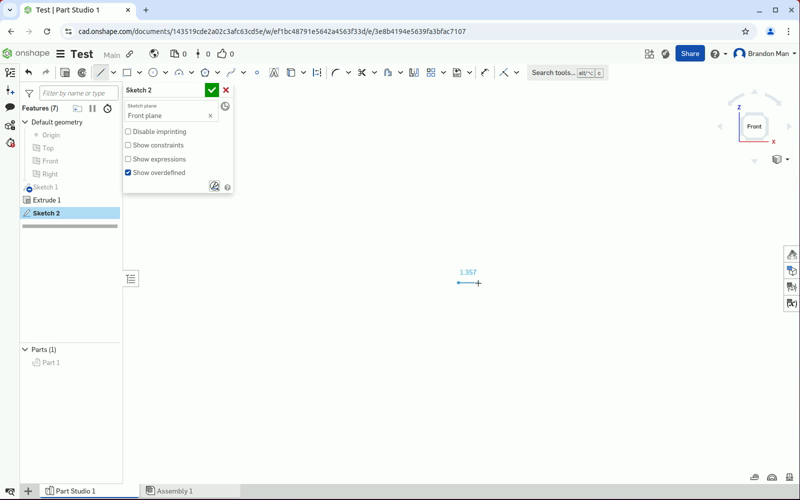
scroll(6)
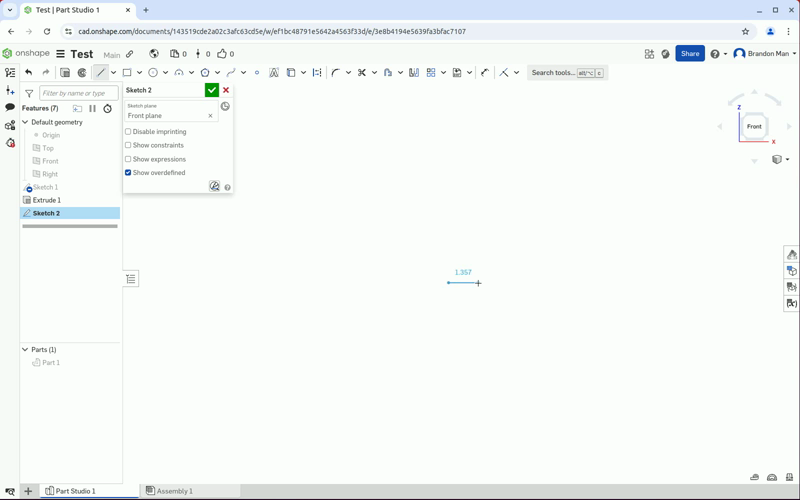
scroll(6)
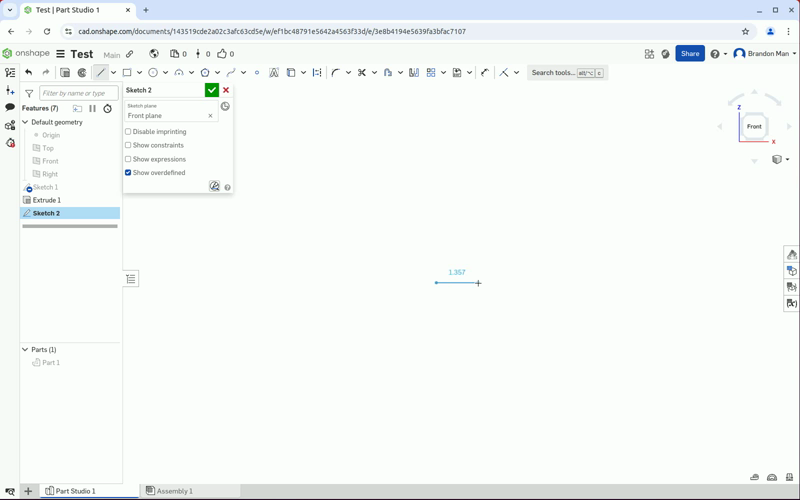
scroll(6)
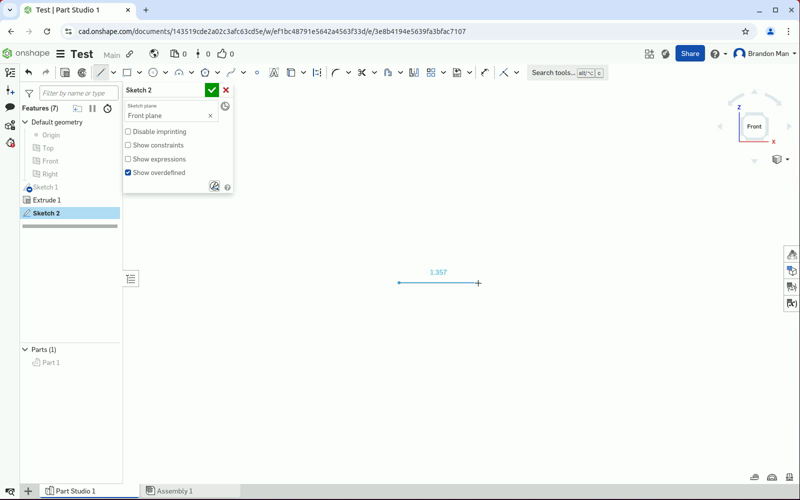
click(478, 282)
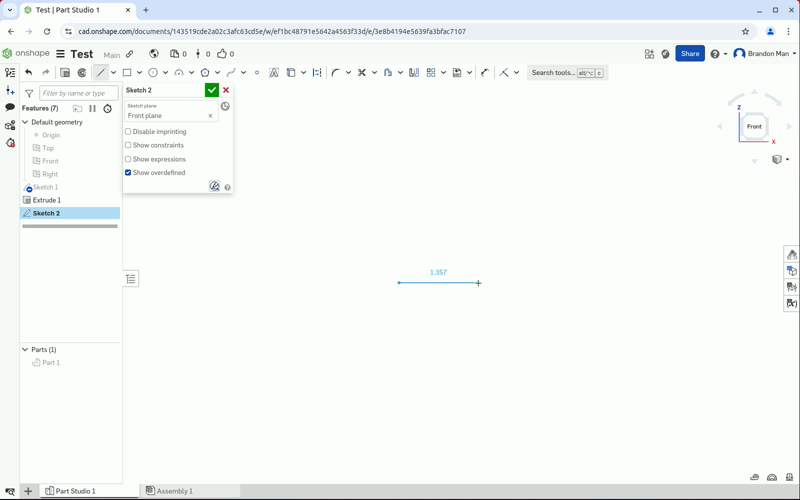
scroll(-6)
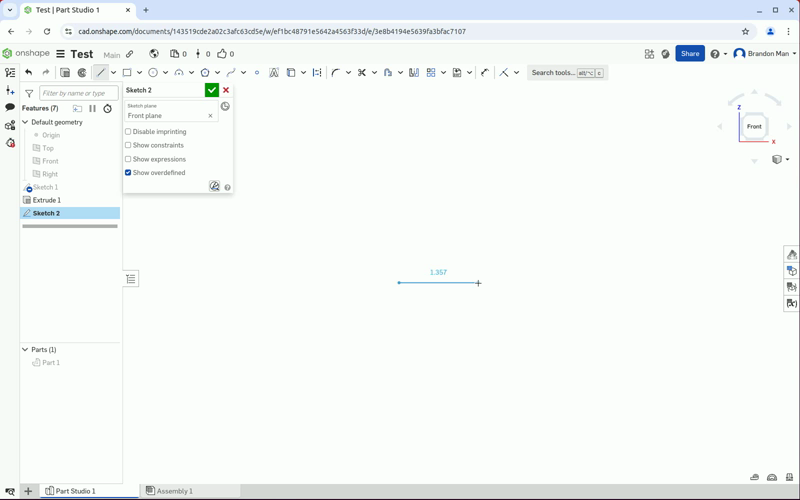
scroll(-6)
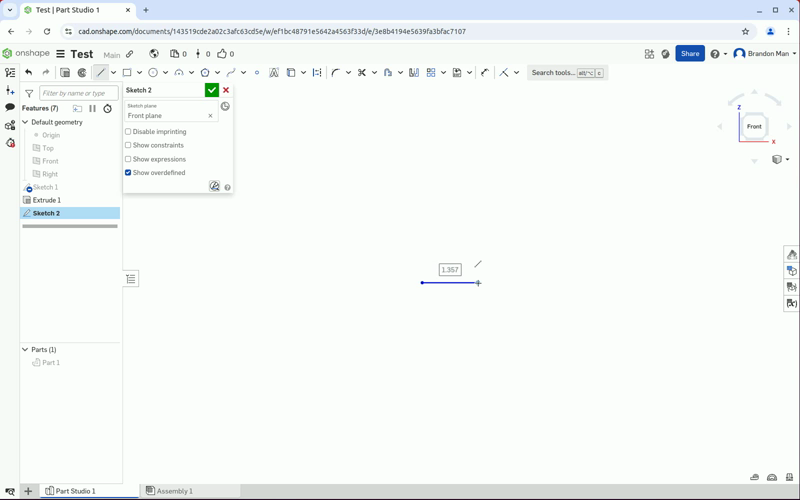
scroll(-6)
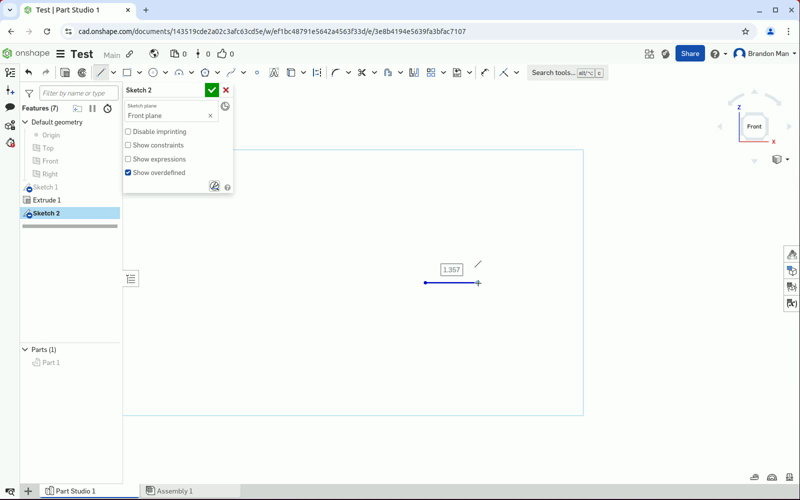
scroll(-6)
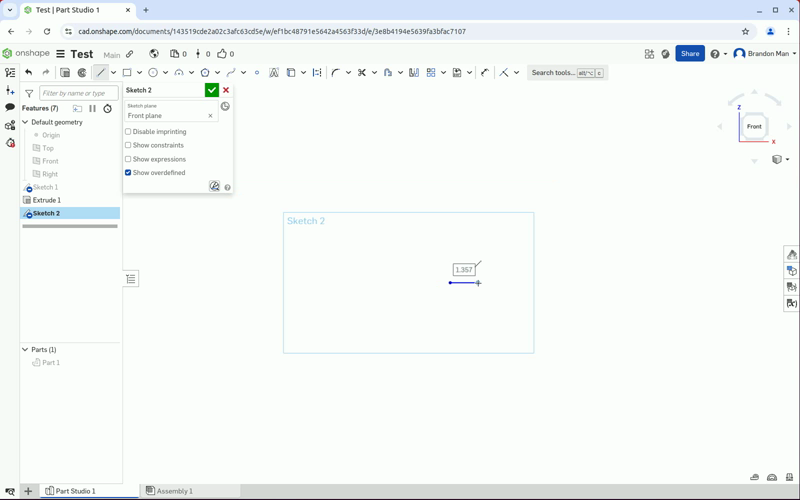
scroll(-6)
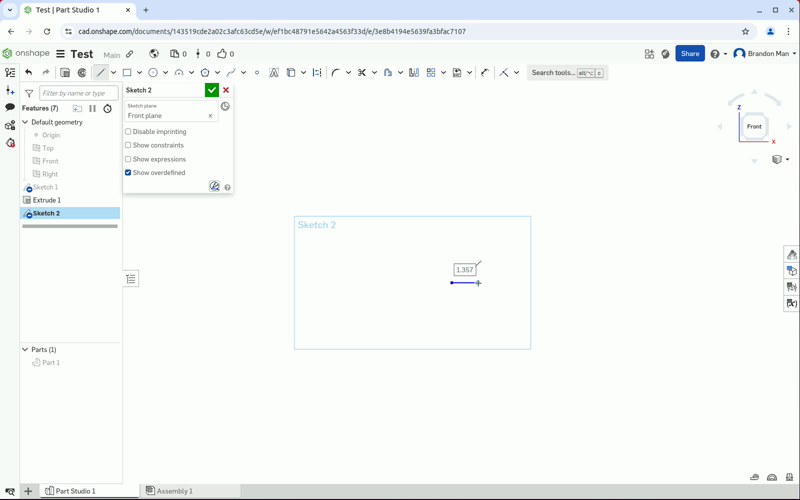
scroll(-6)
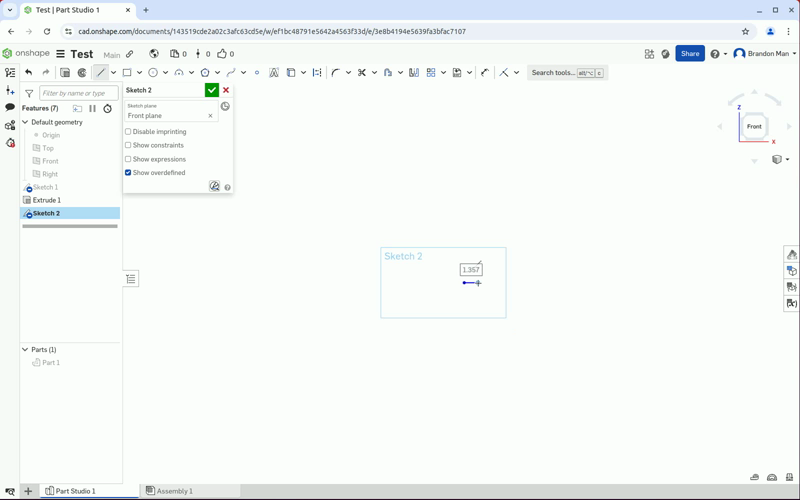
scroll(-6)
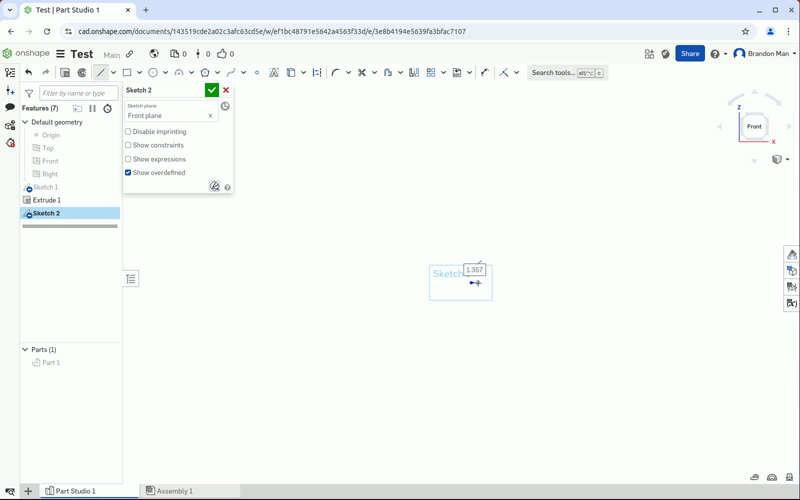
key_up(shift)
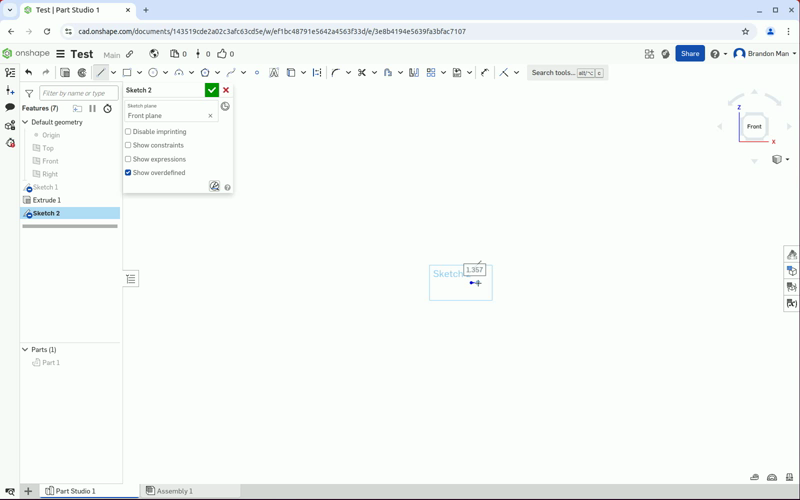
key_down(shift)
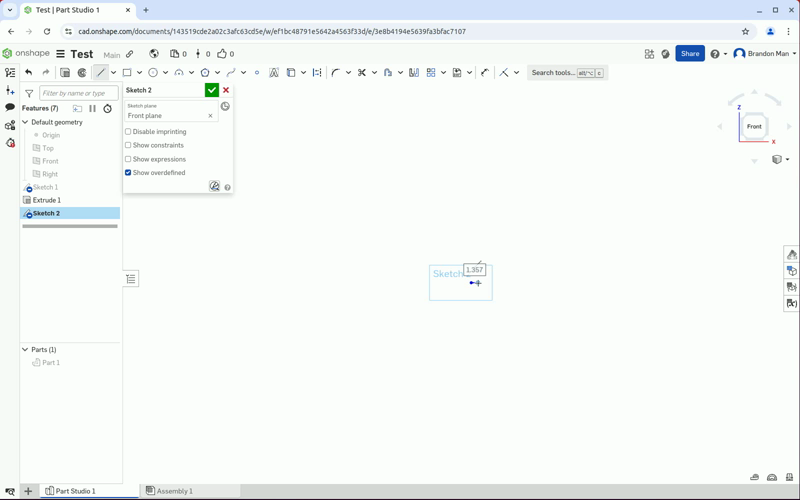
mouse_move(508, 282)
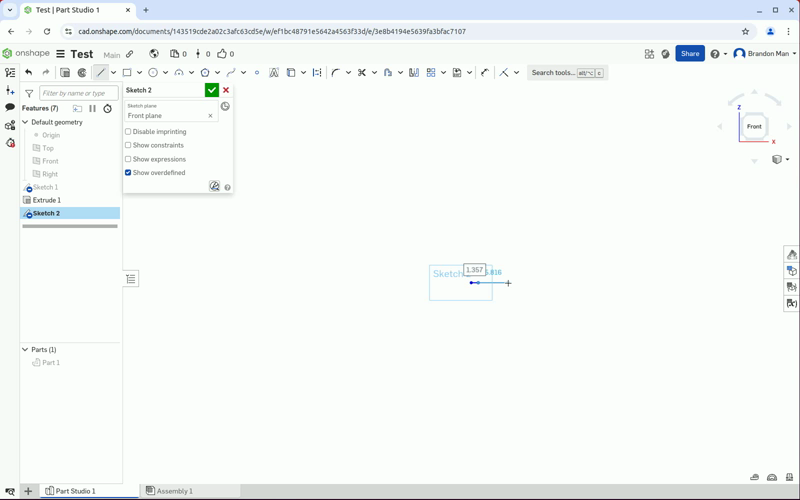
mouse_move(478, 281)
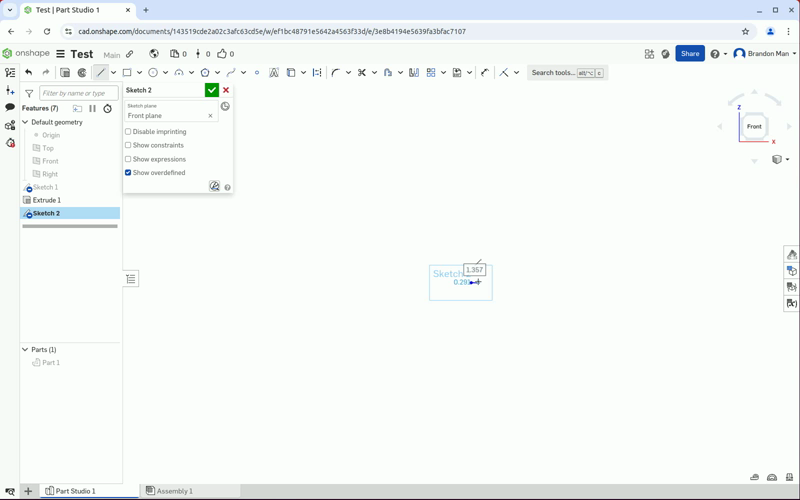
scroll(6)
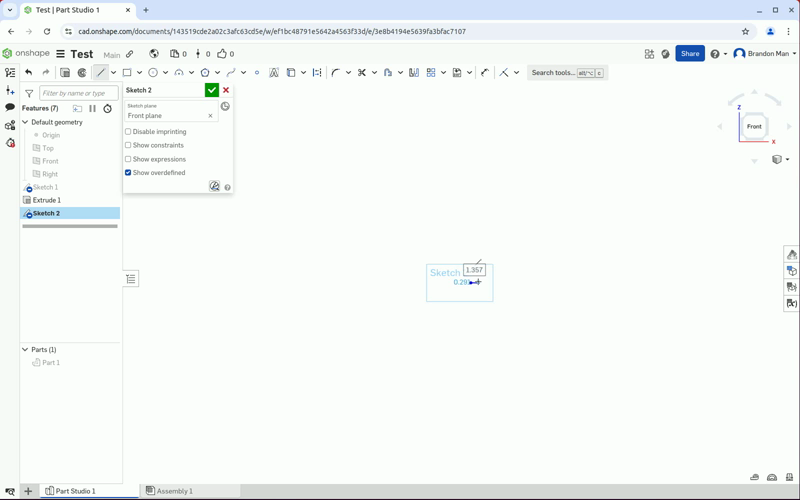
scroll(6)
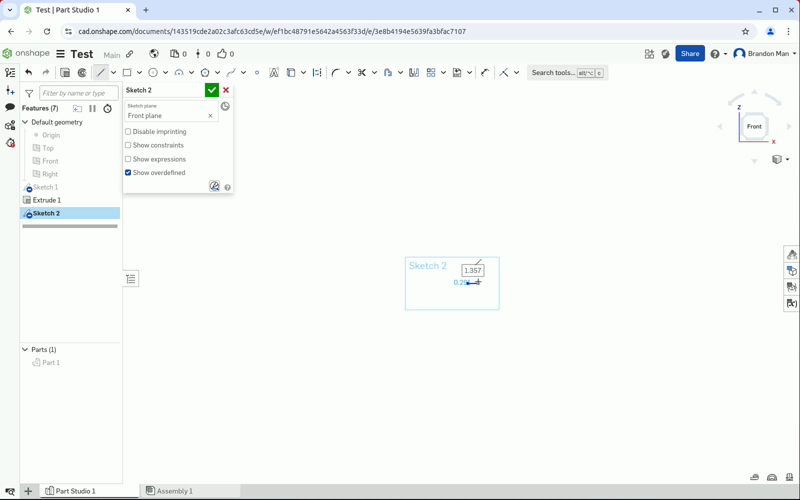
scroll(6)
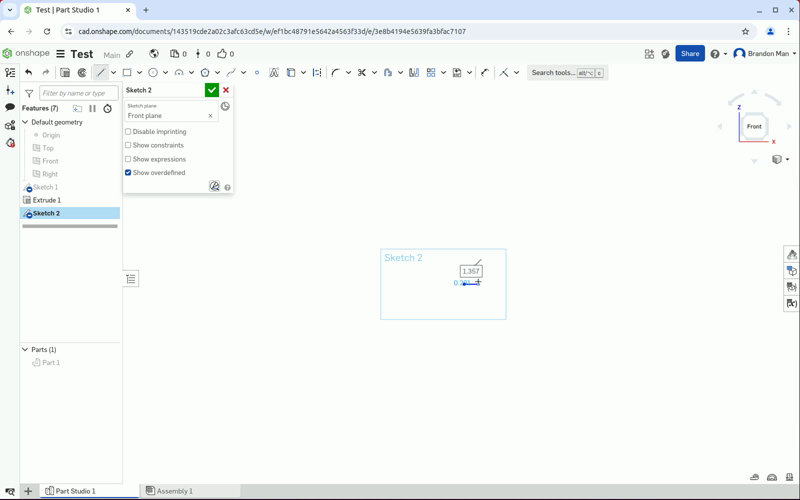
scroll(6)
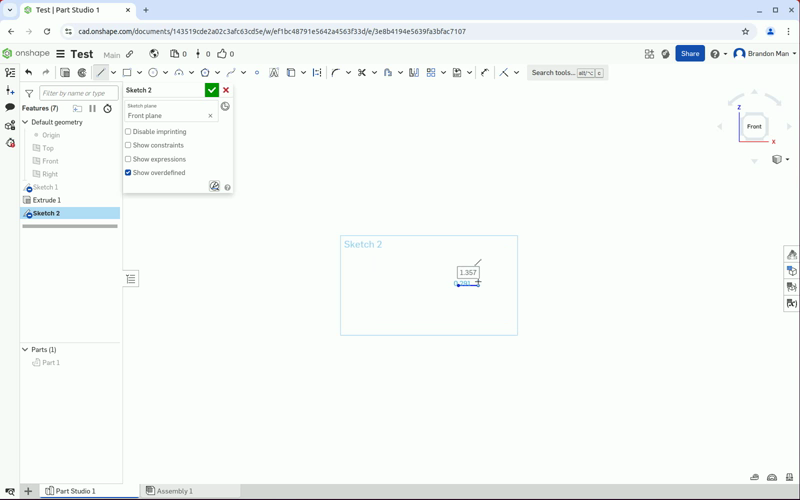
scroll(6)
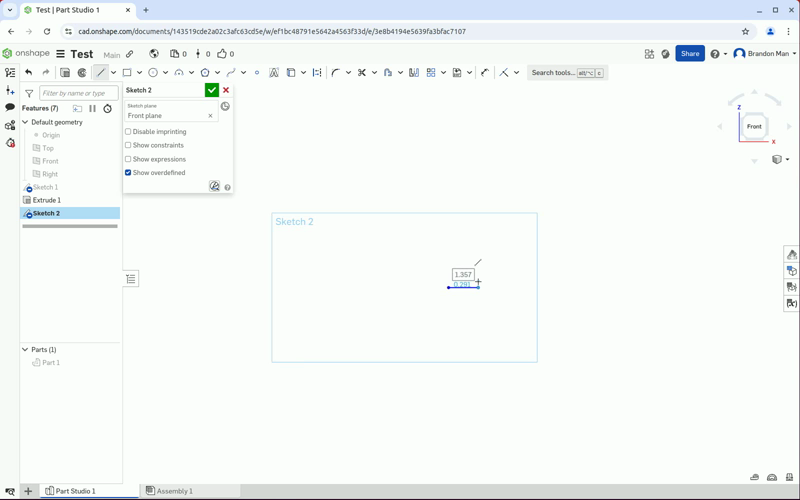
scroll(6)
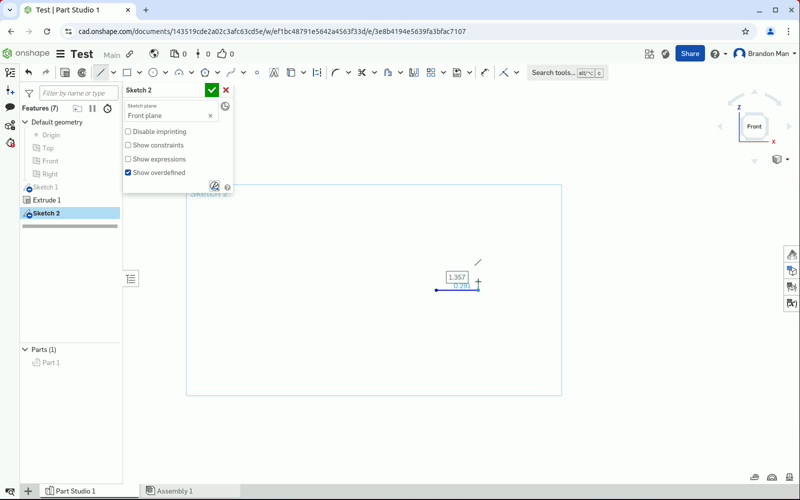
scroll(6)
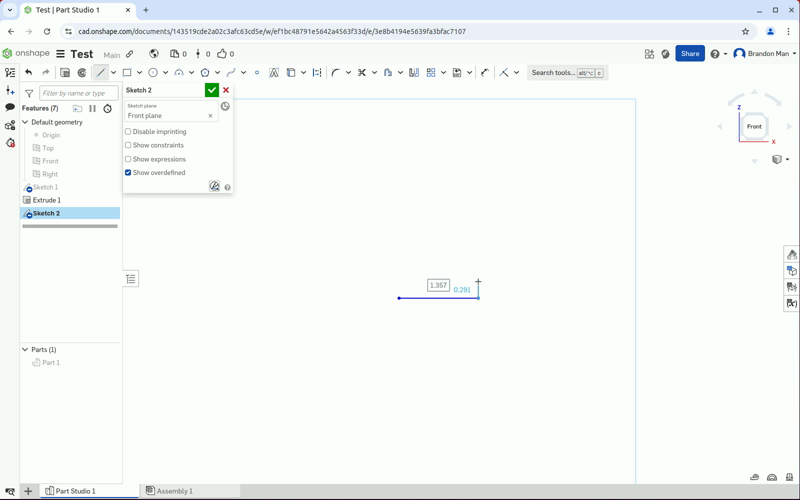
click(478, 281)
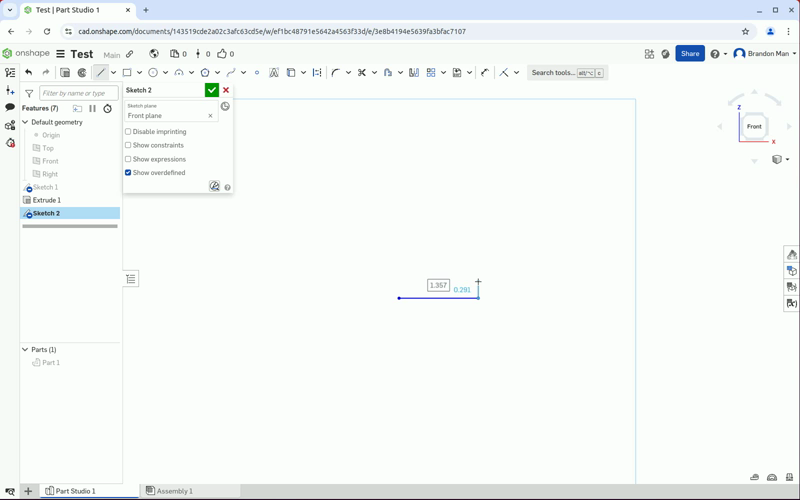
scroll(-6)
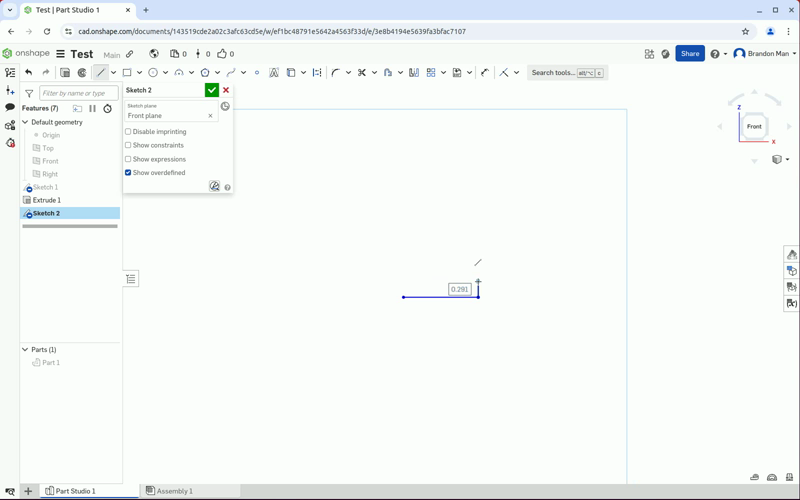
scroll(-6)
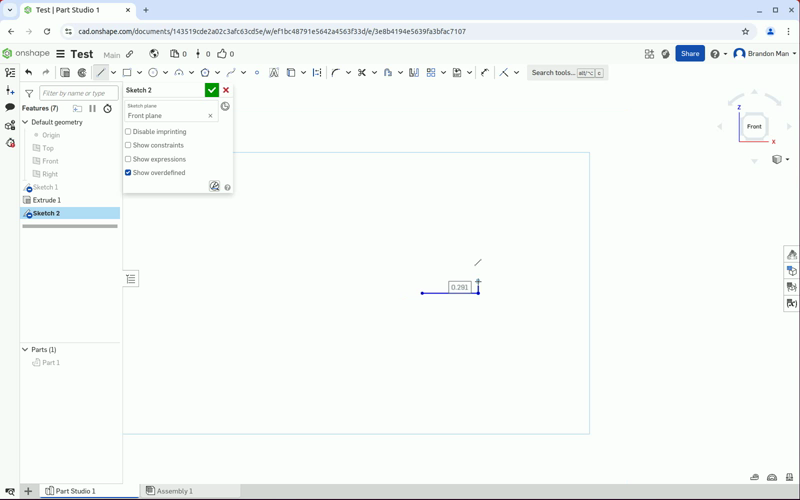
scroll(-6)
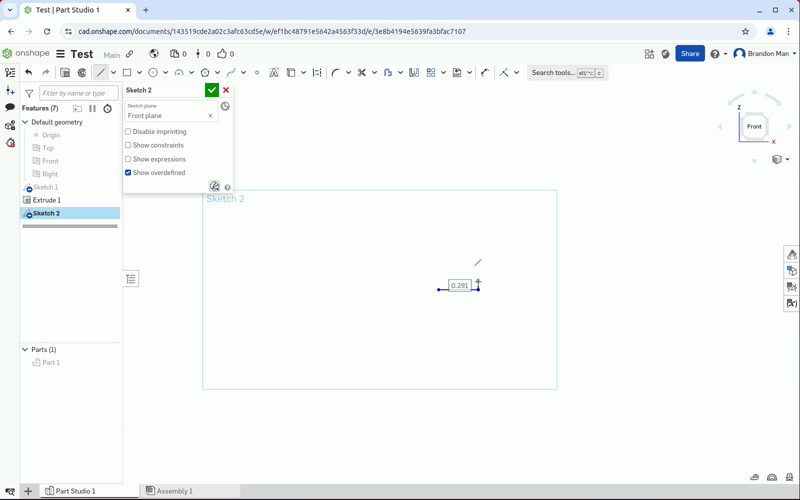
scroll(-6)
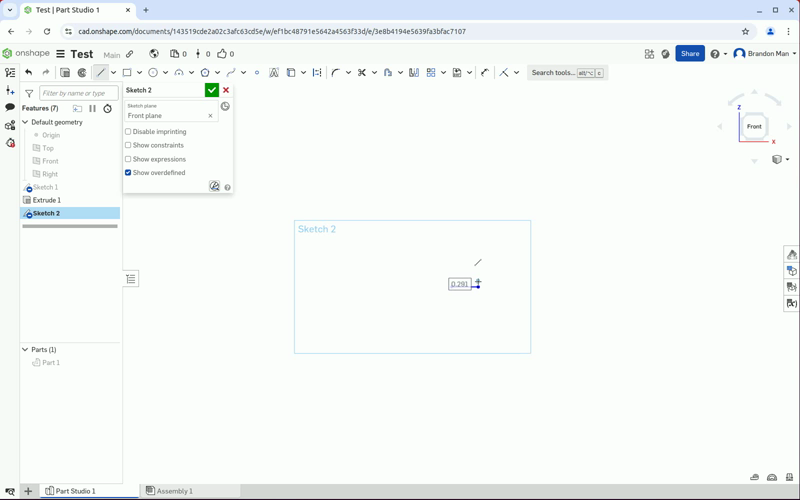
scroll(-6)
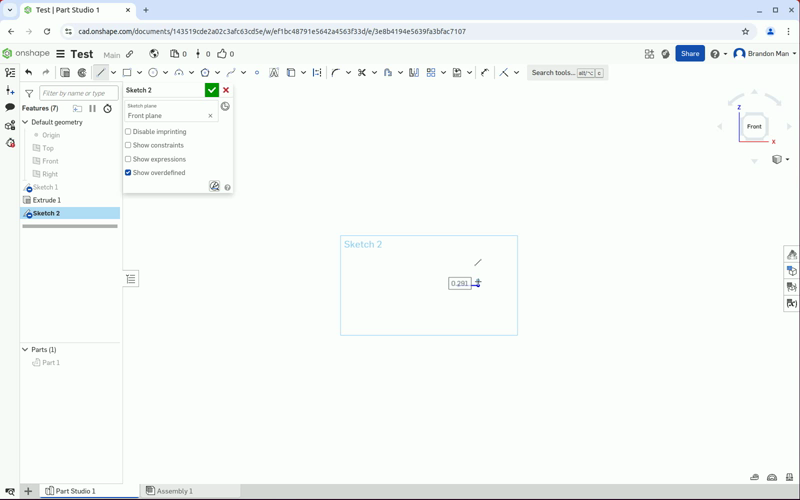
scroll(-6)
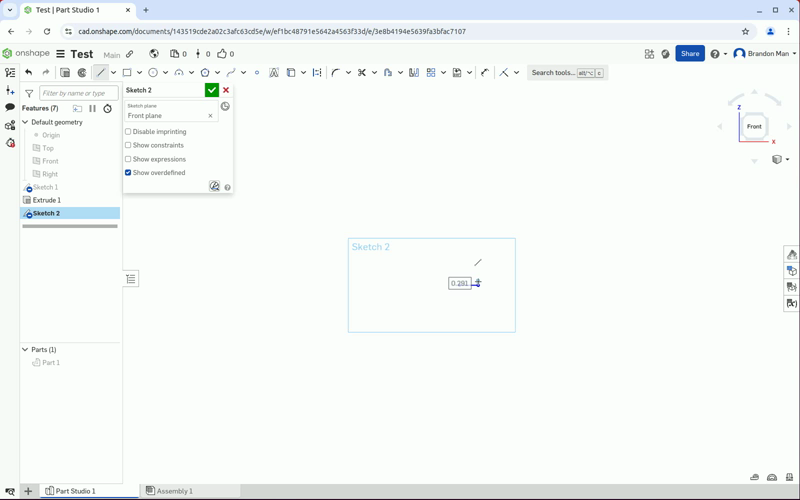
scroll(-6)
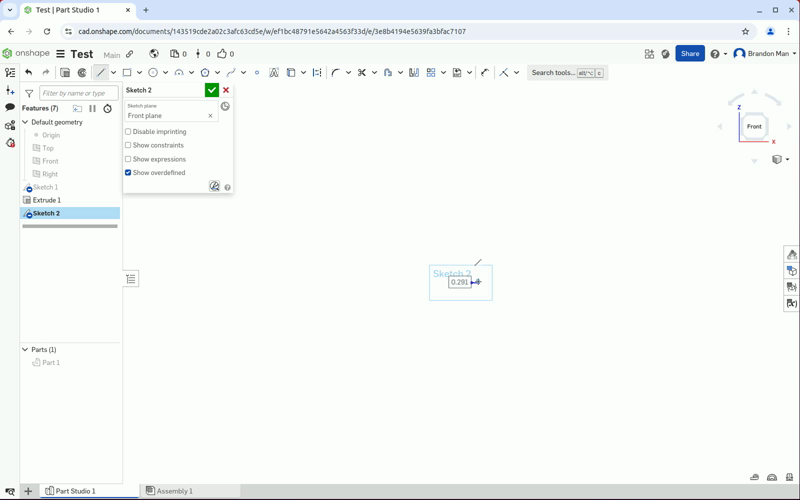
key_up(shift)
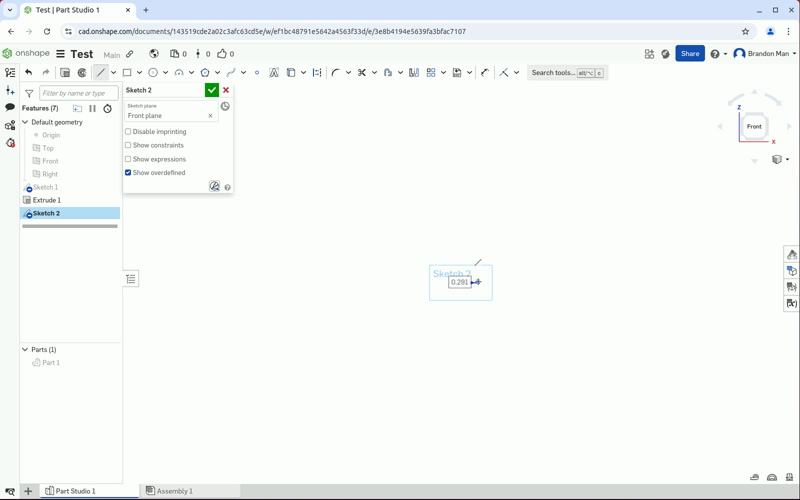
key_down(shift)
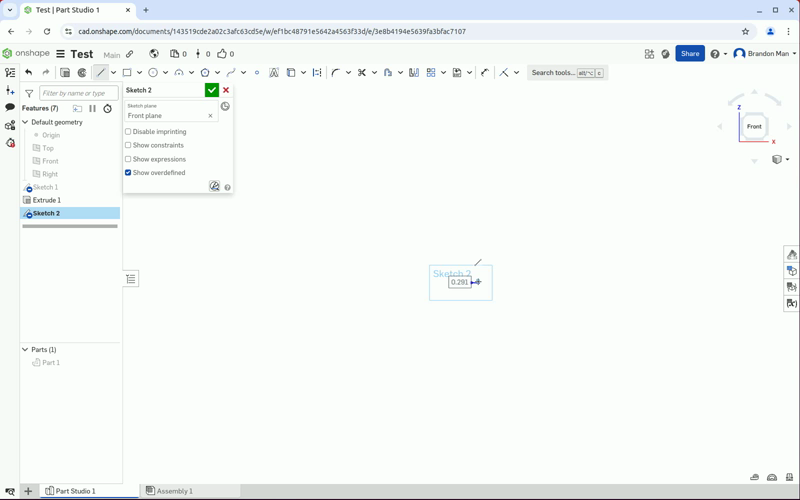
mouse_move(508, 281)
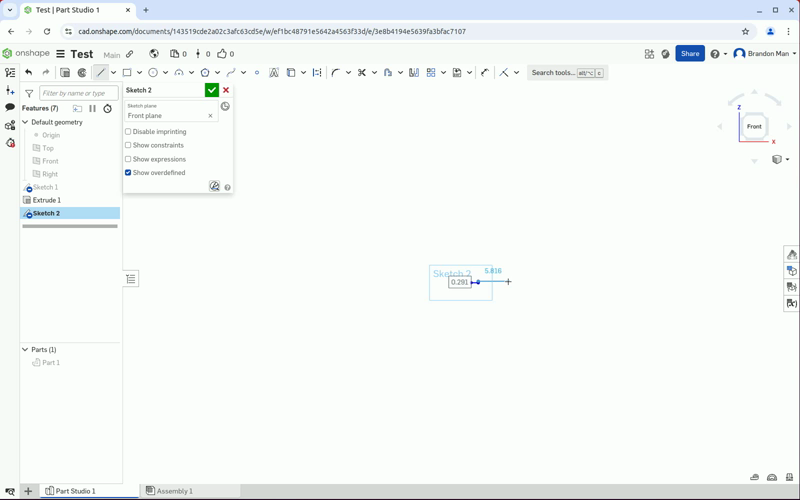
mouse_move(472, 281)
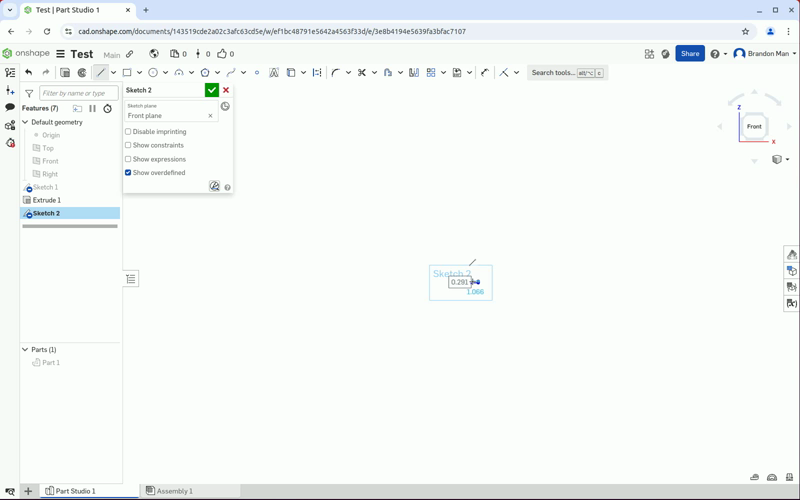
scroll(6)
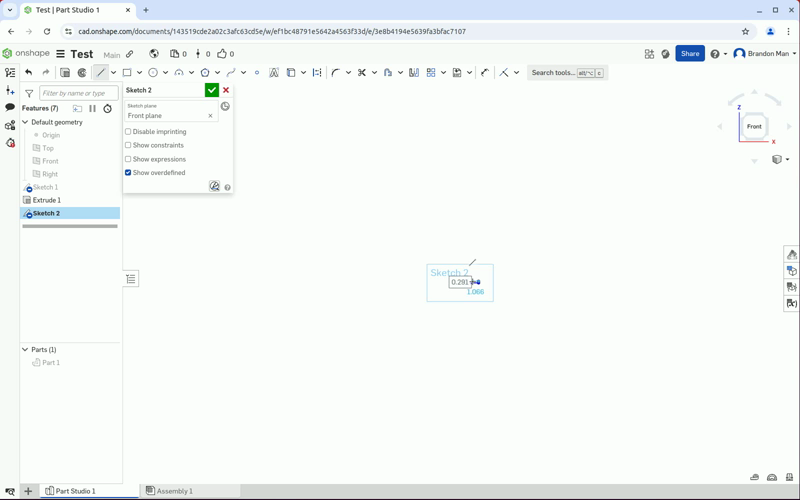
scroll(6)
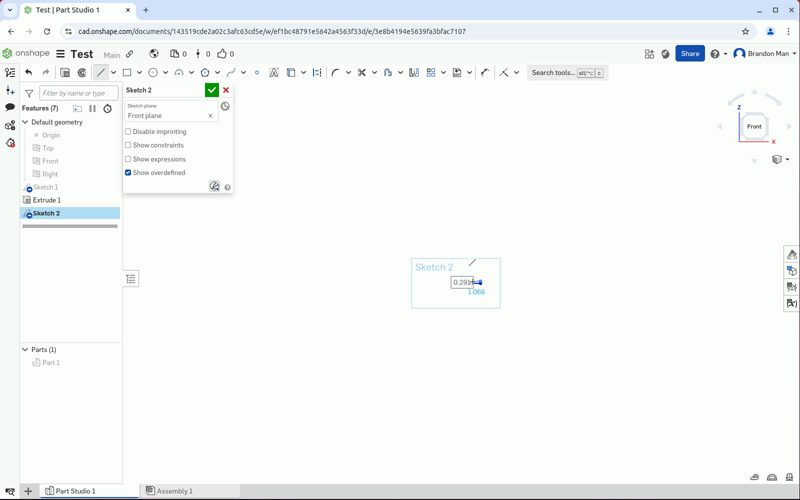
scroll(6)
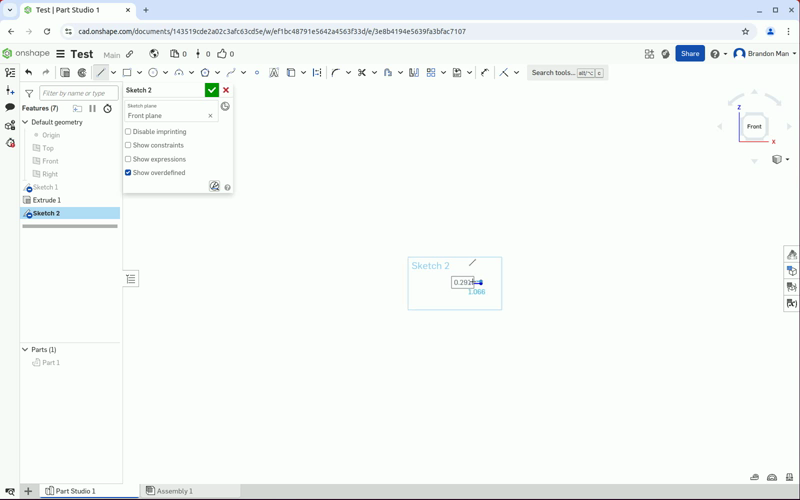
scroll(6)
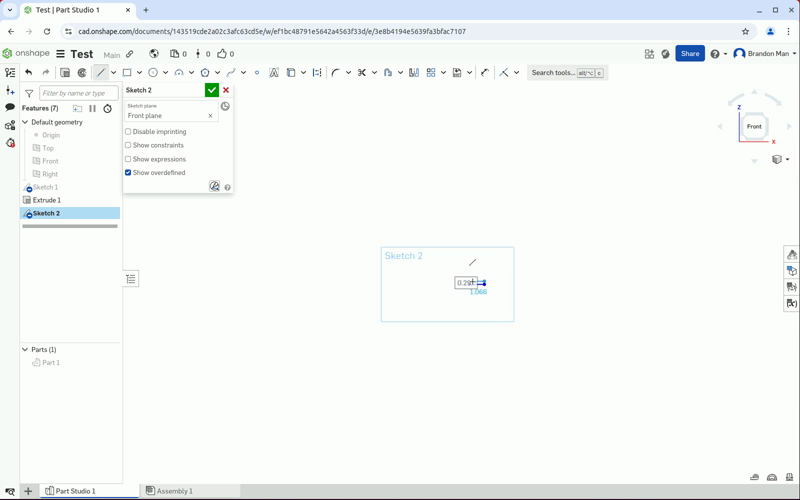
scroll(6)
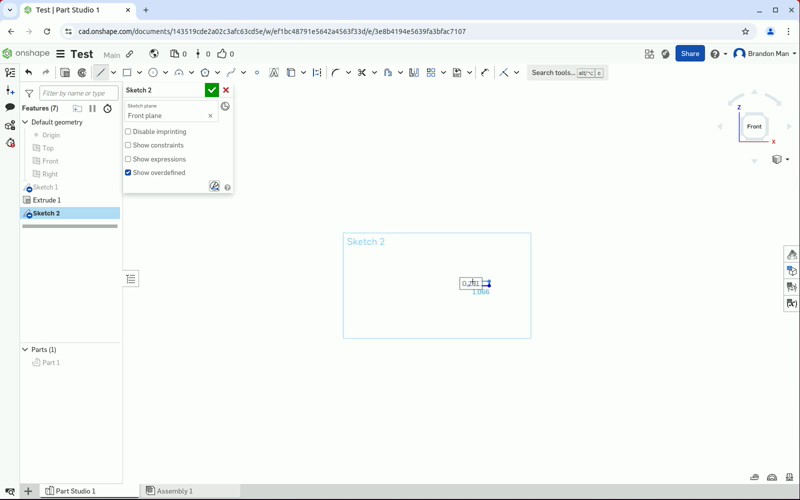
scroll(6)
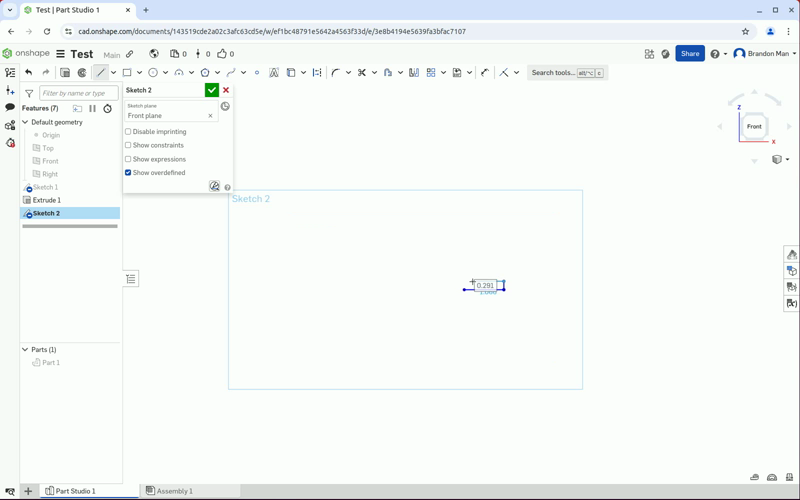
scroll(6)
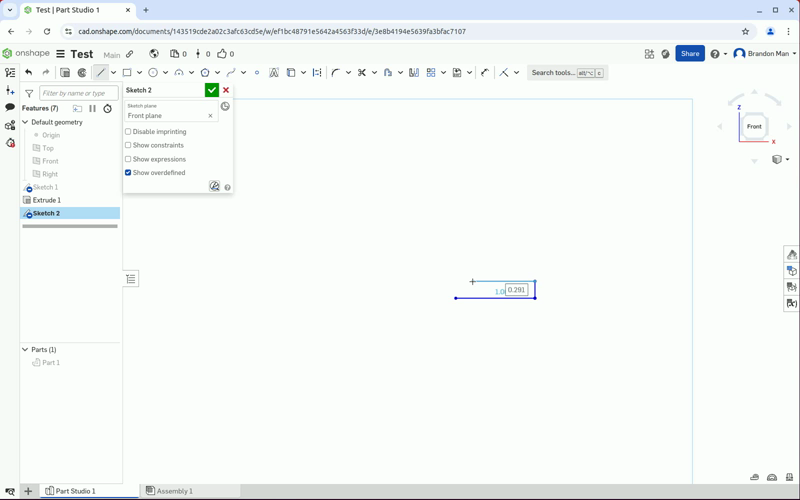
click(472, 281)
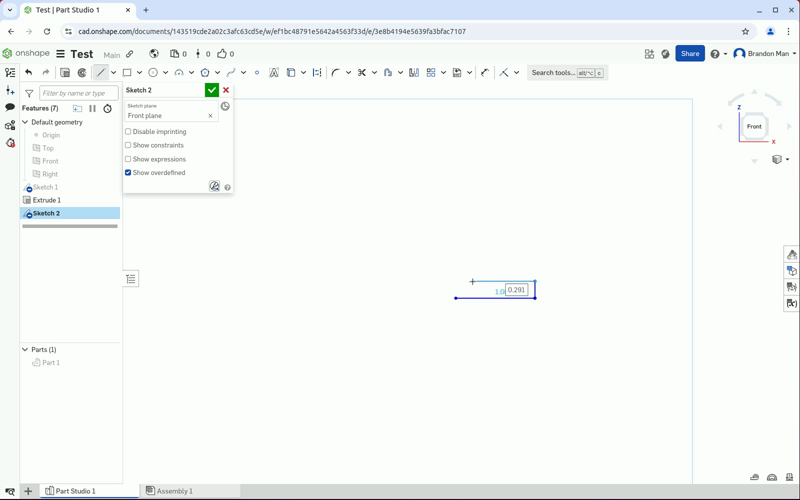
scroll(-6)
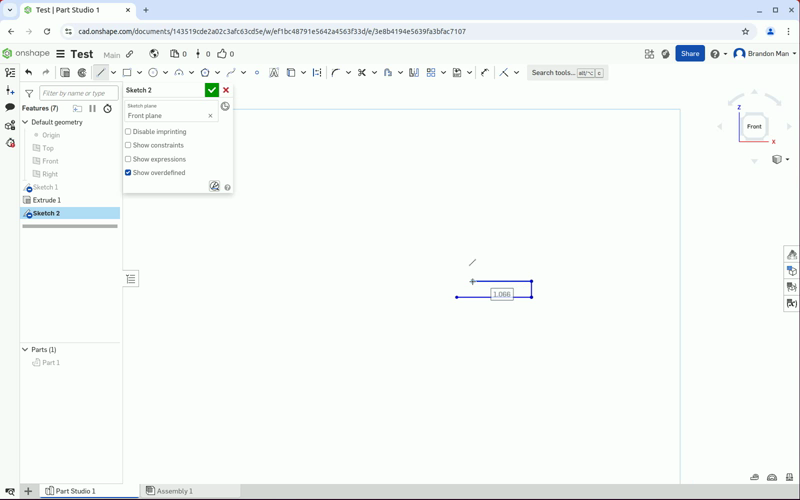
scroll(-6)
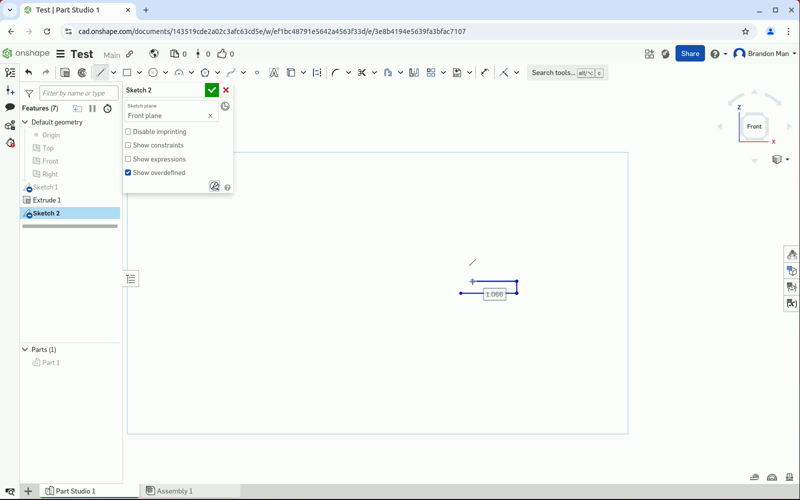
scroll(-6)
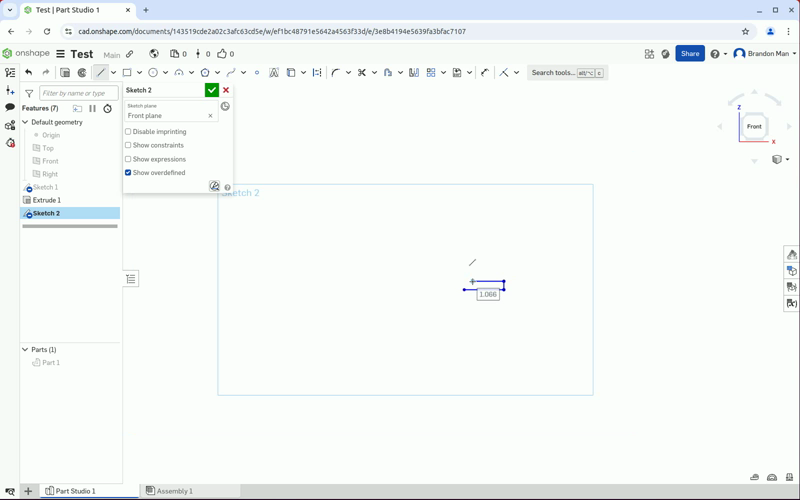
scroll(-6)
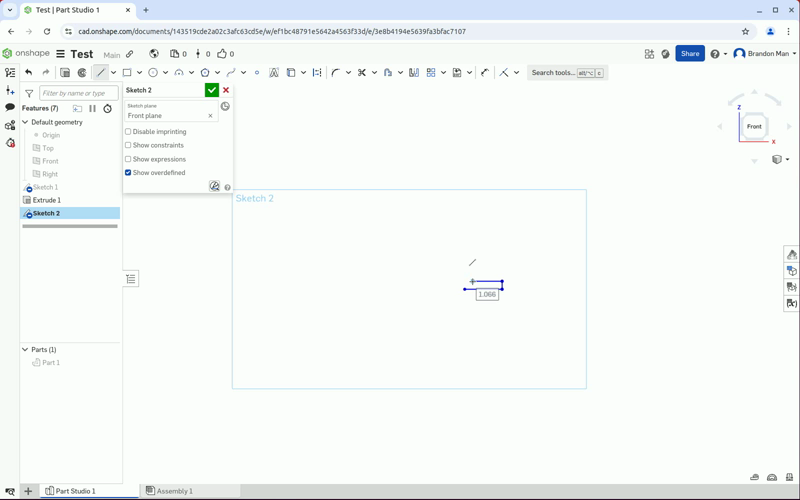
scroll(-6)
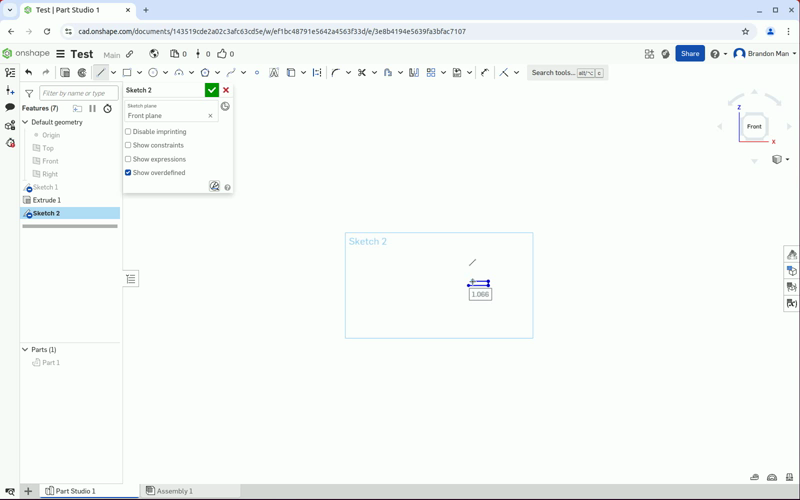
scroll(-6)
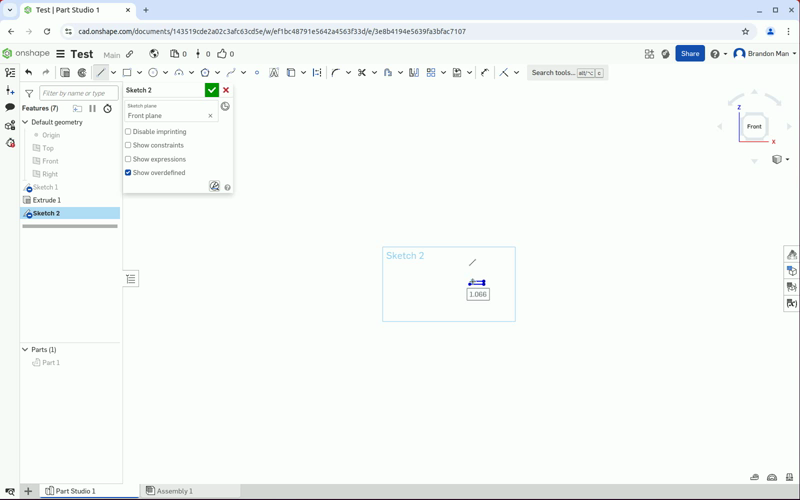
scroll(-6)
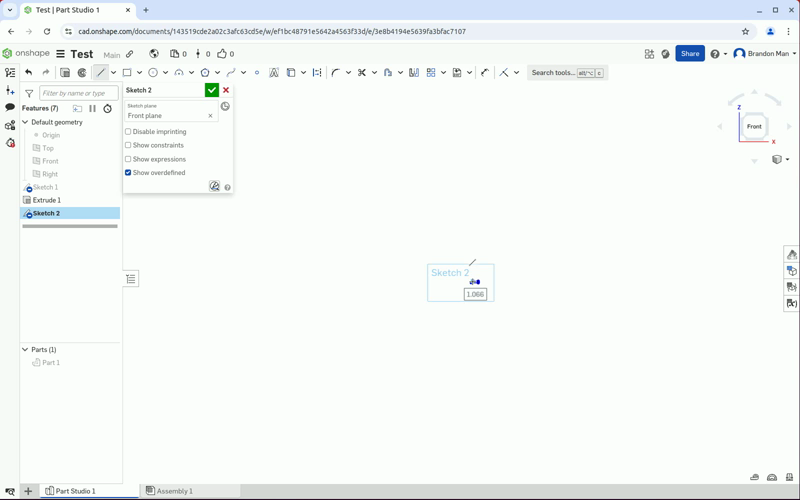
key_up(shift)
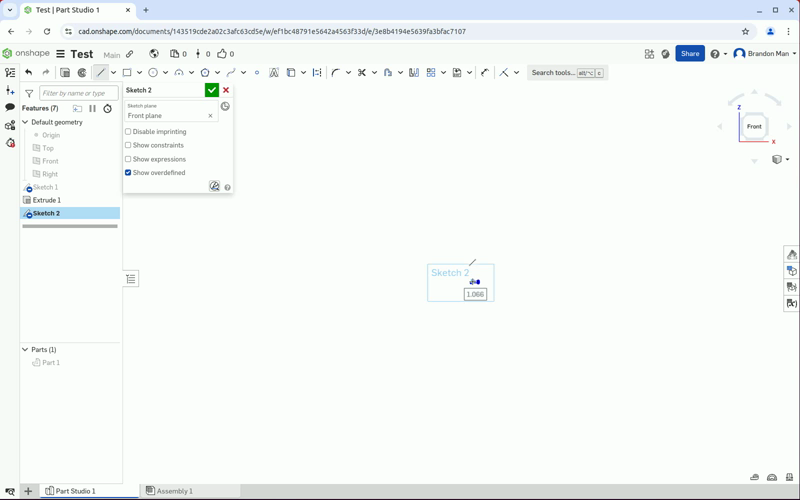
key_down(shift)
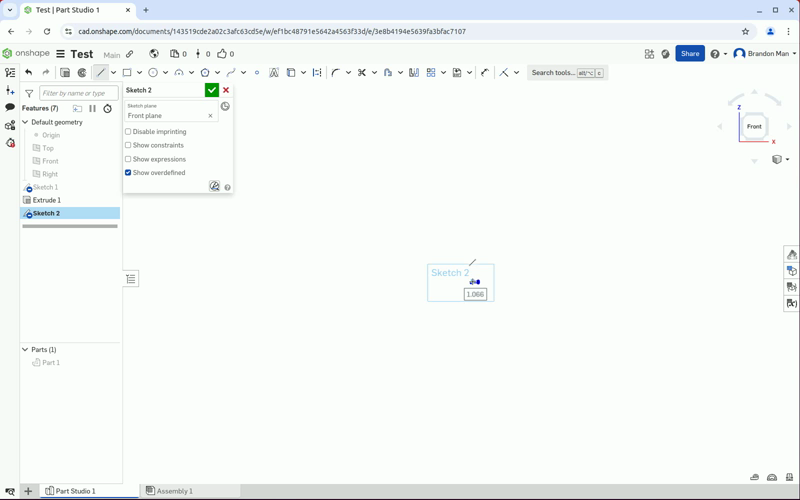
mouse_move(502, 281)
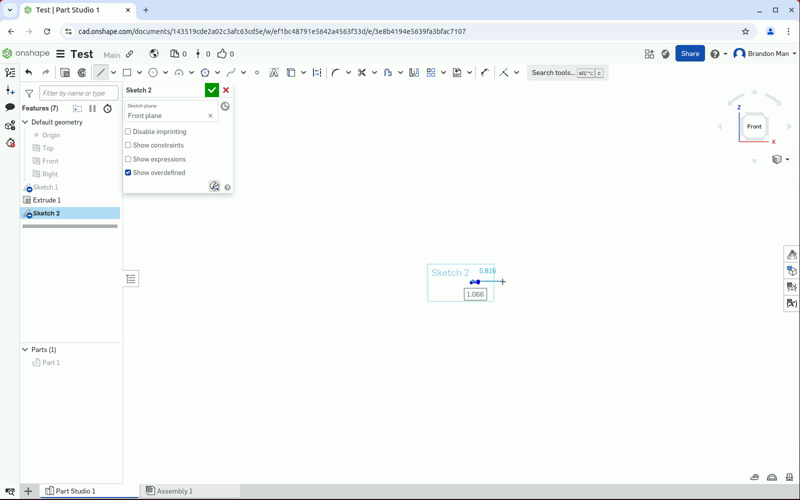
mouse_move(472, 276)
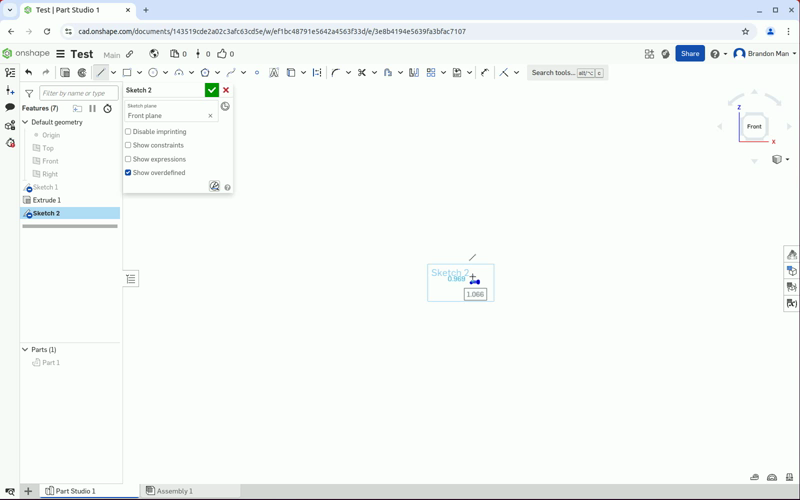
scroll(6)
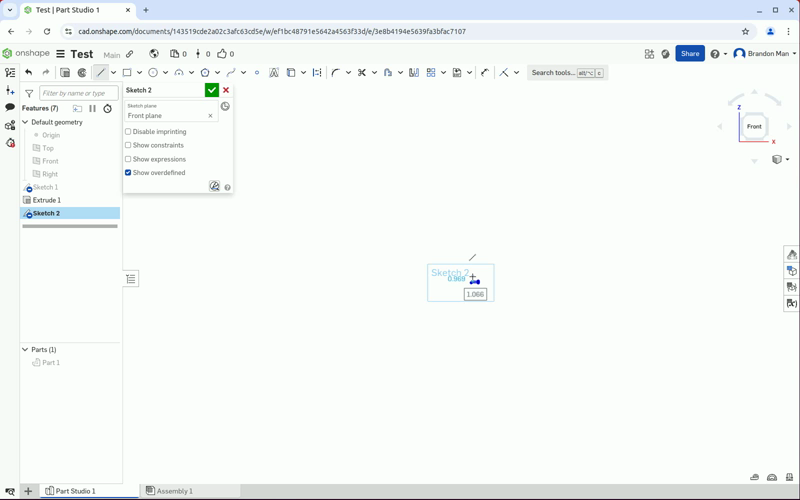
scroll(6)
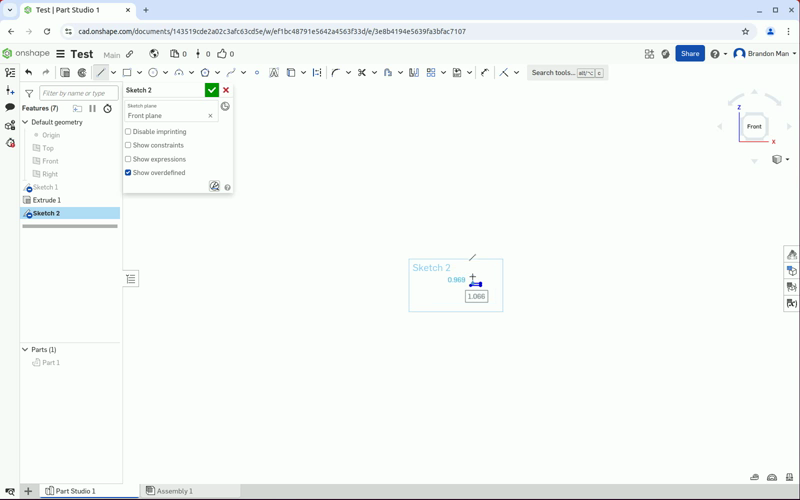
scroll(6)
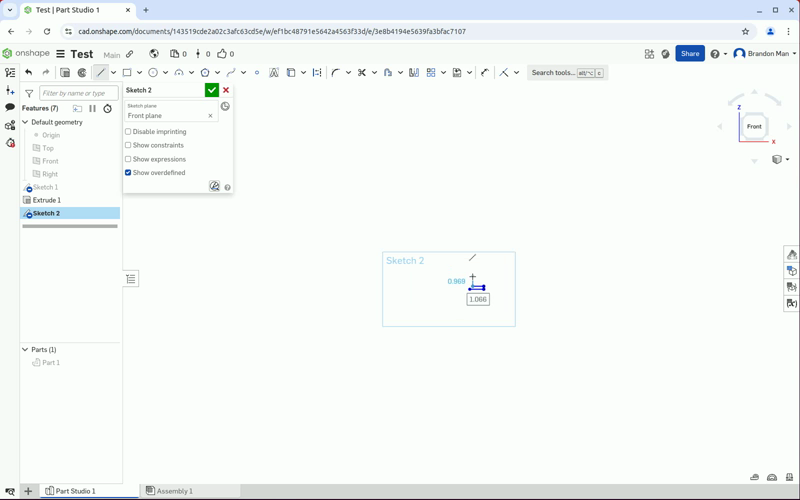
scroll(6)
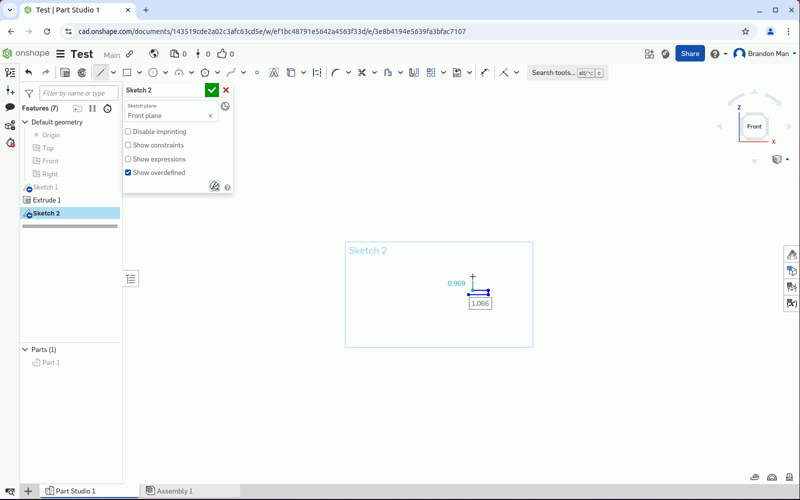
scroll(6)
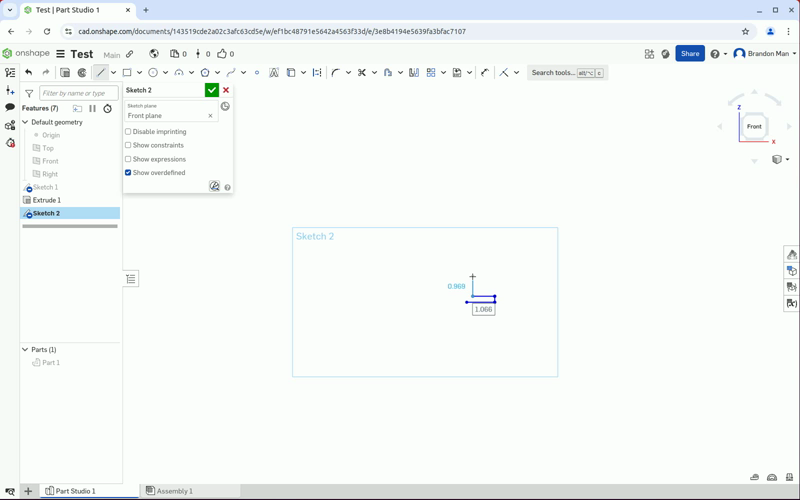
scroll(6)
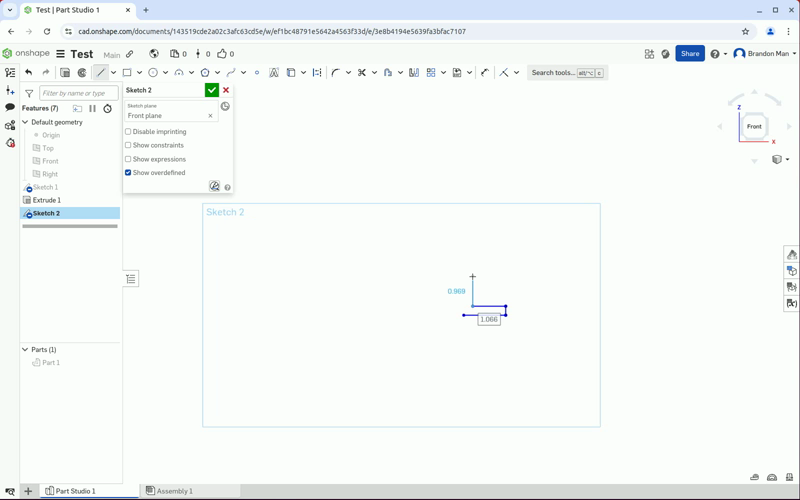
scroll(6)
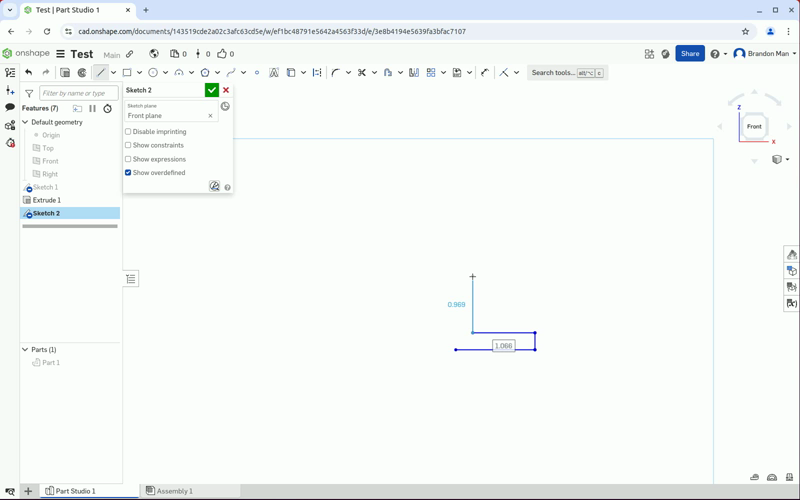
click(472, 276)
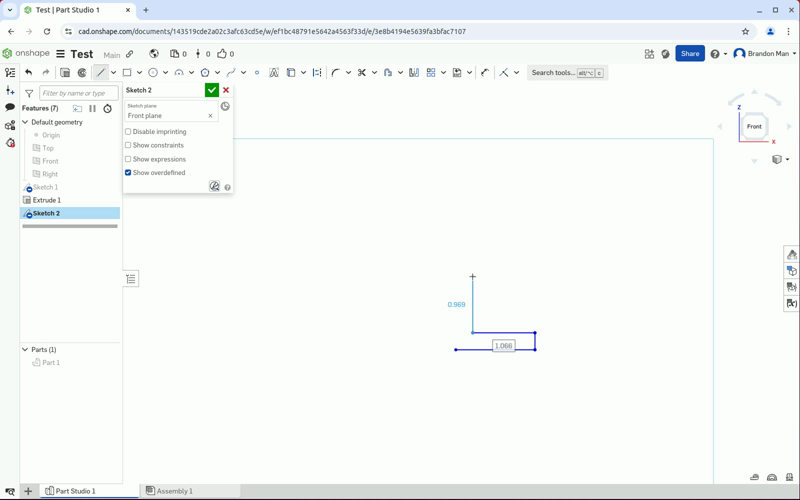
scroll(-6)
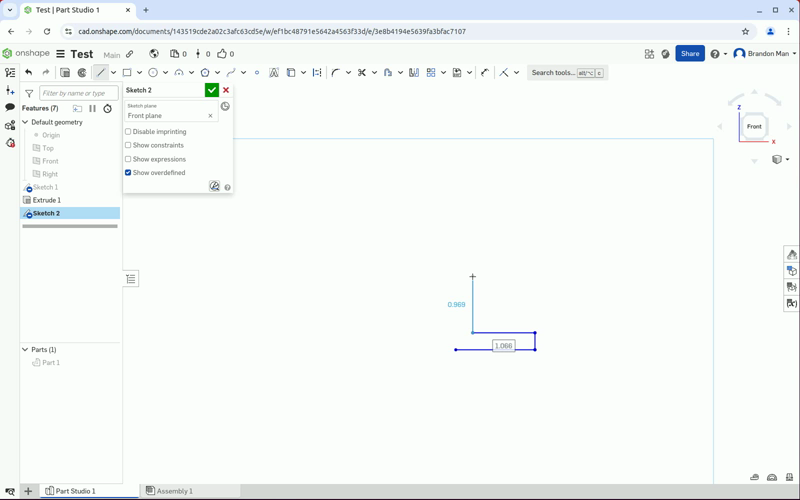
scroll(-6)
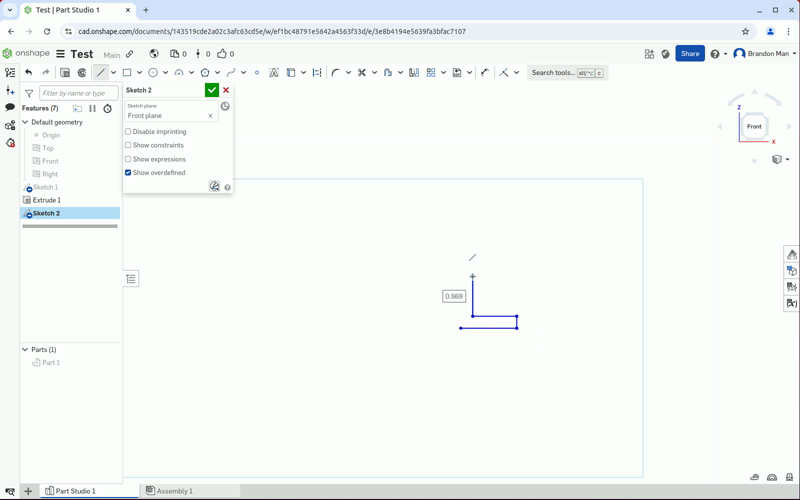
scroll(-6)
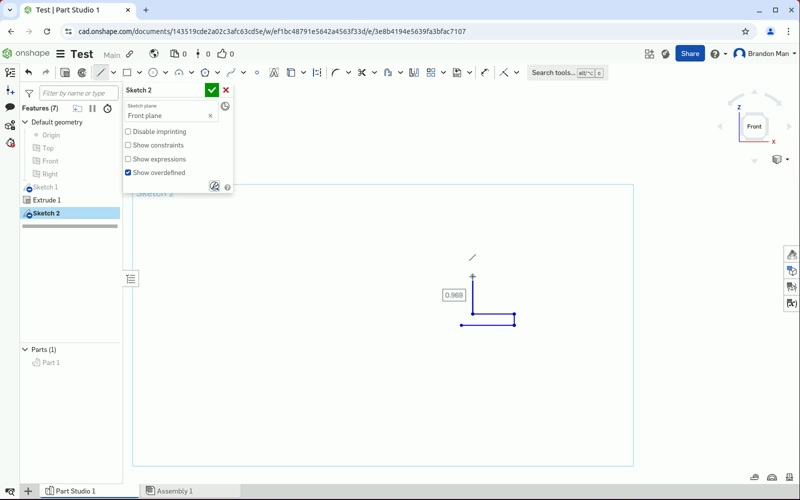
scroll(-6)
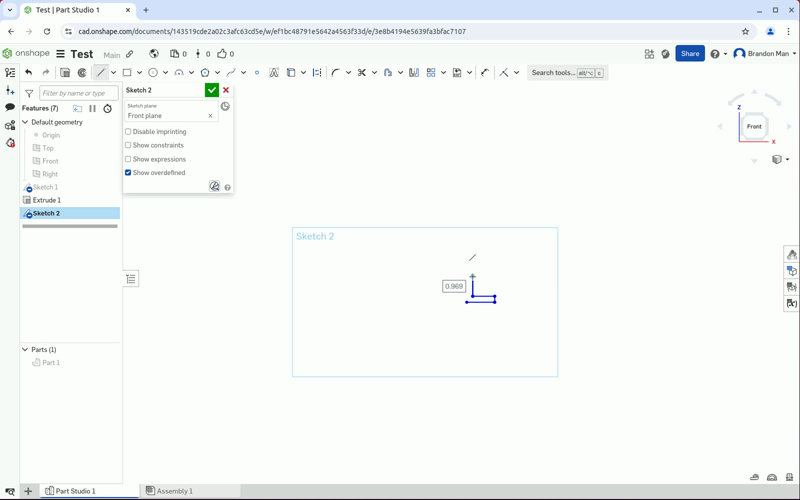
scroll(-6)
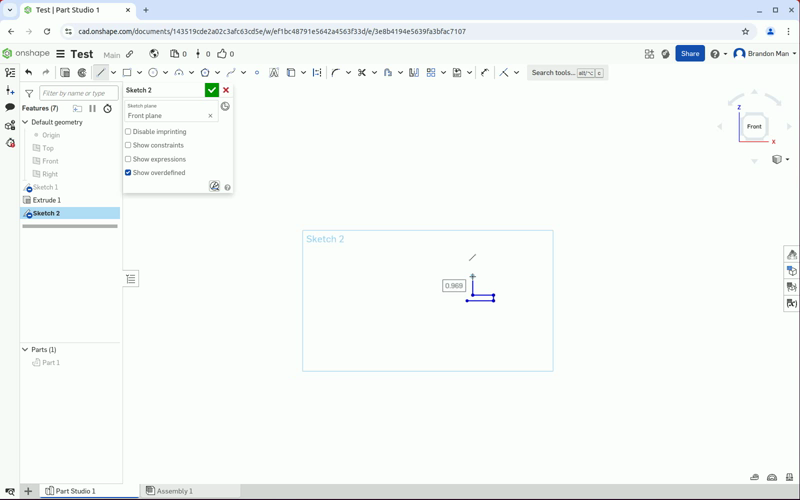
scroll(-6)
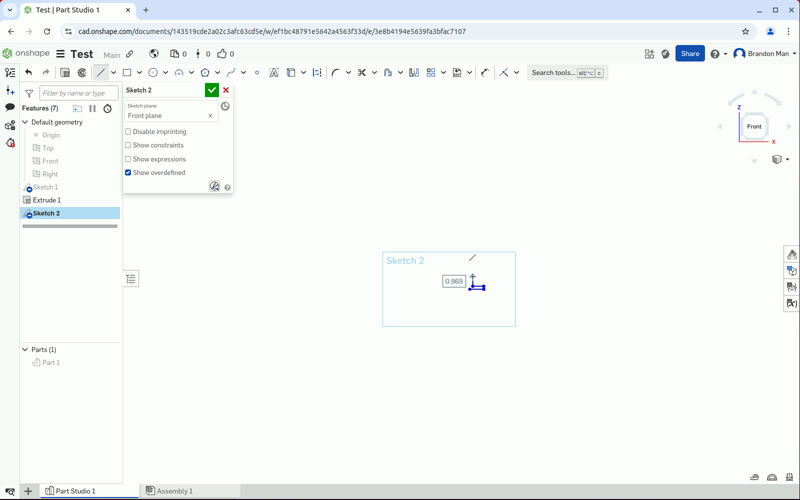
scroll(-6)
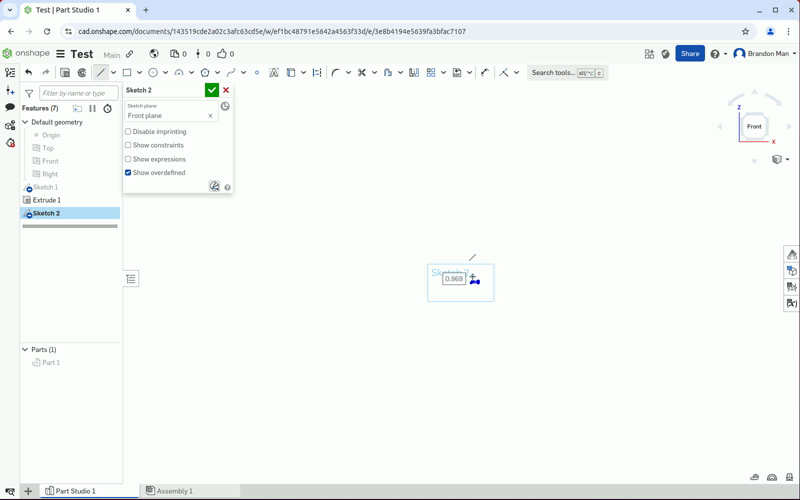
key_up(shift)
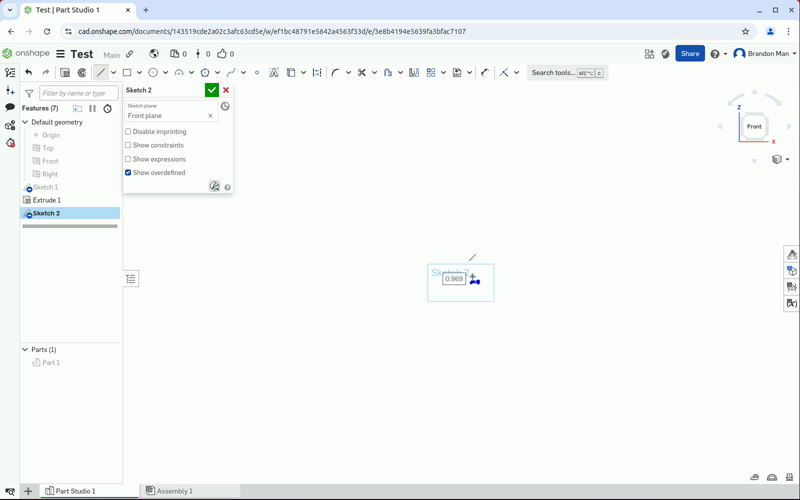
key_down(shift)
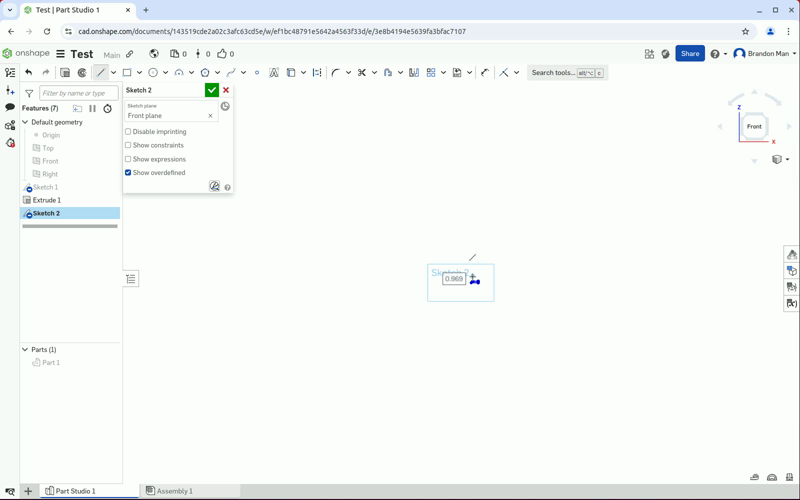
mouse_move(502, 276)
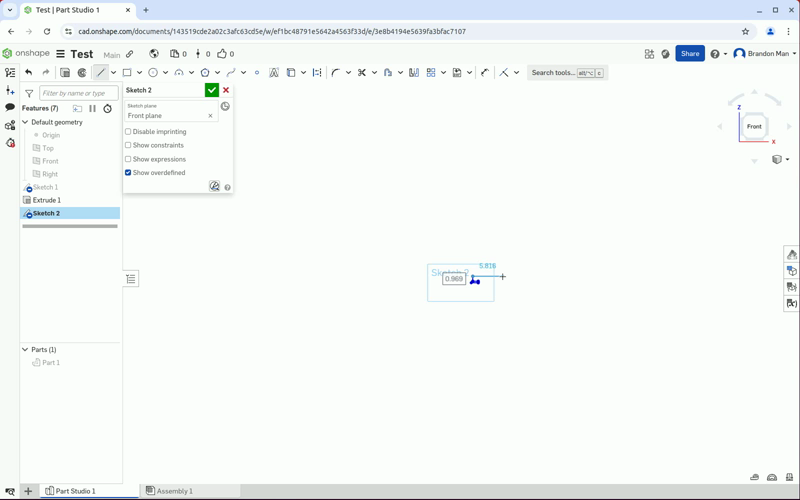
mouse_move(471, 276)
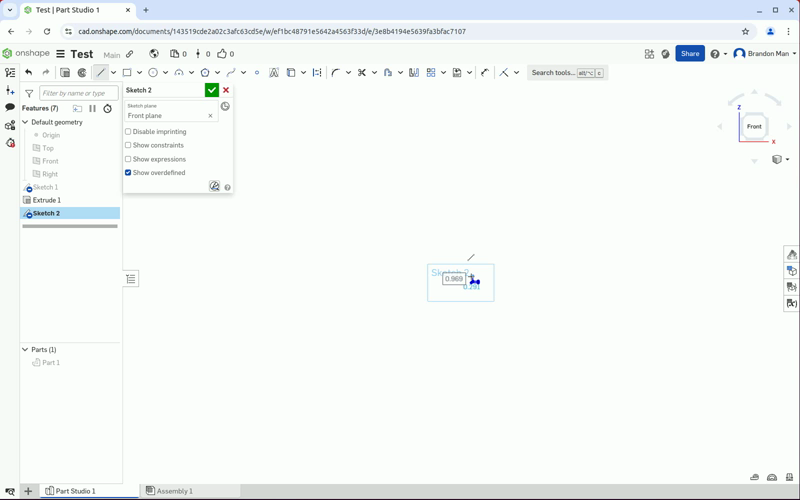
scroll(6)
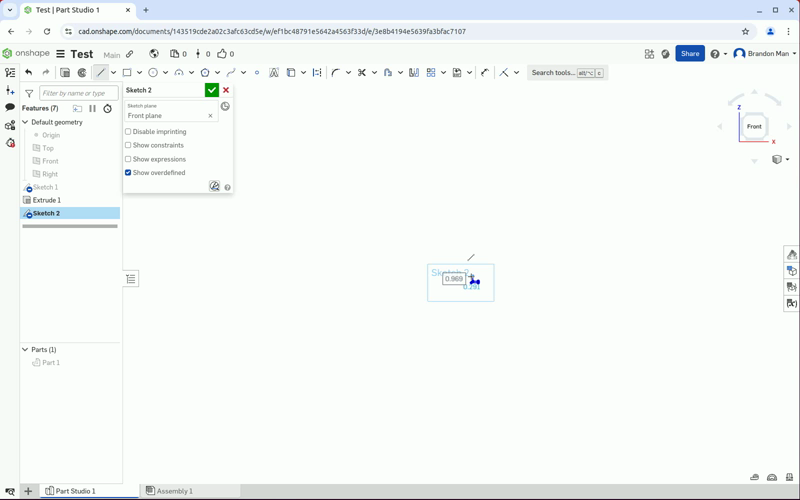
scroll(6)
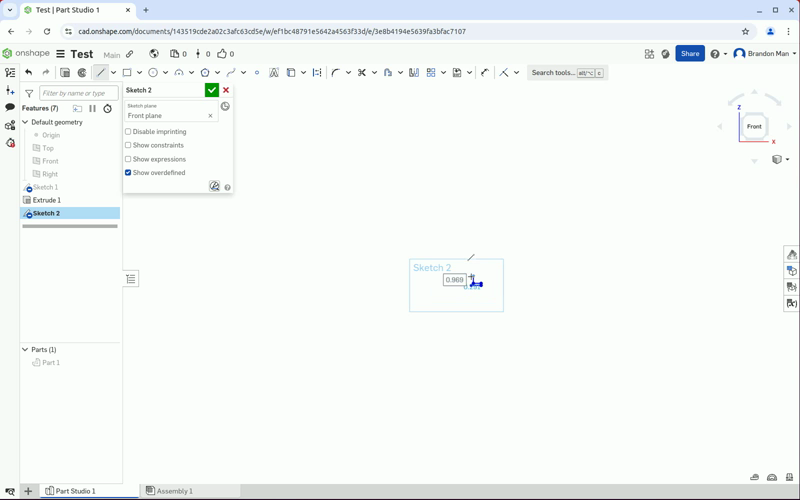
scroll(6)
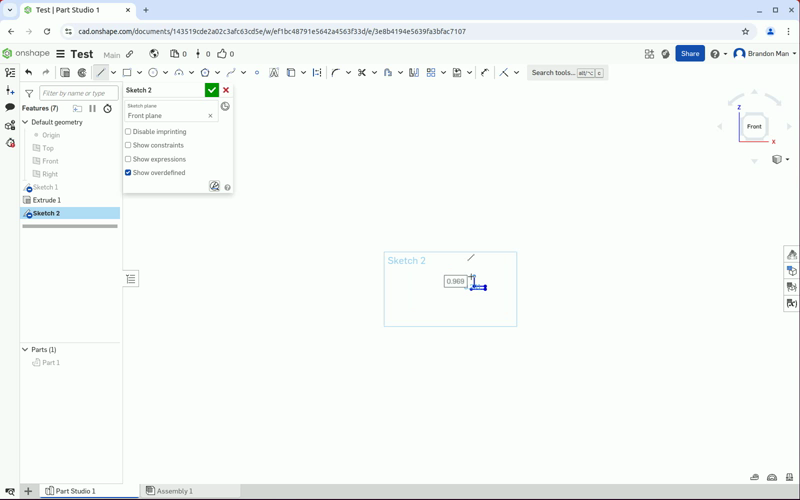
scroll(6)
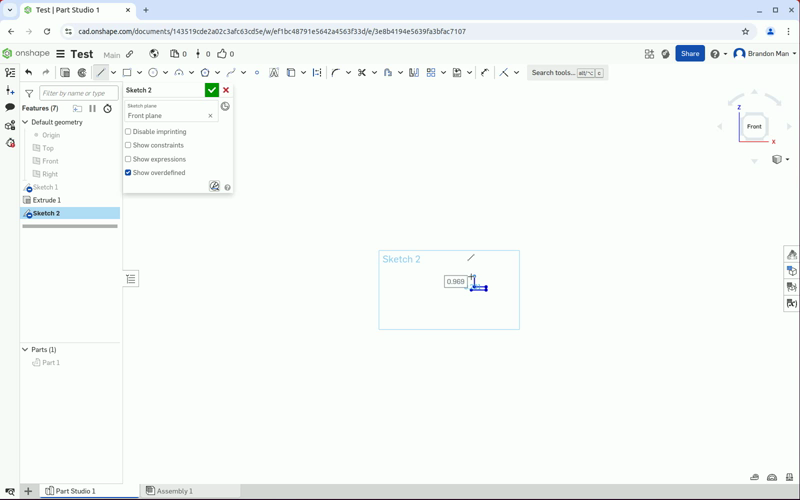
scroll(6)
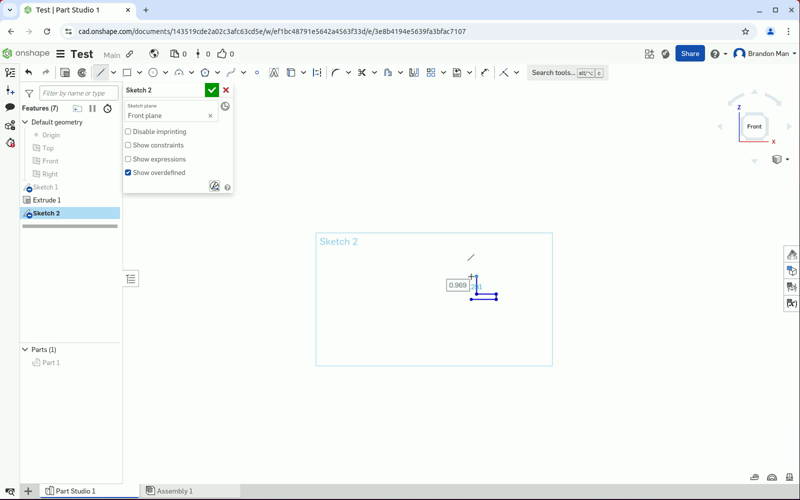
scroll(6)
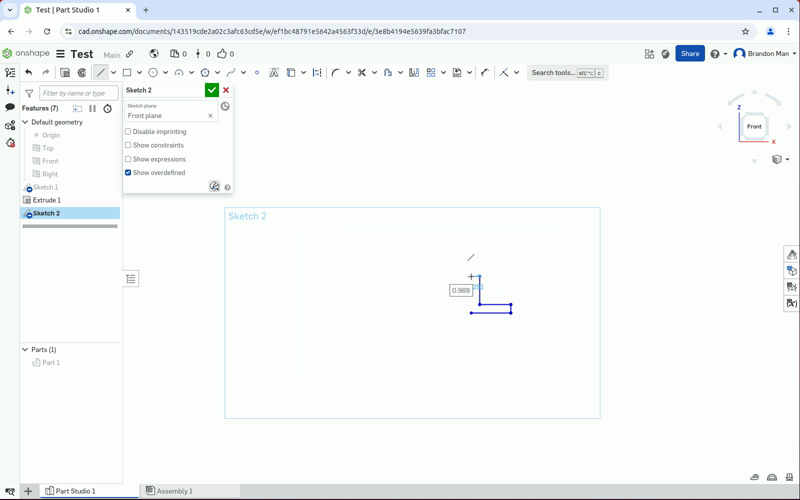
scroll(6)
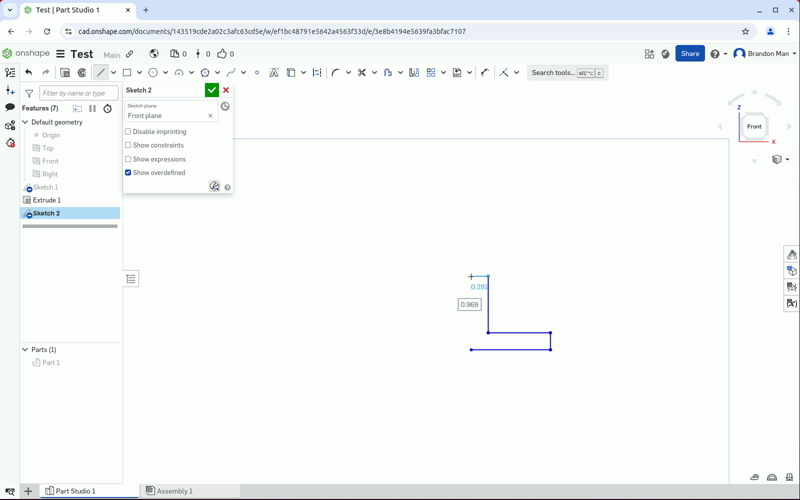
click(471, 276)
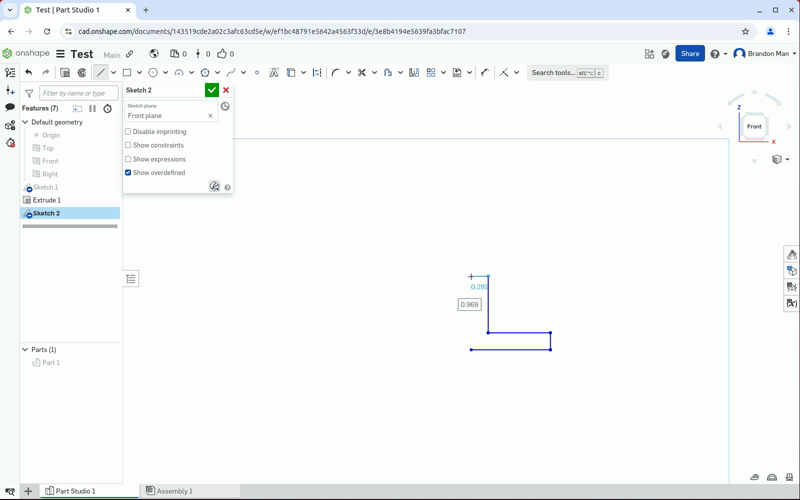
scroll(-6)
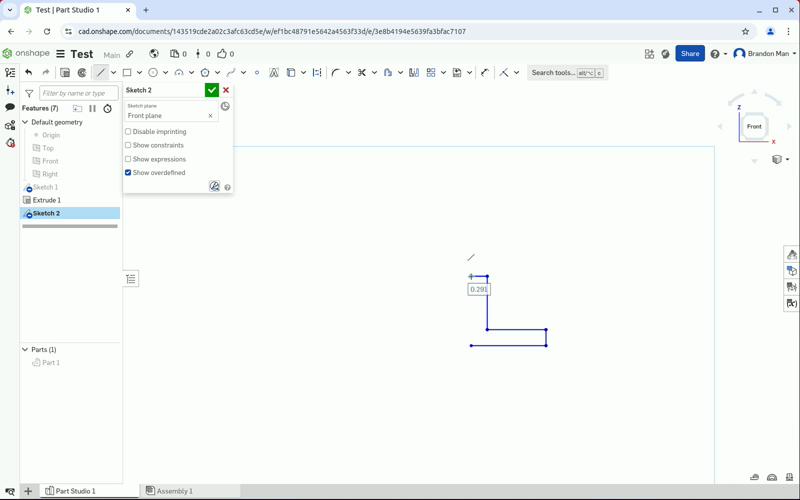
scroll(-6)
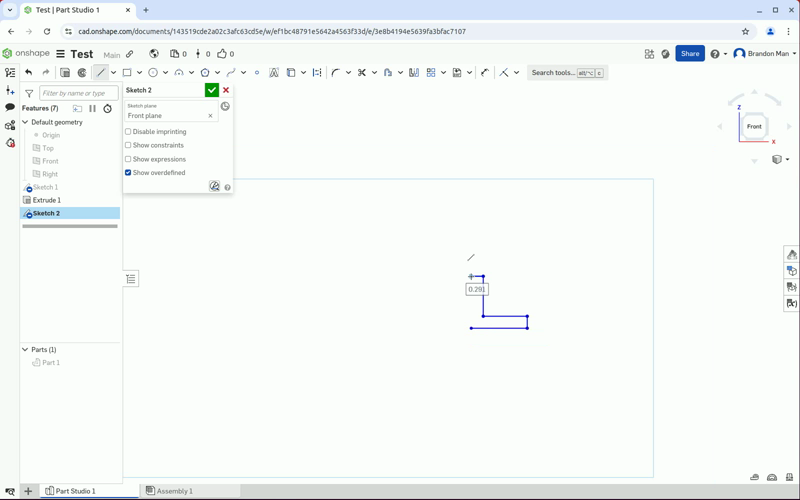
scroll(-6)
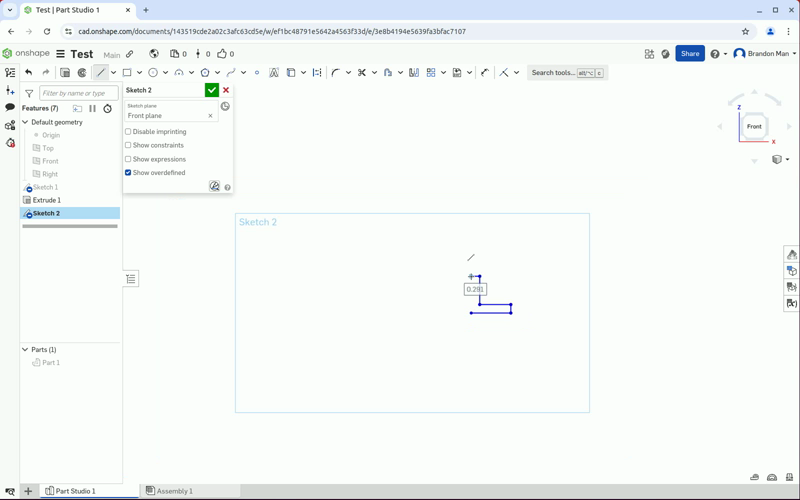
scroll(-6)
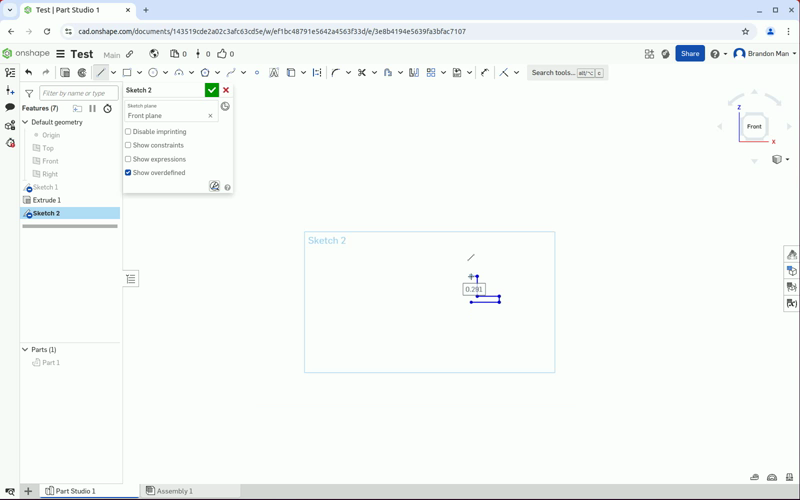
scroll(-6)
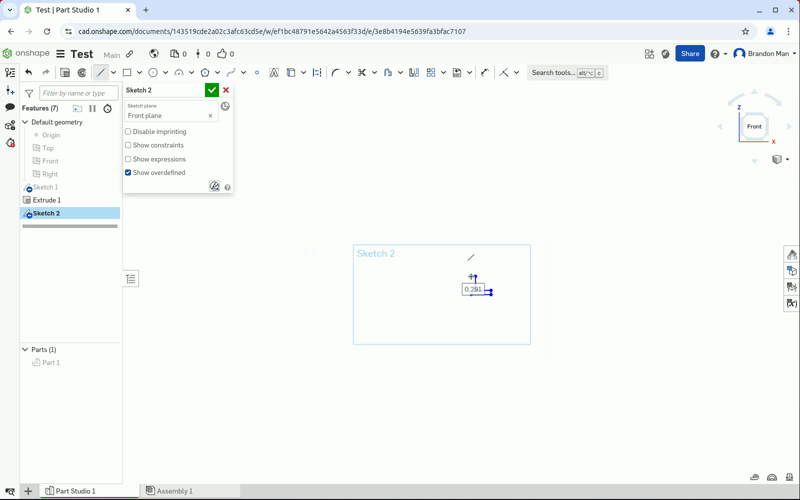
scroll(-6)
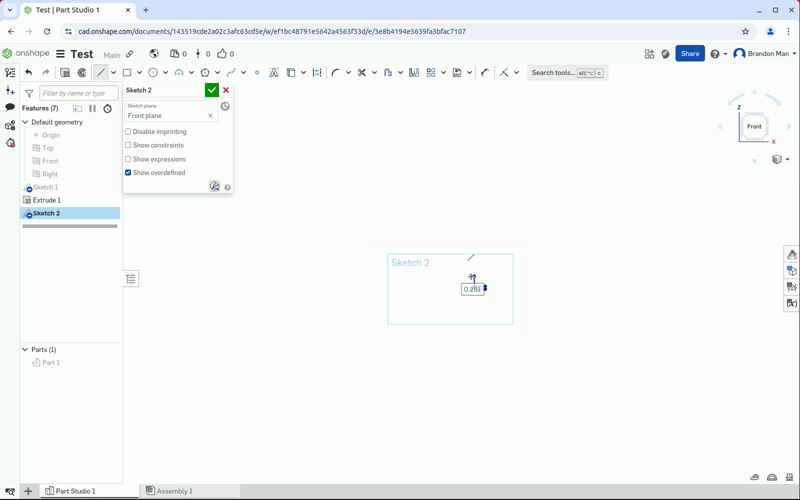
scroll(-6)
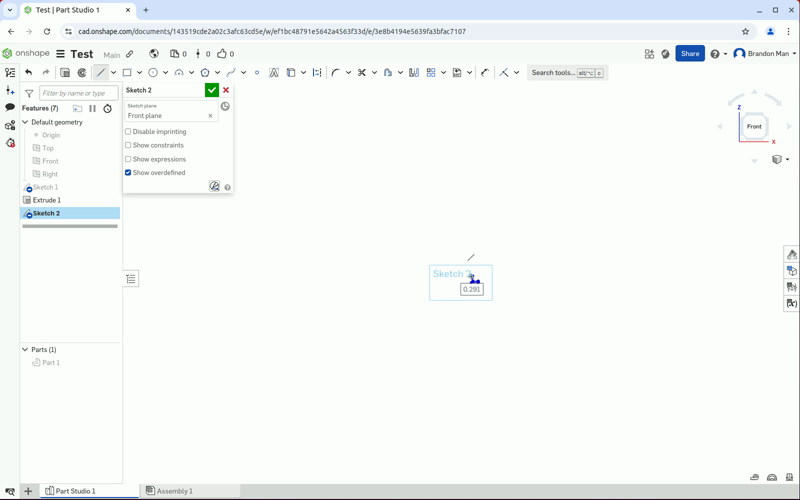
key_up(shift)
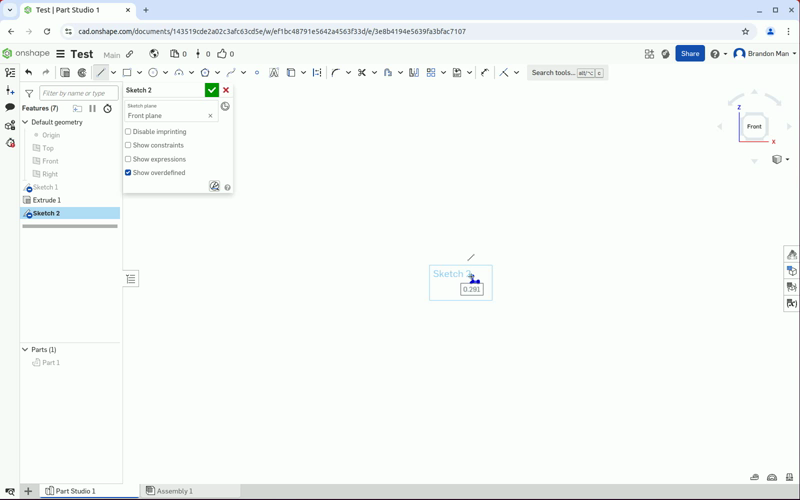
mouse_move(501, 276)
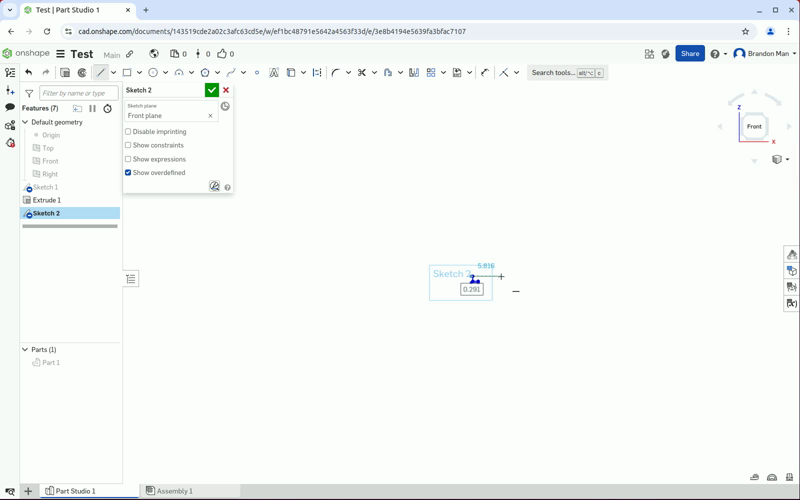
key_down(shift)
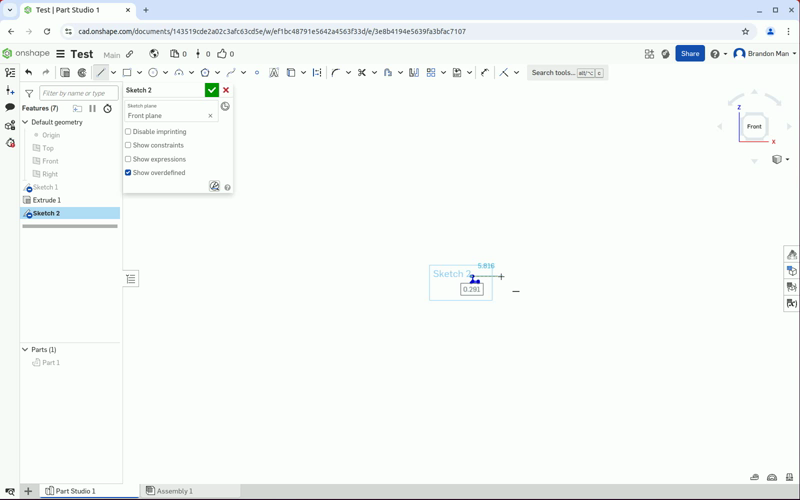
mouse_move(471, 282)
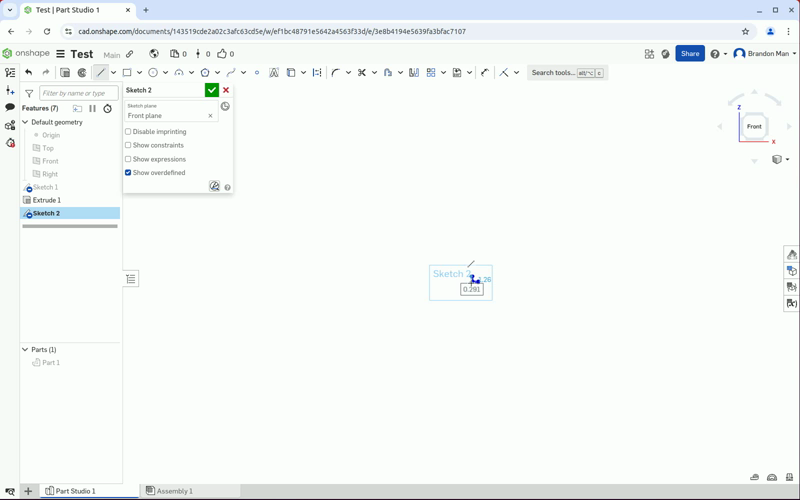
scroll(6)
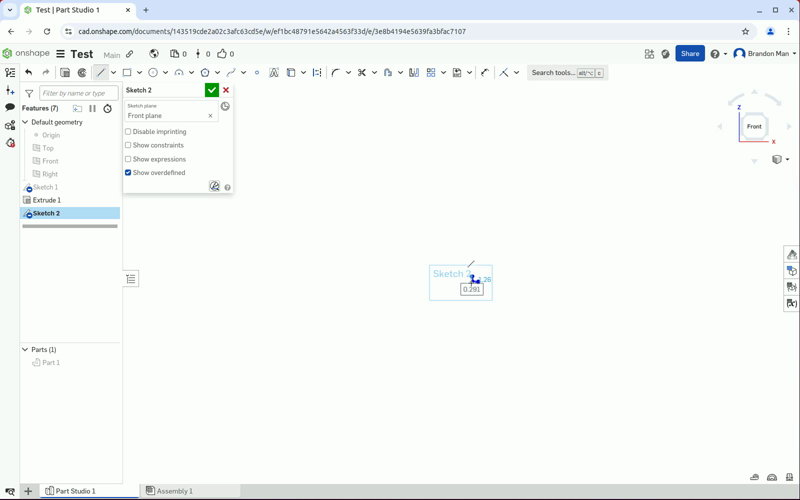
scroll(6)
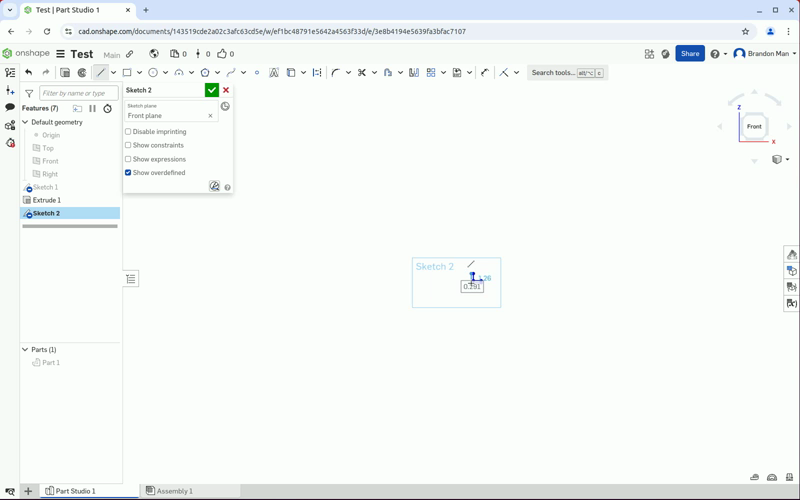
scroll(6)
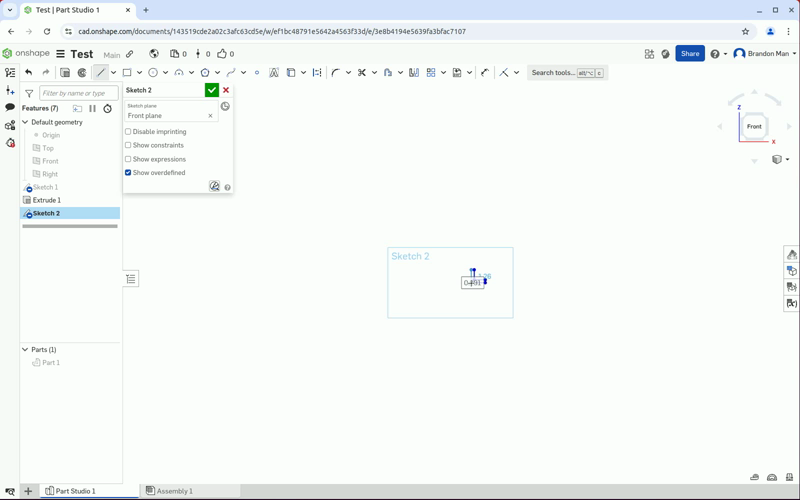
scroll(6)
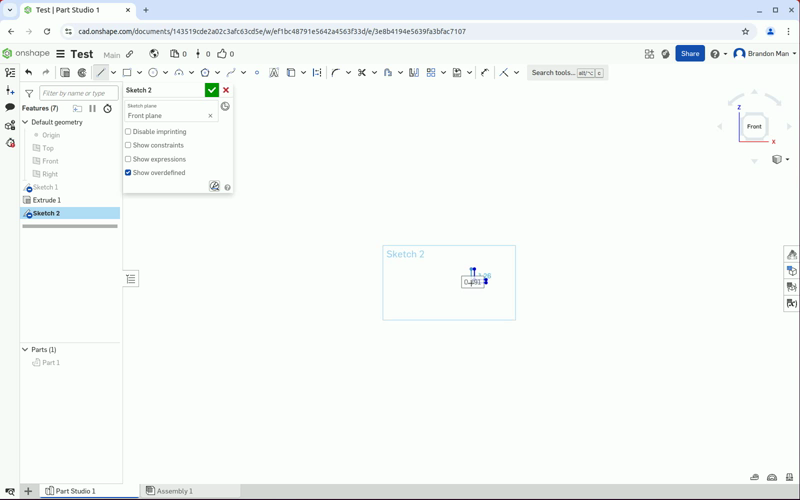
scroll(6)
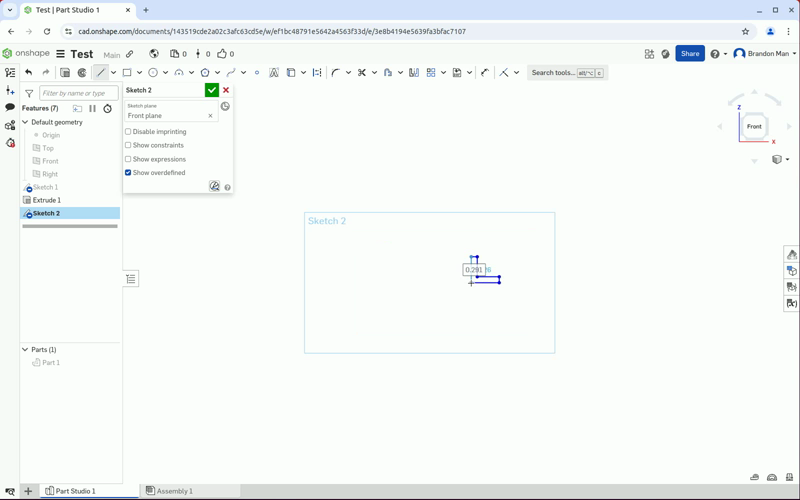
scroll(6)
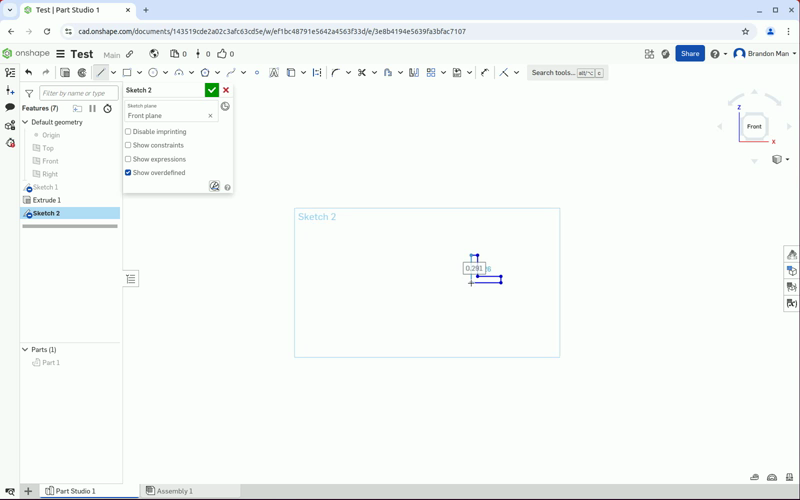
scroll(6)
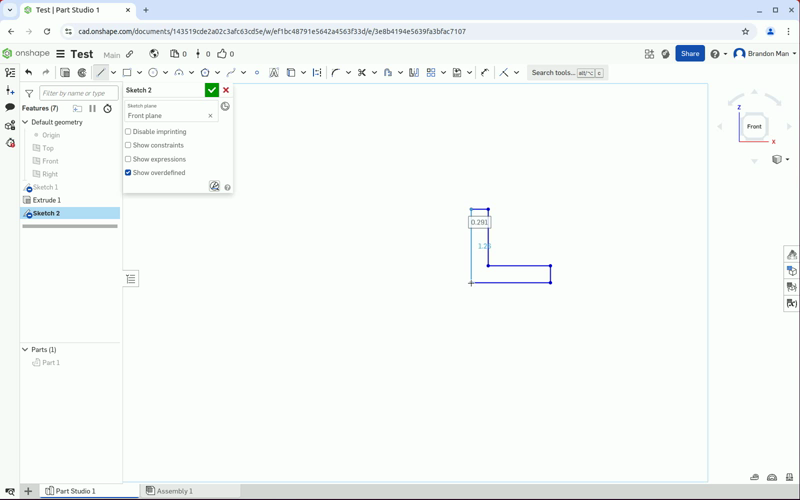
key_up(shift)
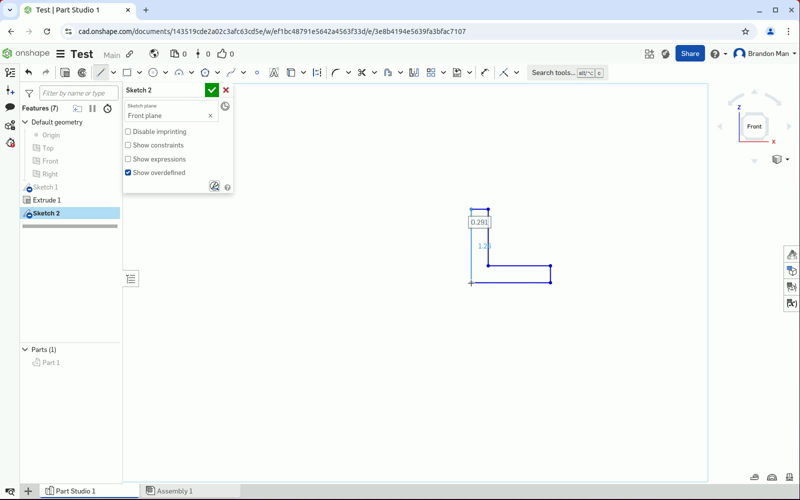
click(471, 282)
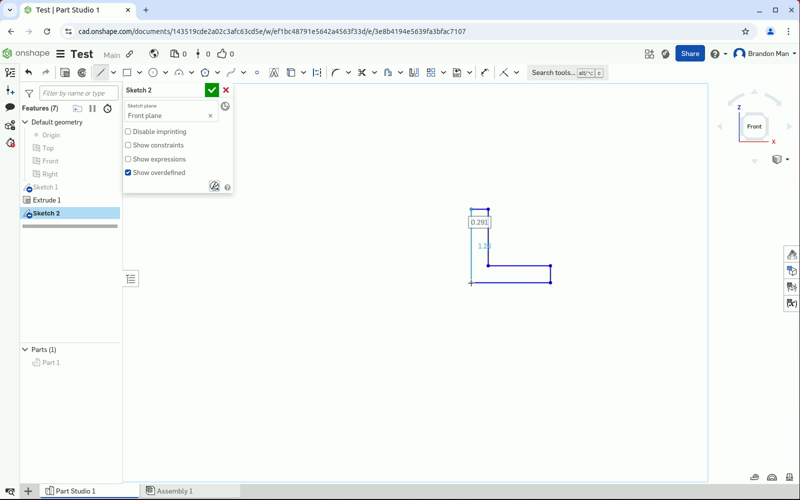
scroll(-6)
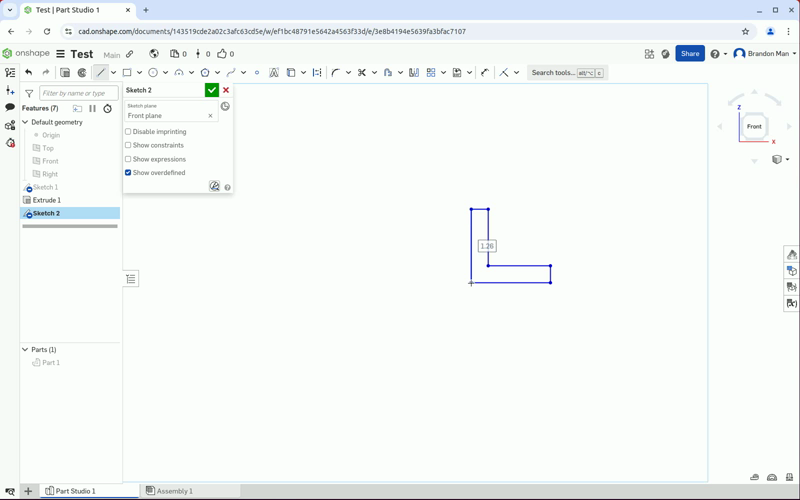
scroll(-6)
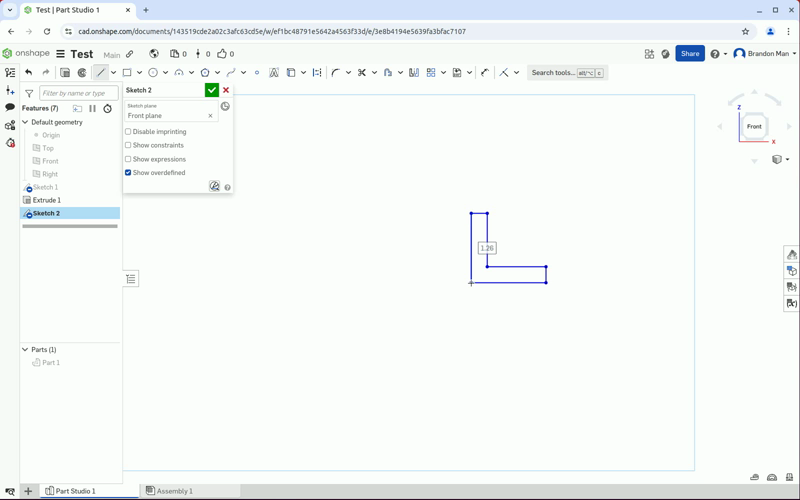
scroll(-6)
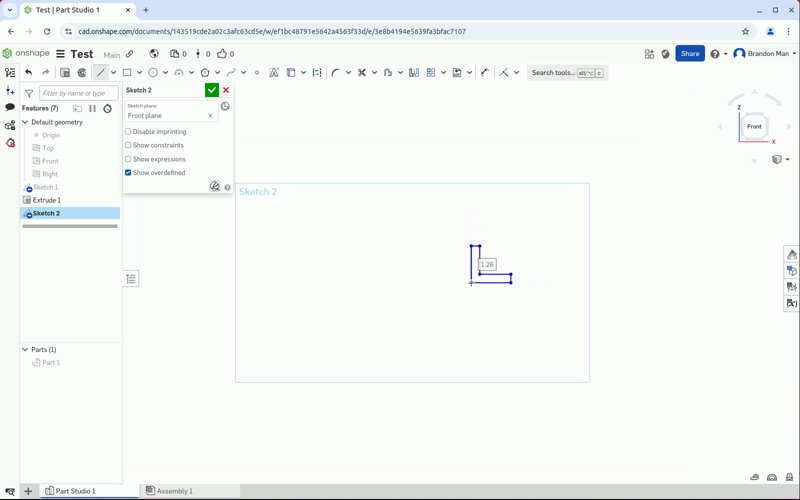
scroll(-6)
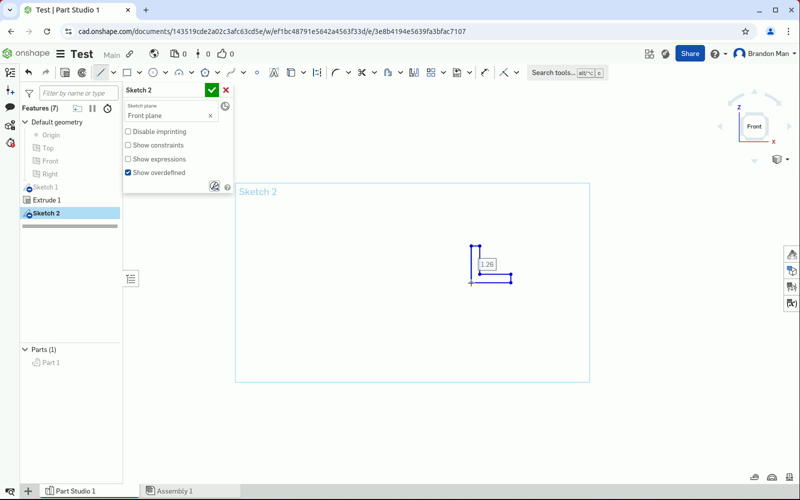
scroll(-6)
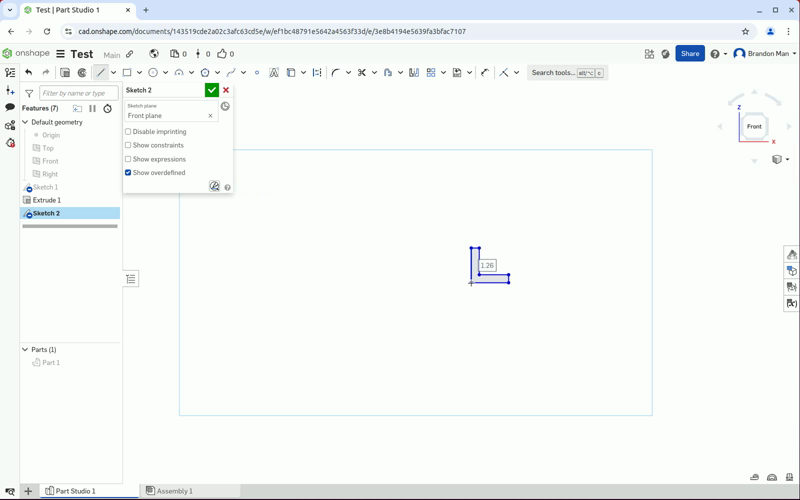
scroll(-6)
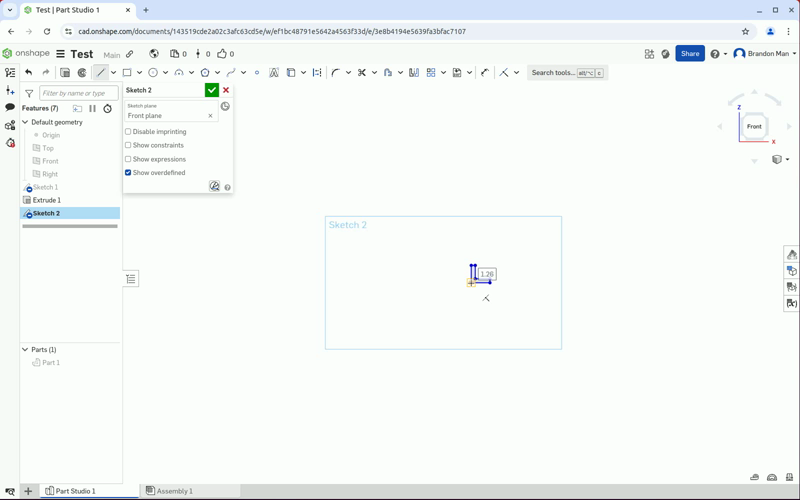
scroll(-6)
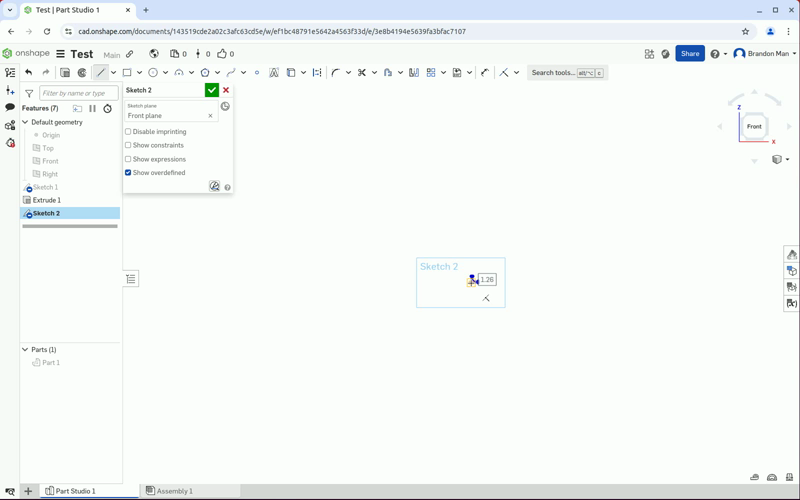
key(esc)
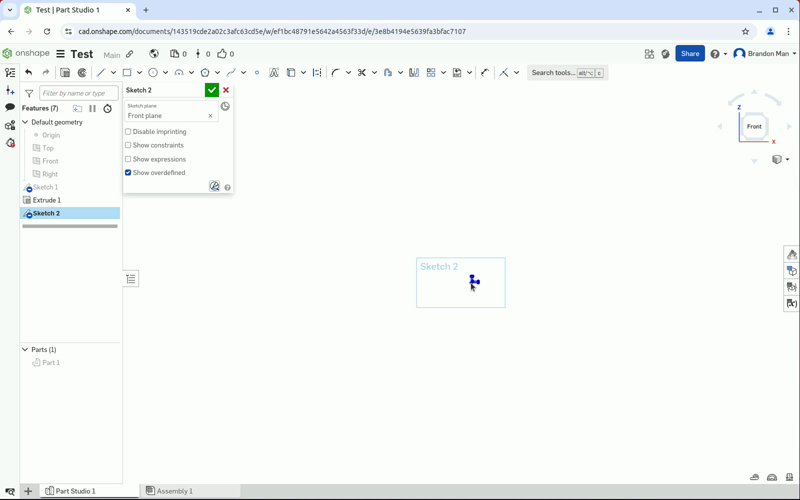
mouse_move(472, 280)
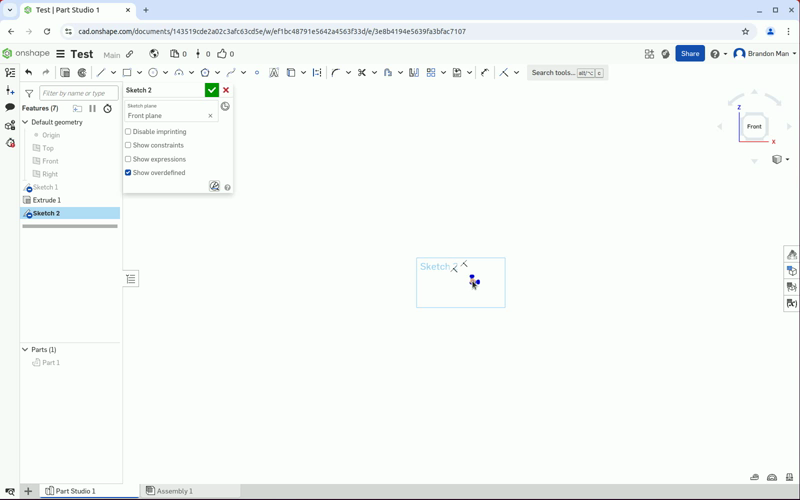
scroll(6)
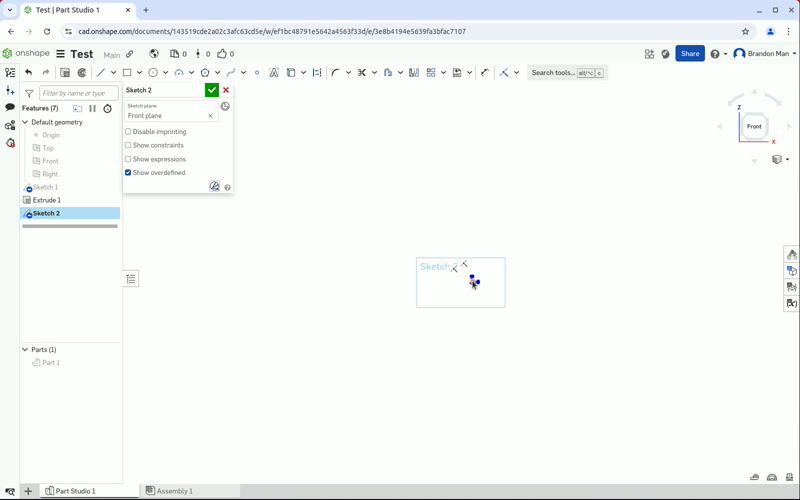
scroll(6)
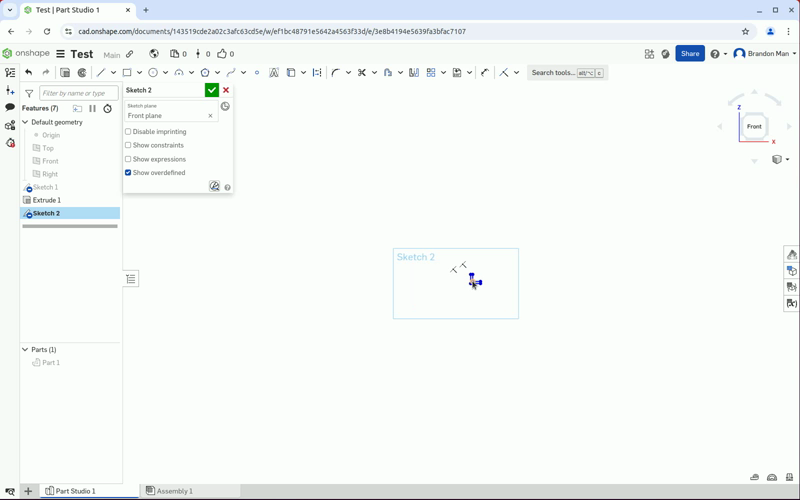
scroll(6)
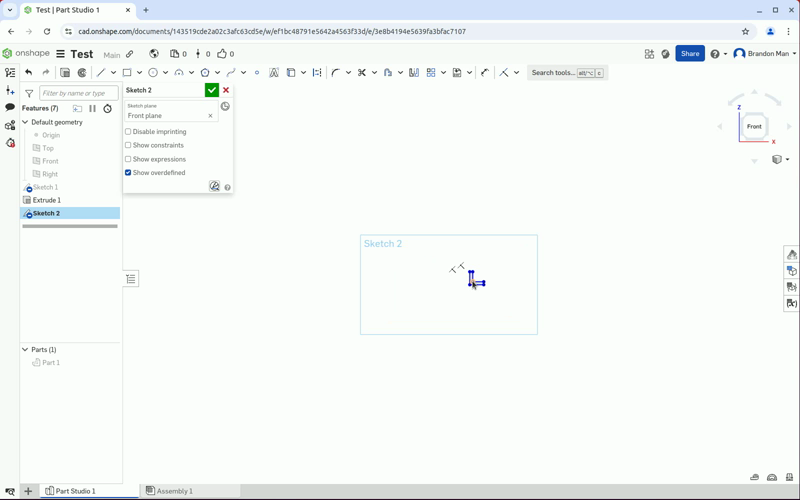
scroll(6)
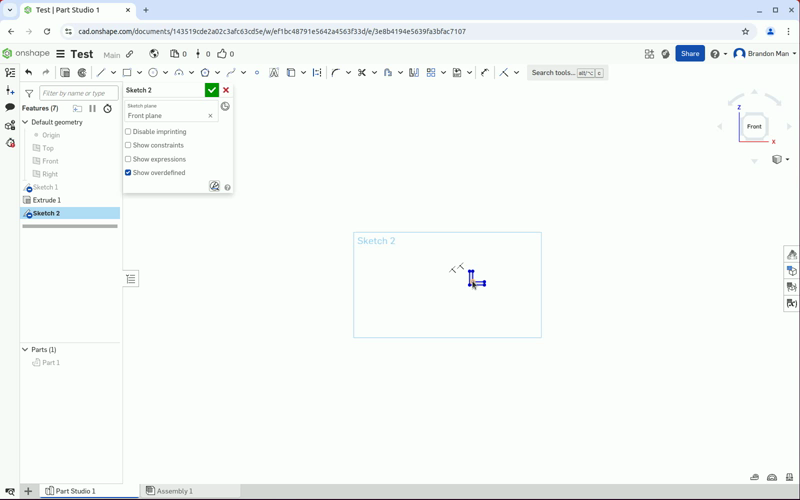
scroll(6)
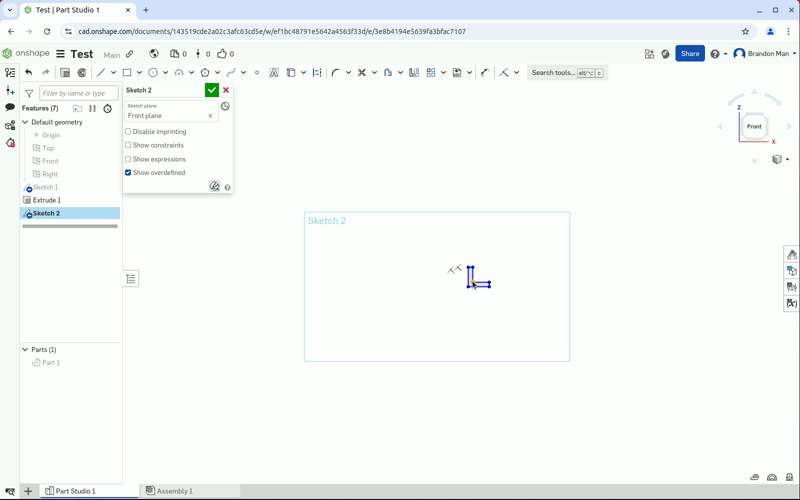
scroll(6)
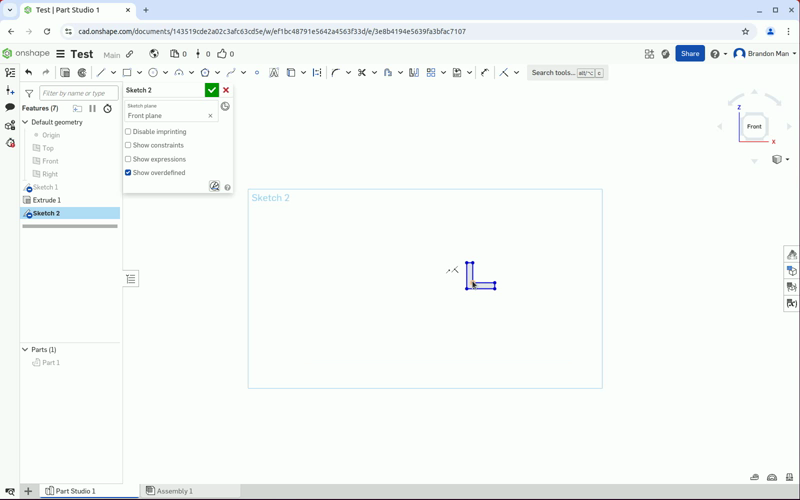
scroll(6)
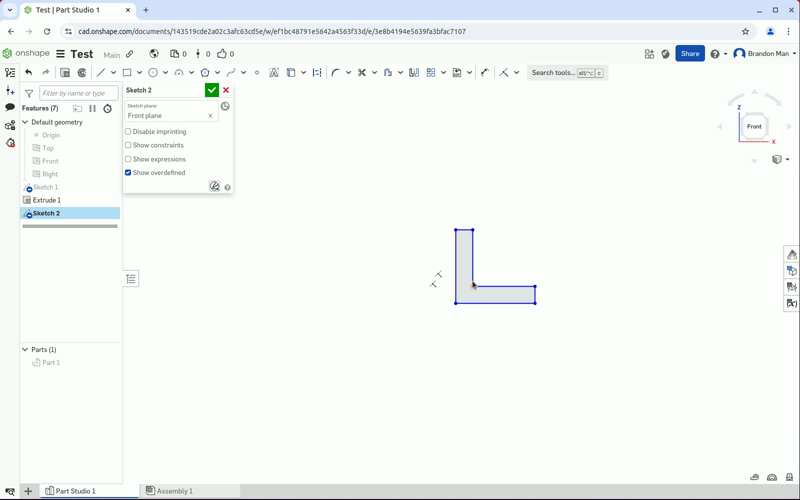
click(472, 280)
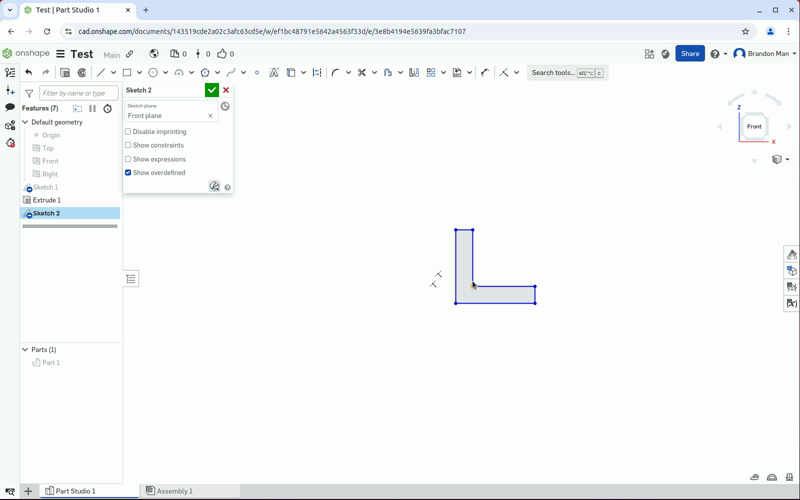
scroll(-6)
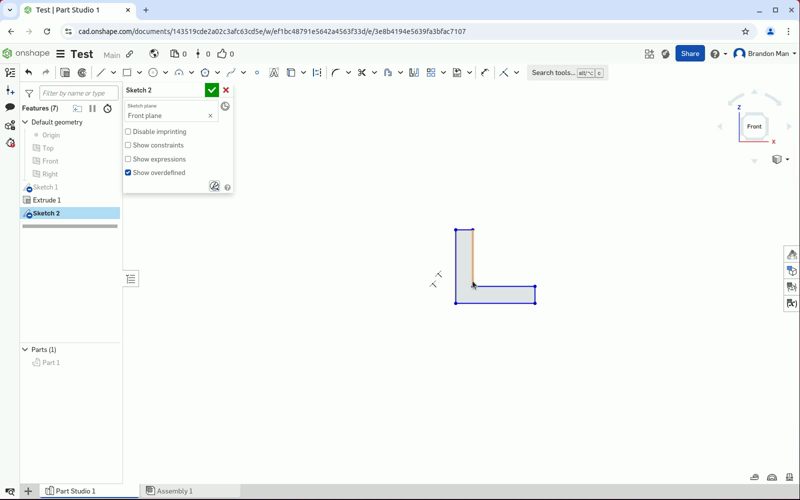
scroll(-6)
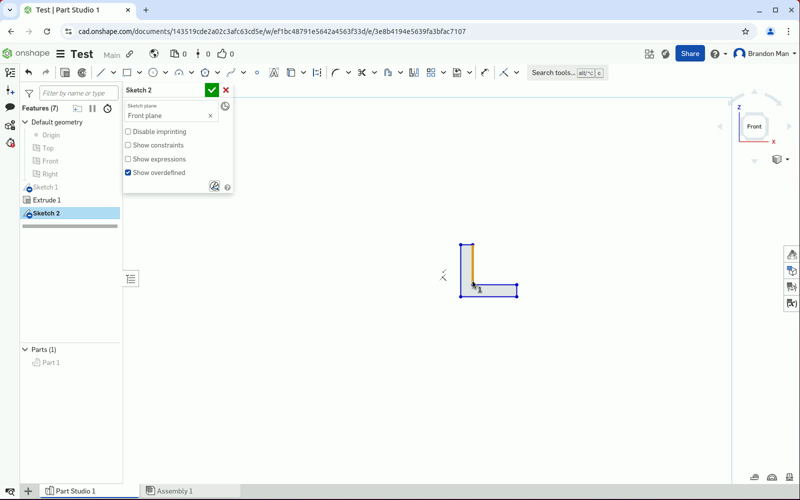
scroll(-6)
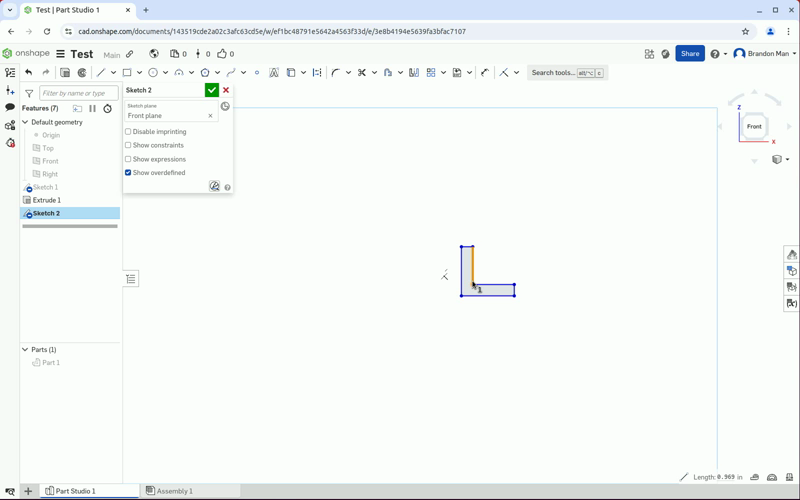
scroll(-6)
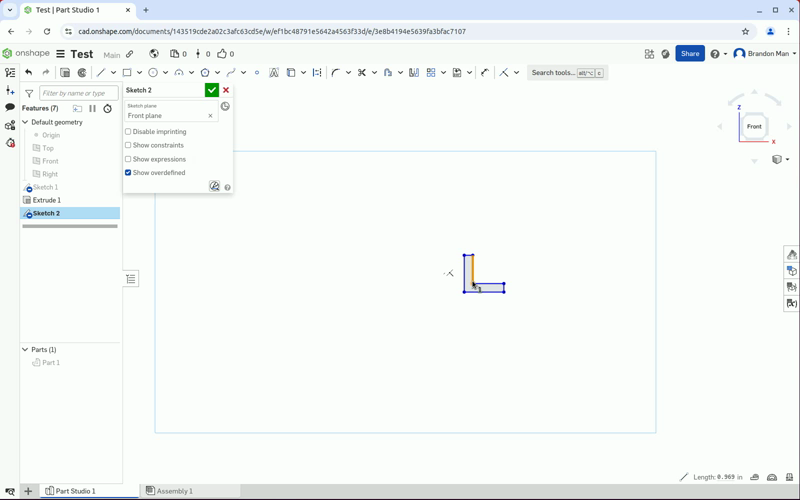
scroll(-6)
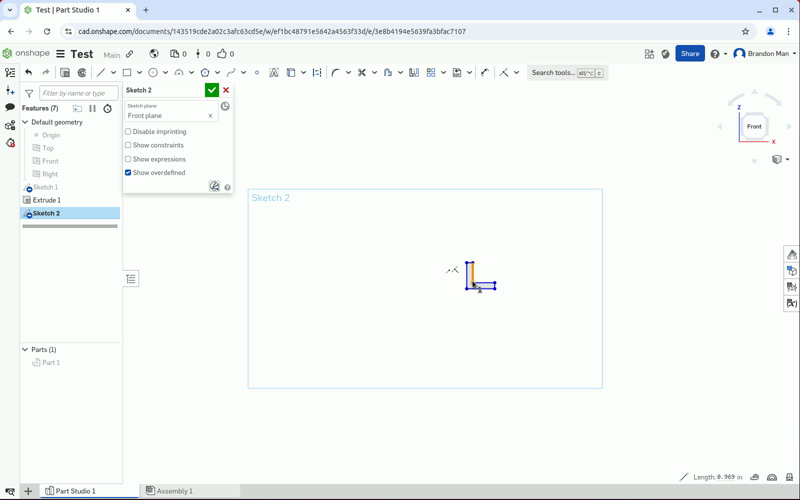
scroll(-6)
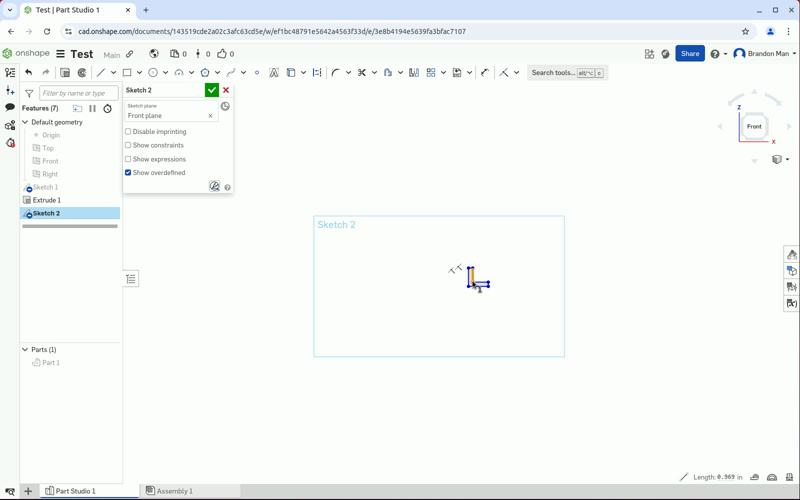
scroll(-6)
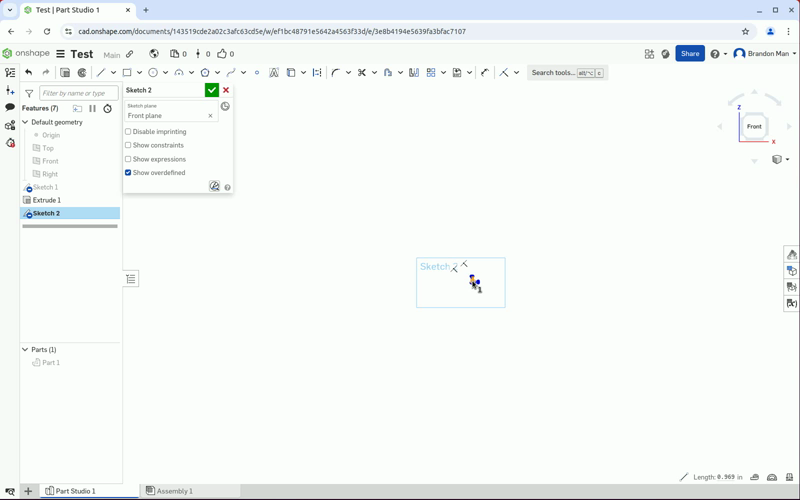
mouse_move(73, 352)
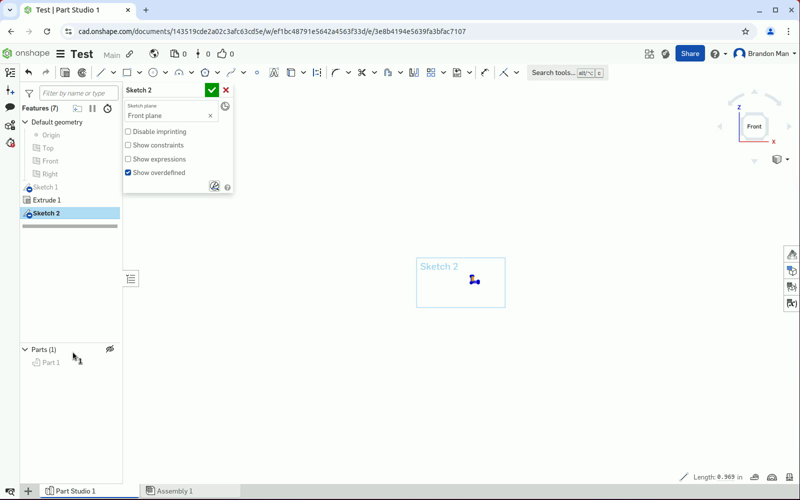
key(shift+y)
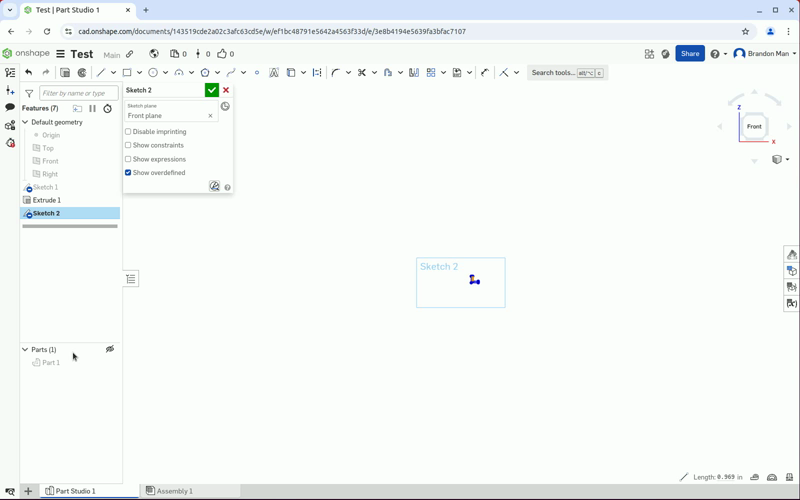
key(shift+e)
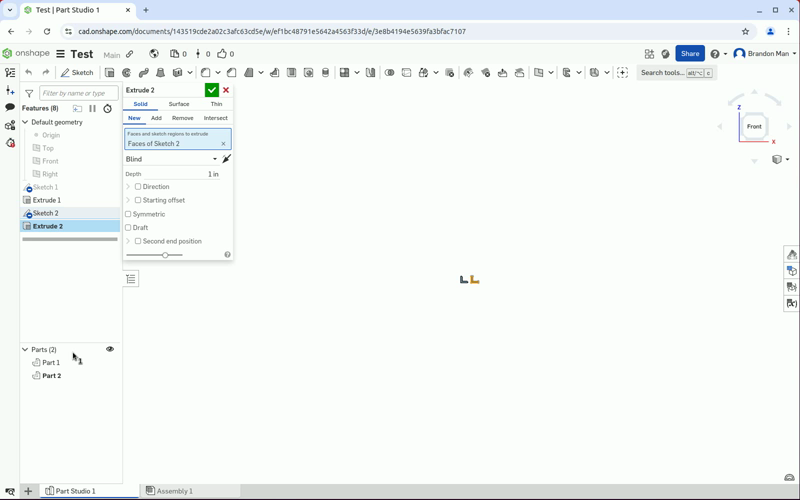
mouse_move(143, 106)
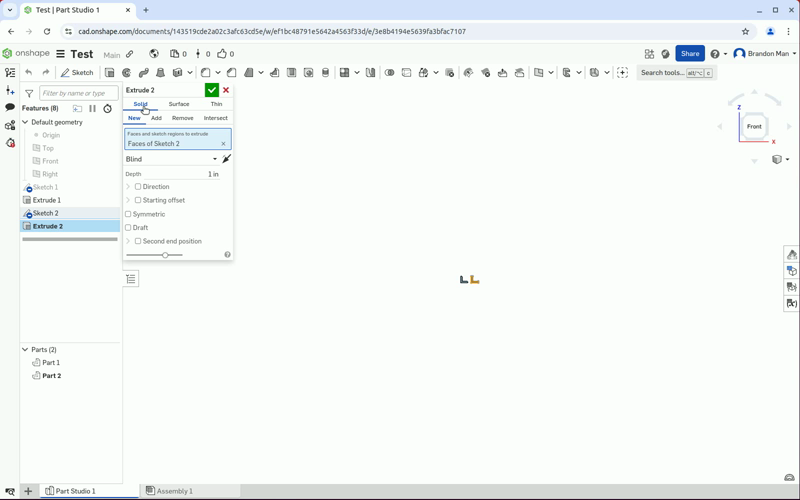
click(143, 106)
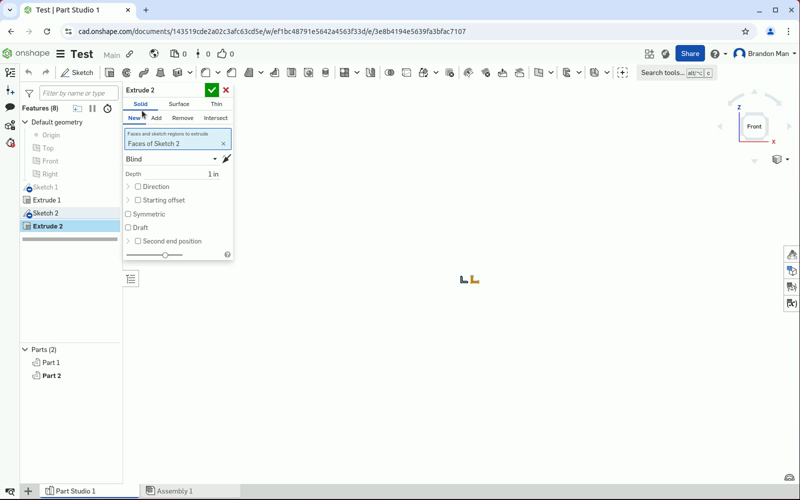
mouse_move(137, 120)
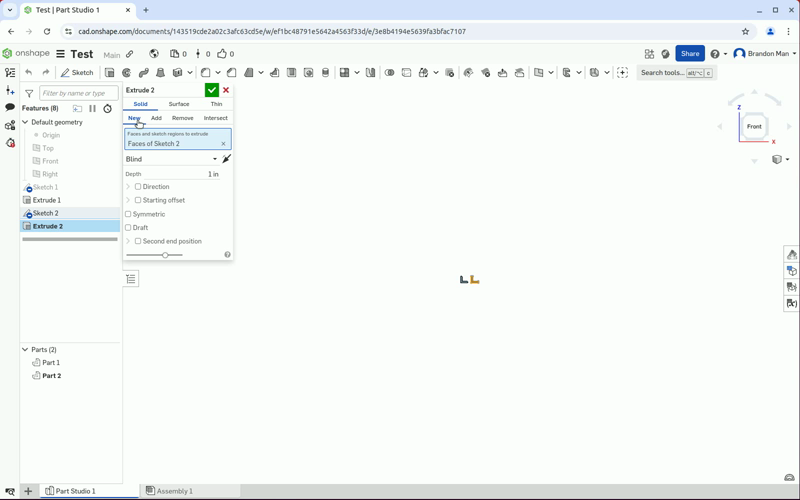
click(137, 120)
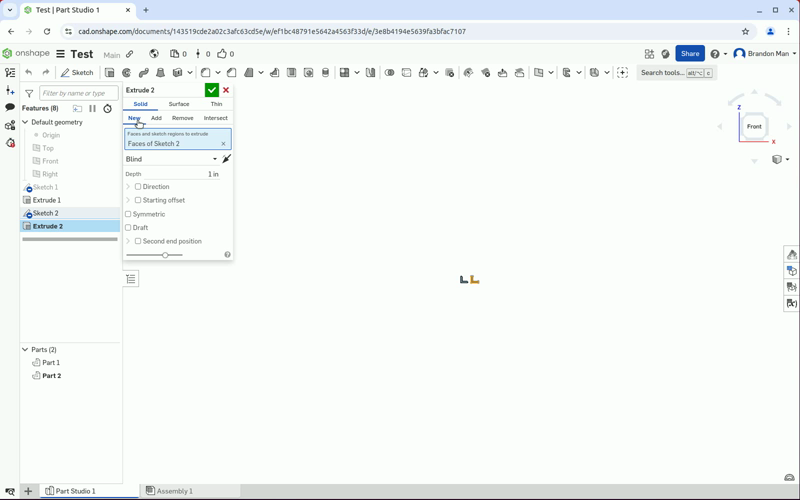
key(tab, 4)
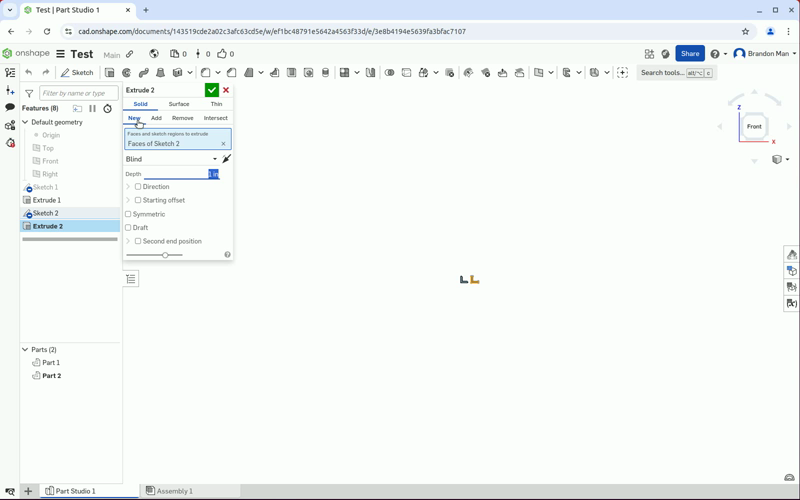
text(34.18)
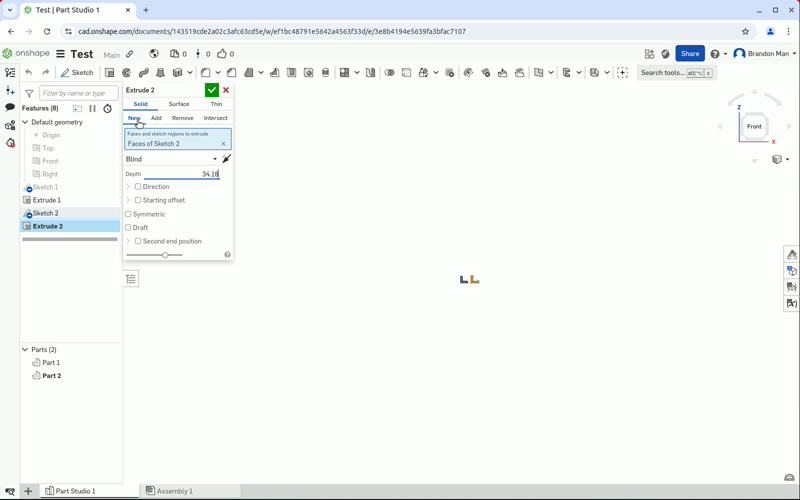
key(tab, 3)
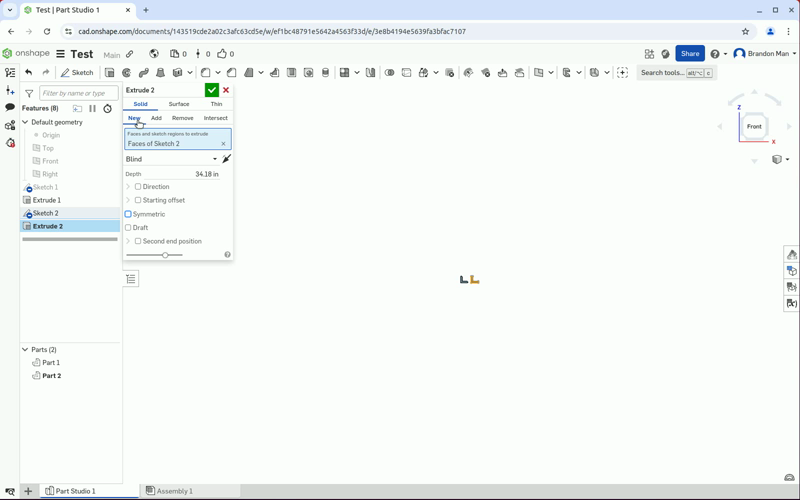
key(space)
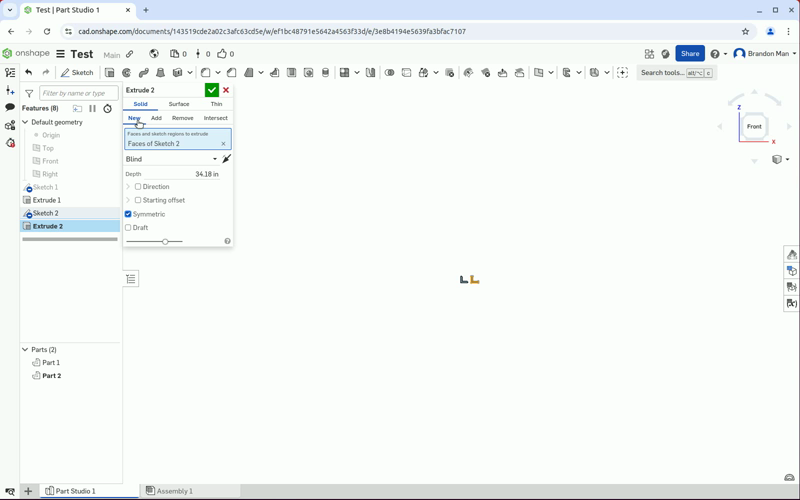
key(enter)
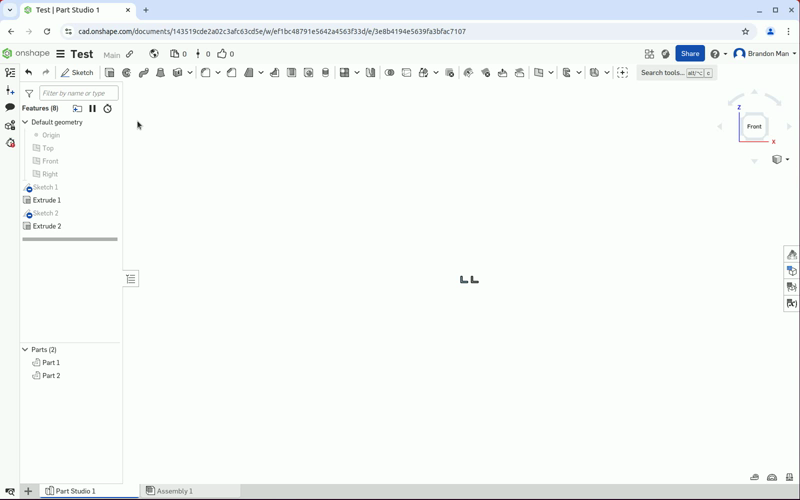
key(shift+h)
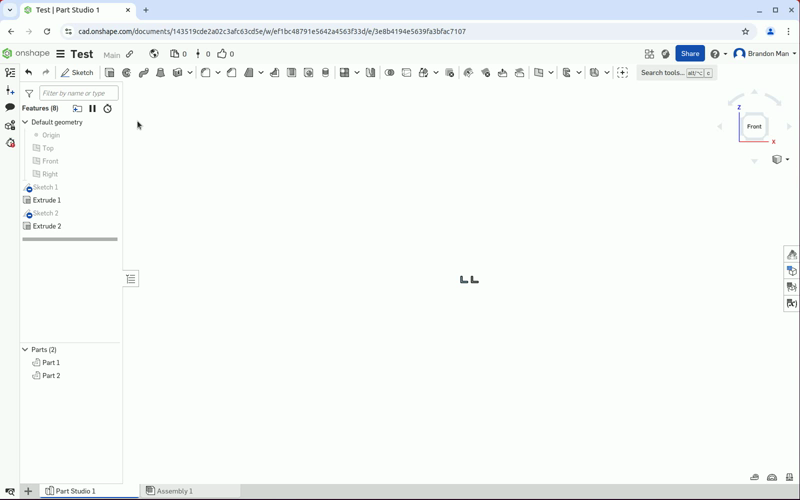
key(shift+h)
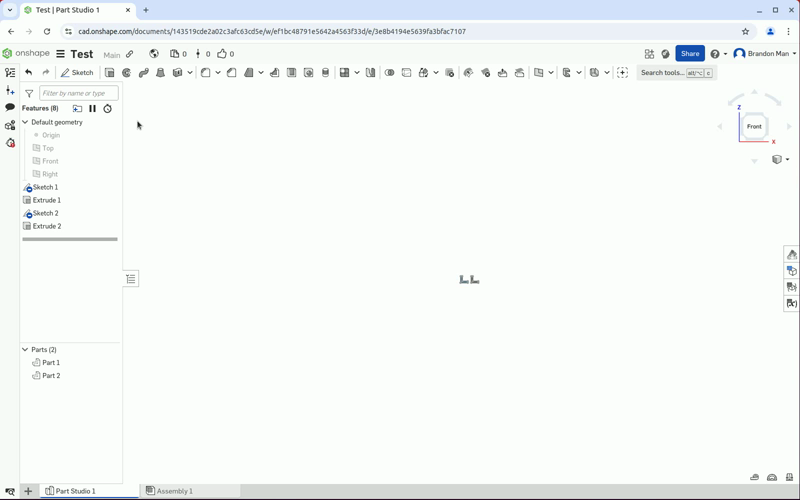
key(shift+7)
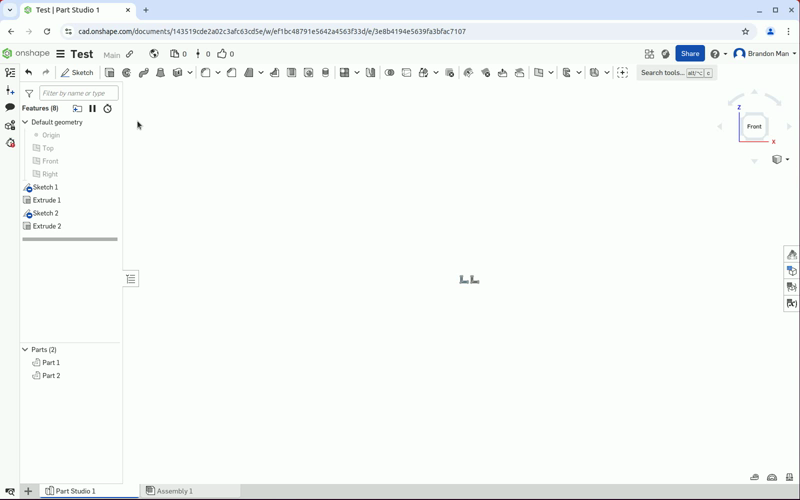
key(left, 2)
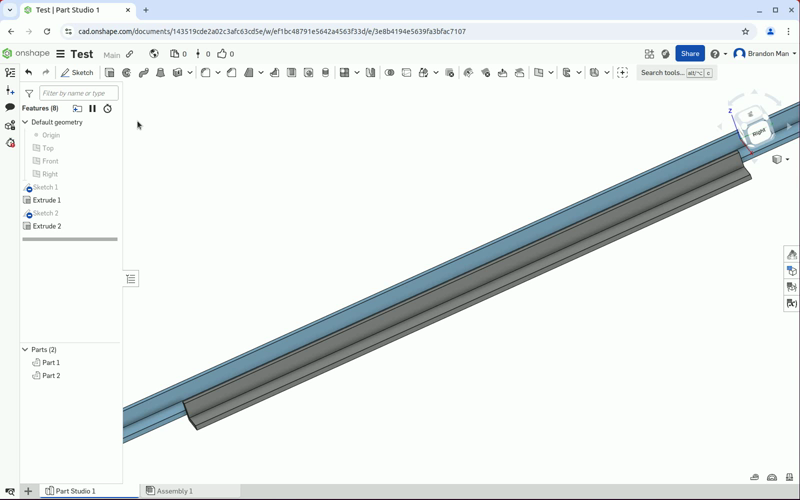
key(down, 2)
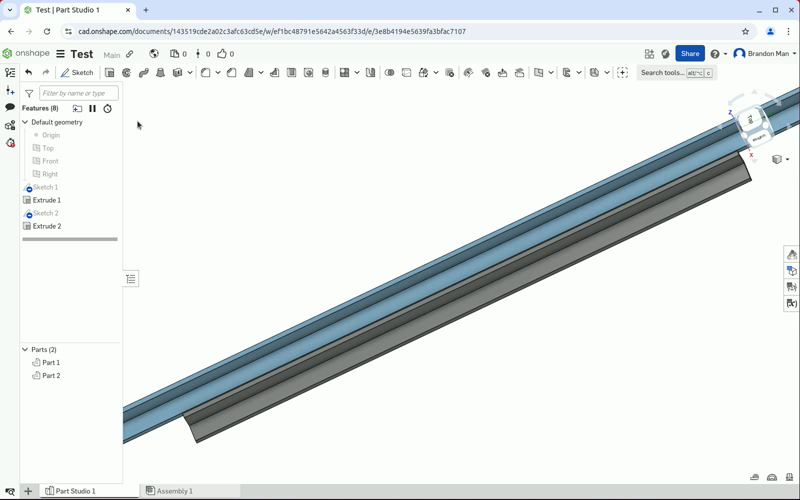
key(up, 2)
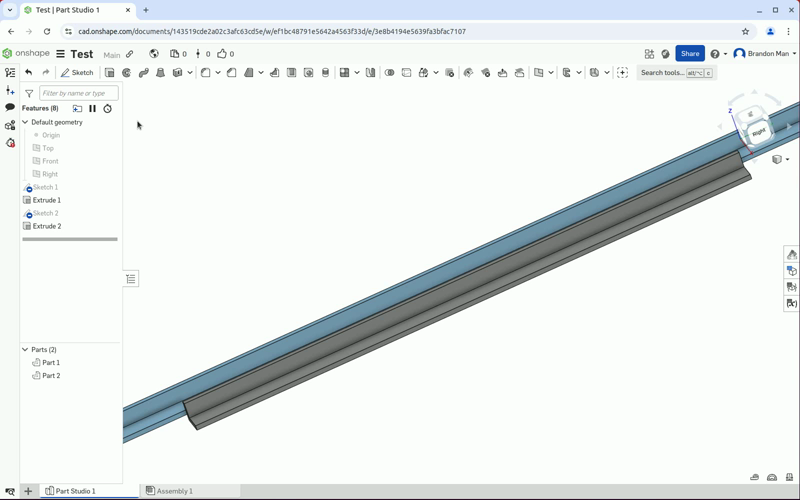
key(right, 2)
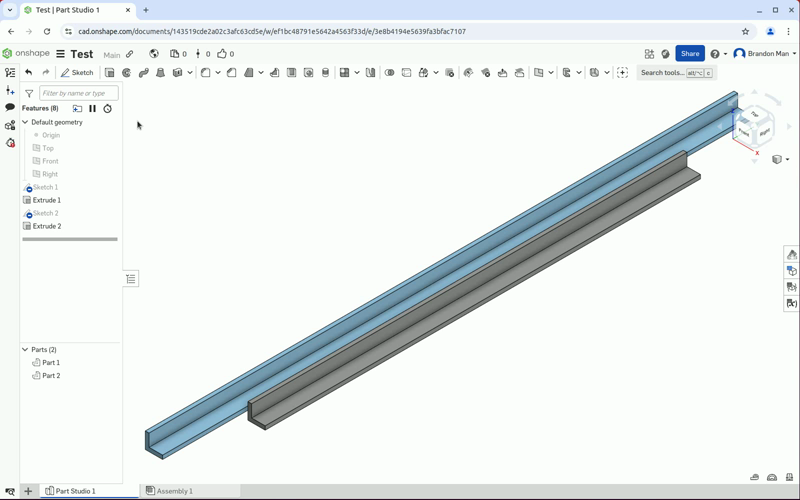
mouse_move(73, 189)
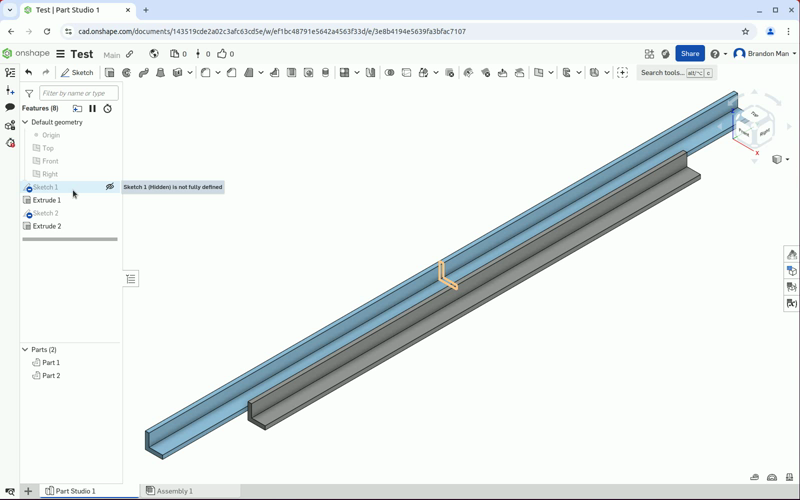
click(73, 189)